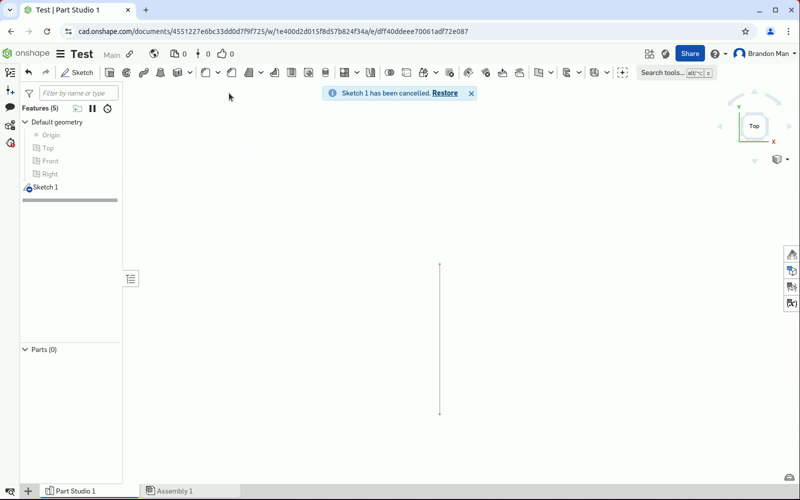
key(shift+h)
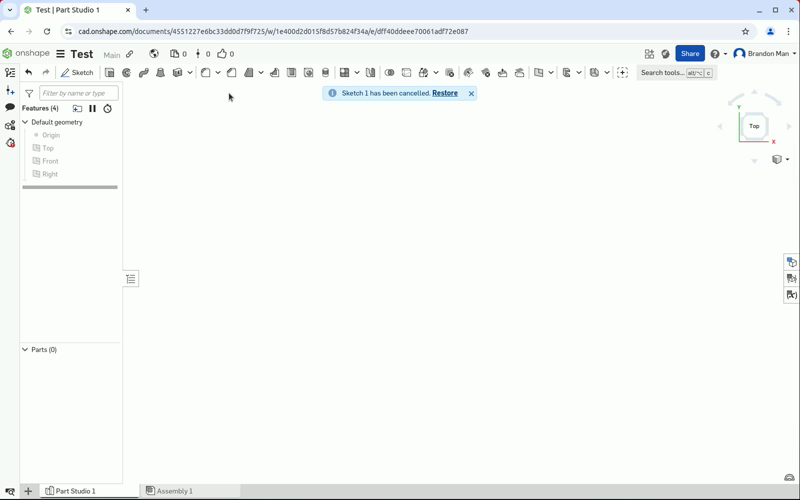
mouse_move(73, 352)
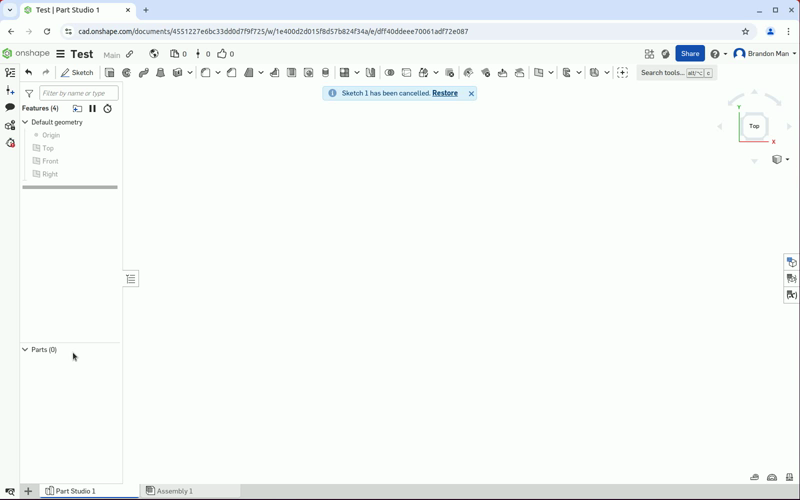
key(y)
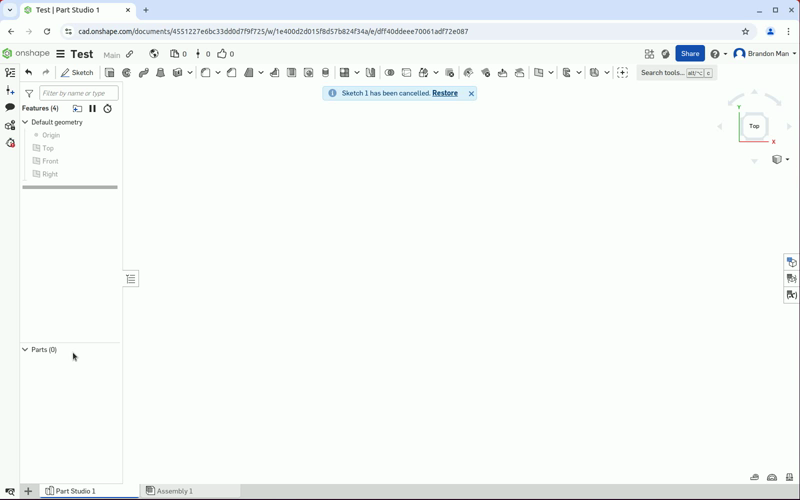
key(shift+p)
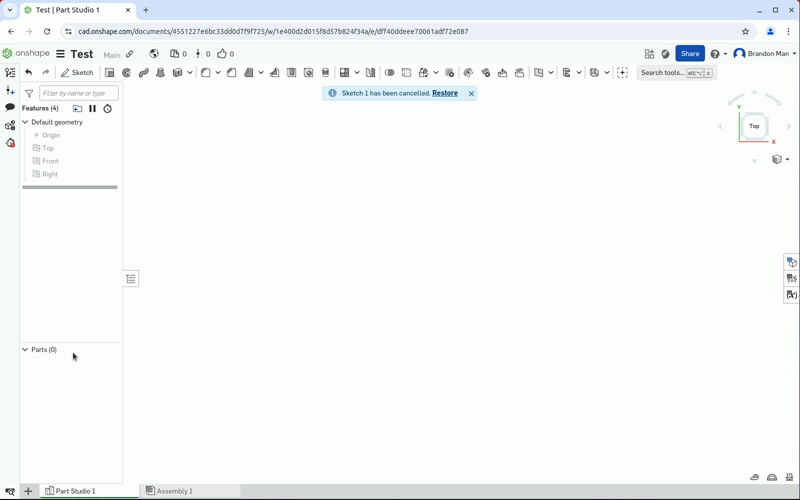
key(space)
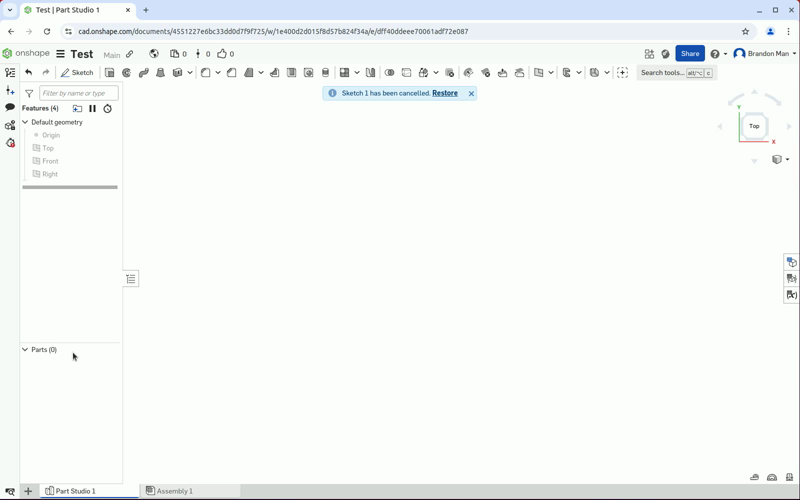
key_down(shift)
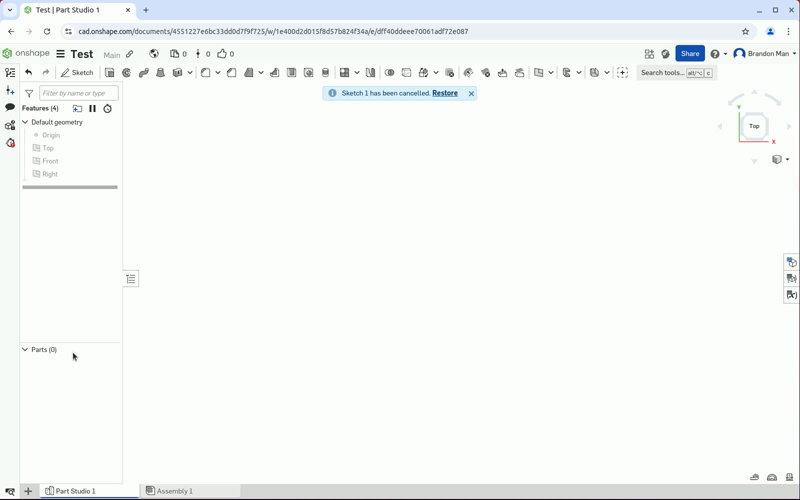
key(up)
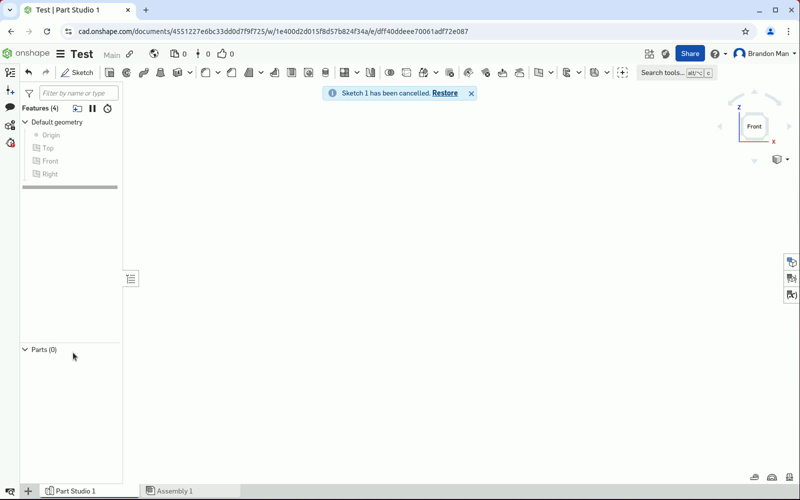
key_up(shift)
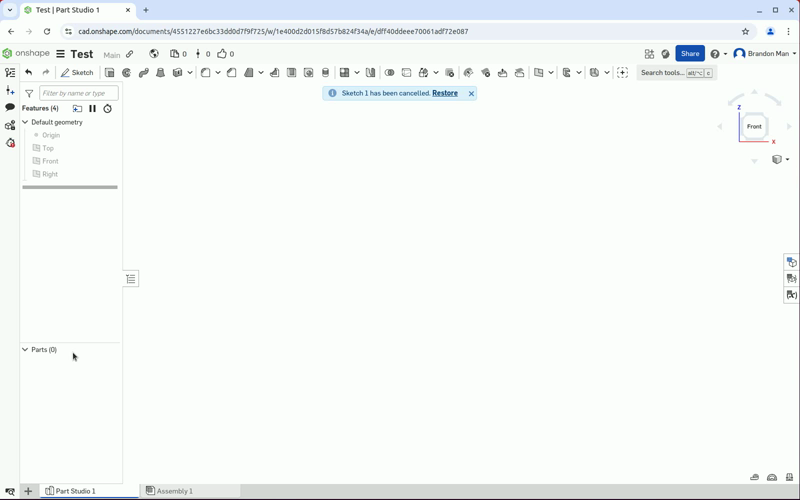
mouse_move(73, 352)
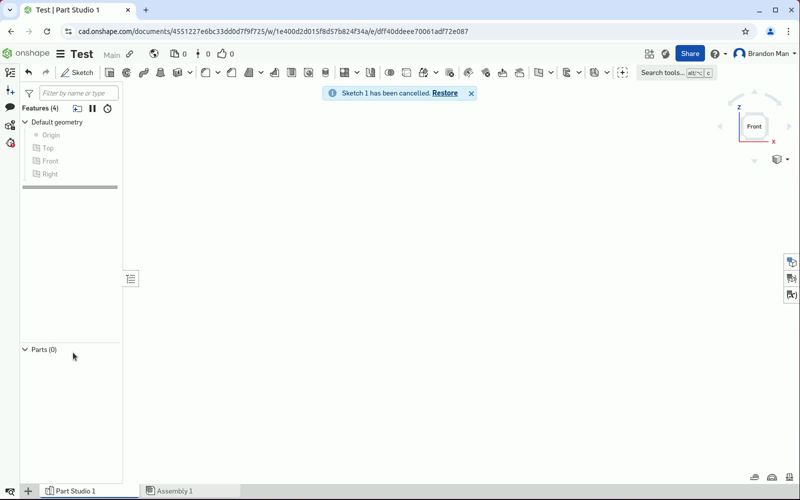
key(shift+y)
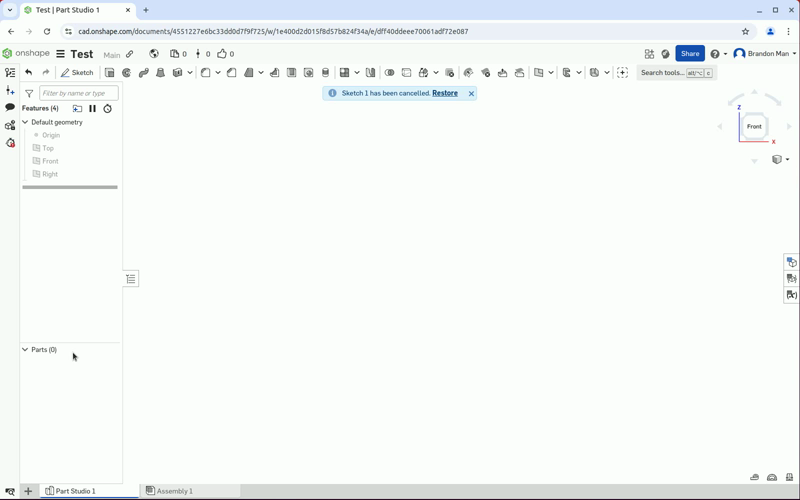
key(shift+s)
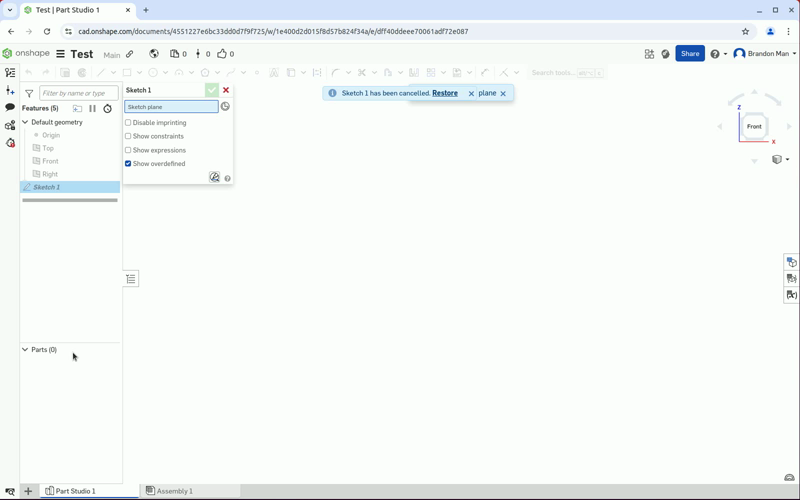
mouse_move(73, 163)
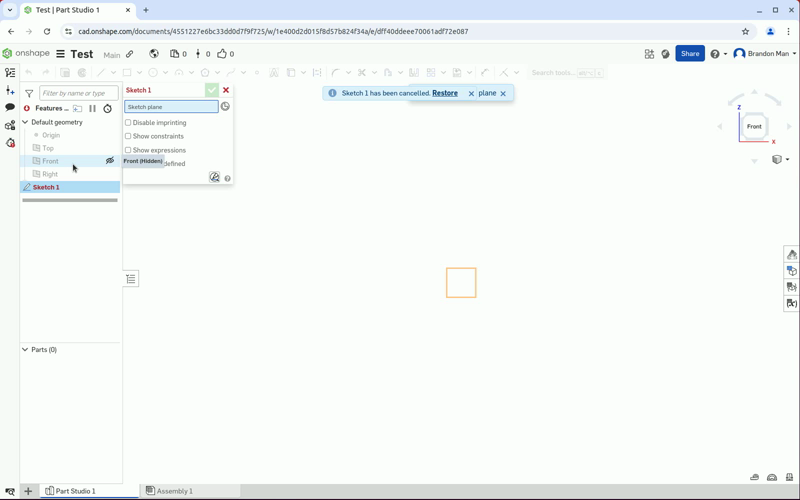
click(73, 163)
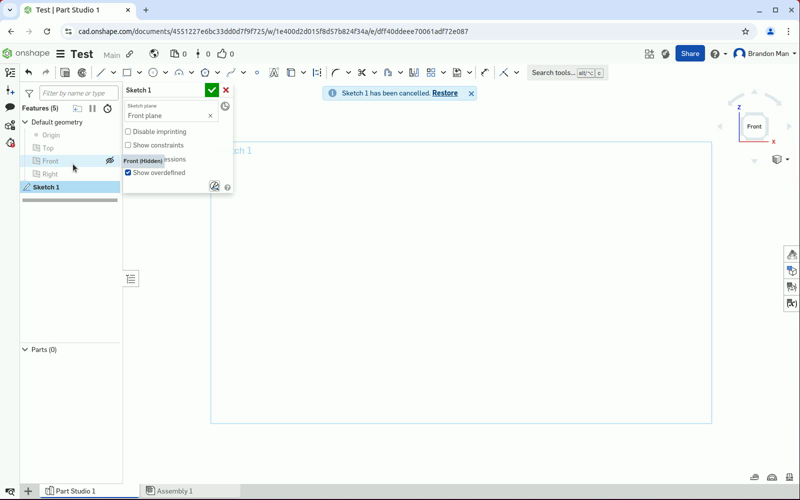
mouse_move(73, 352)
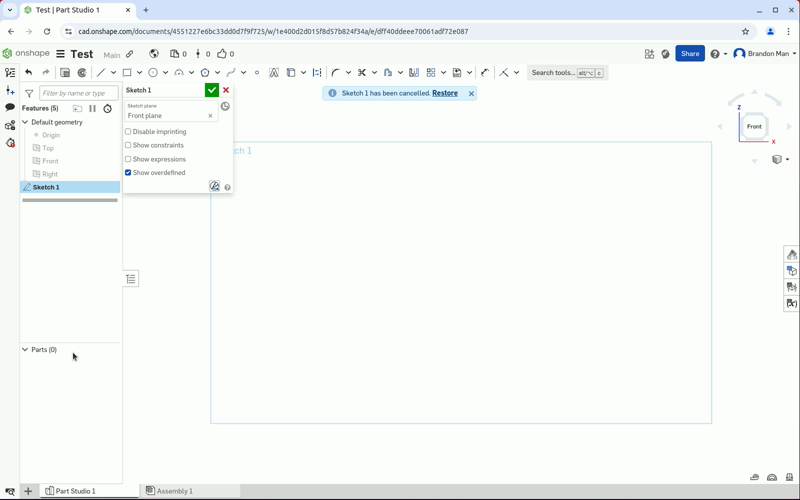
key(y)
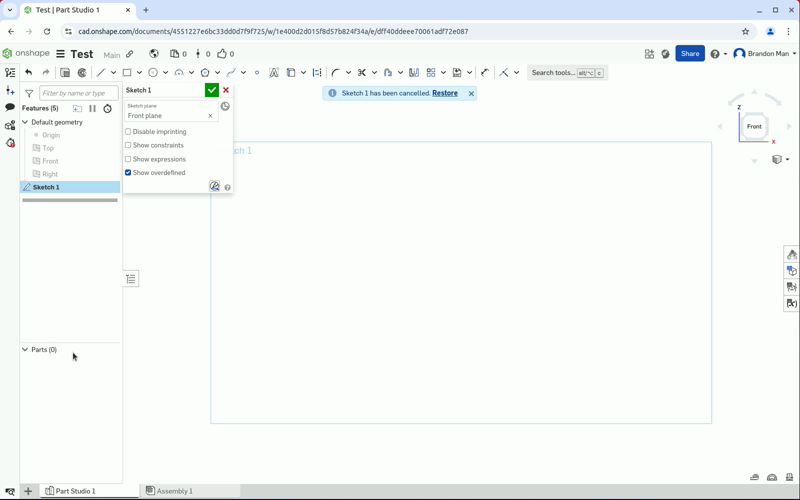
key(l)
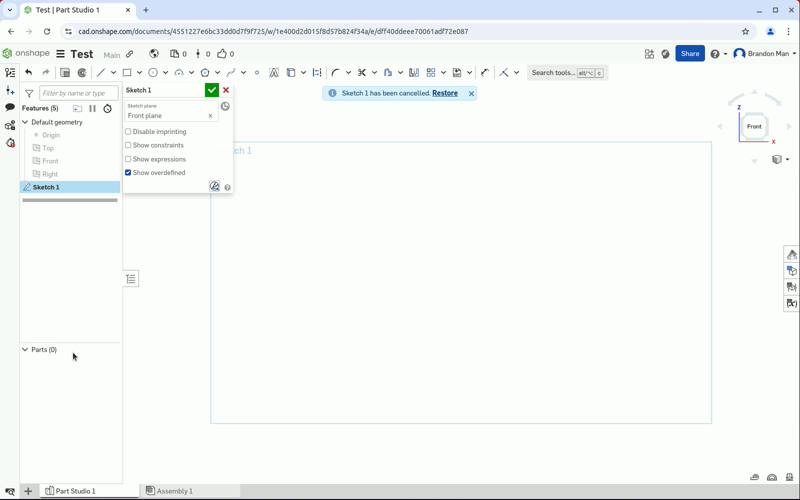
key_down(shift)
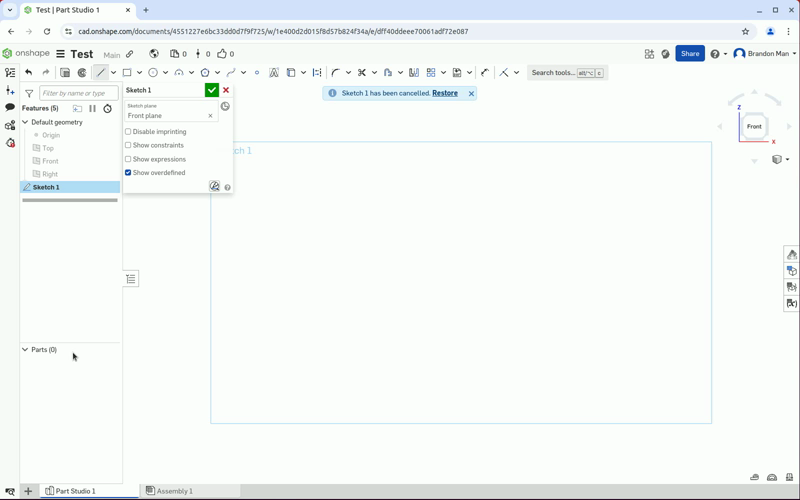
mouse_move(460, 282)
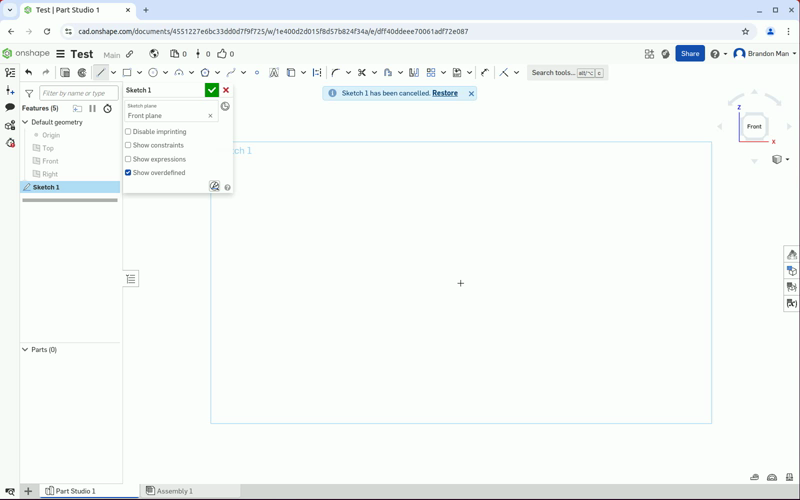
click(460, 282)
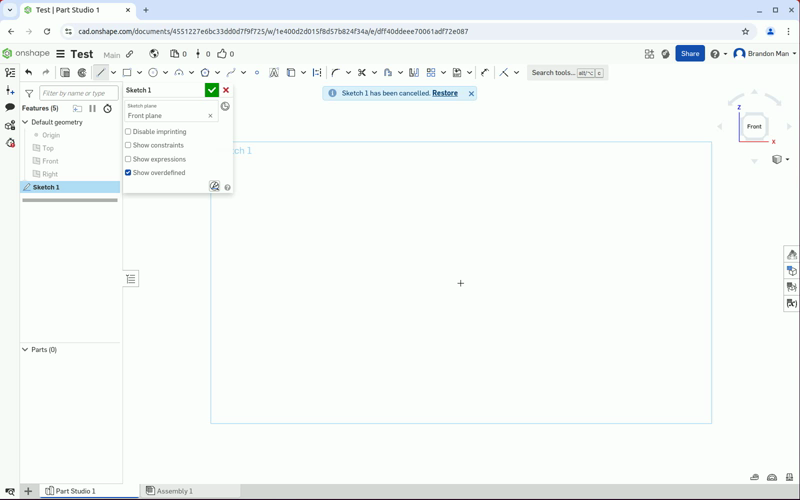
key_up(shift)
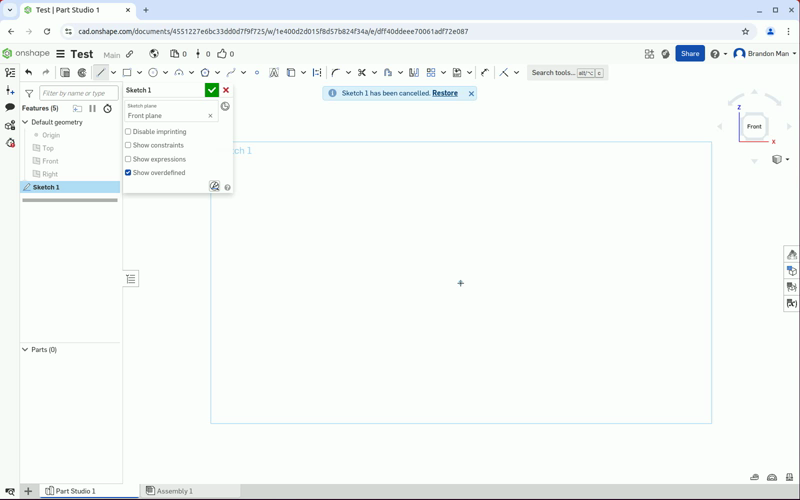
key_down(shift)
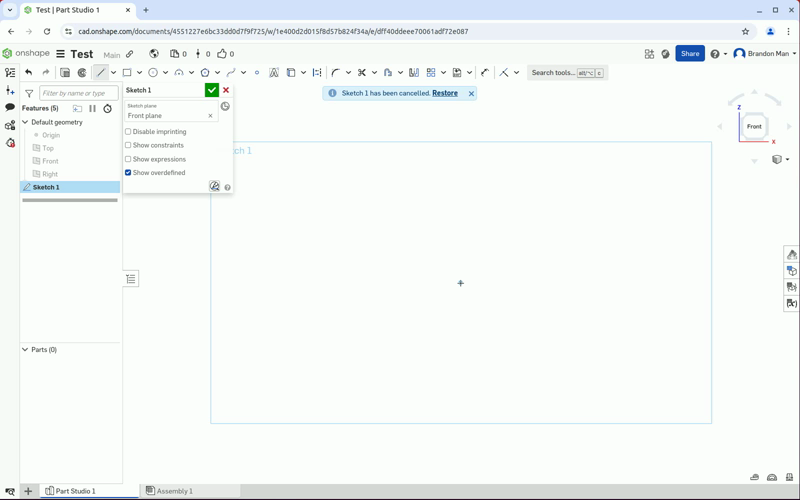
mouse_move(536, 282)
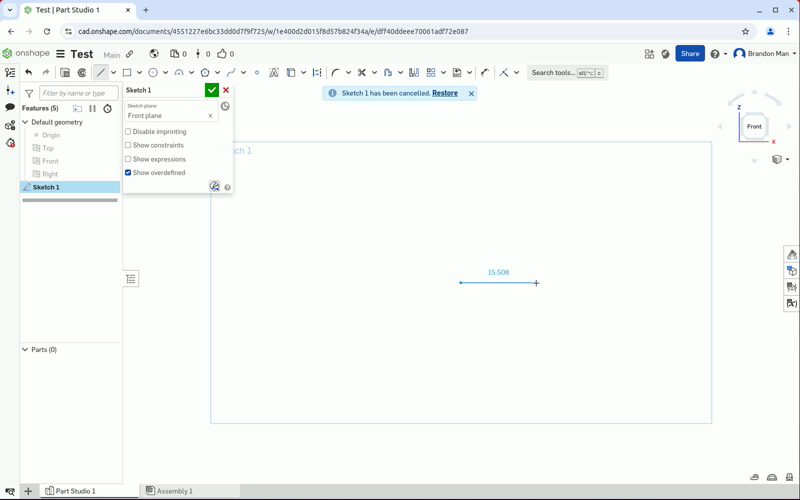
click(536, 282)
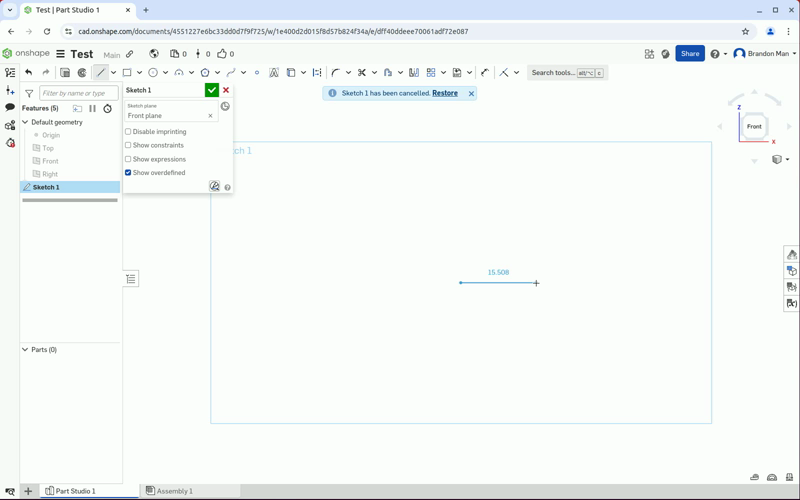
key_up(shift)
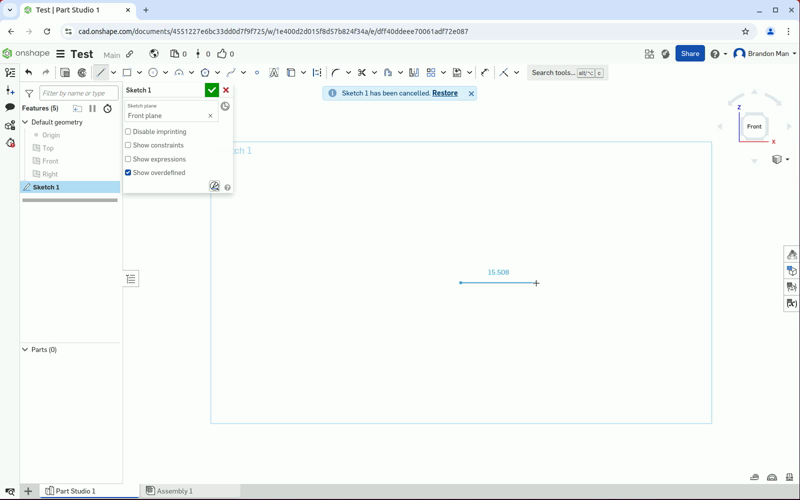
key_down(shift)
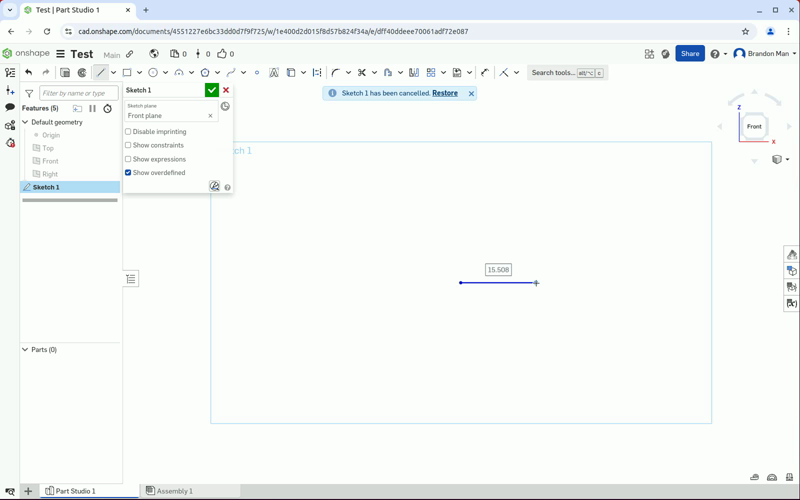
mouse_move(566, 282)
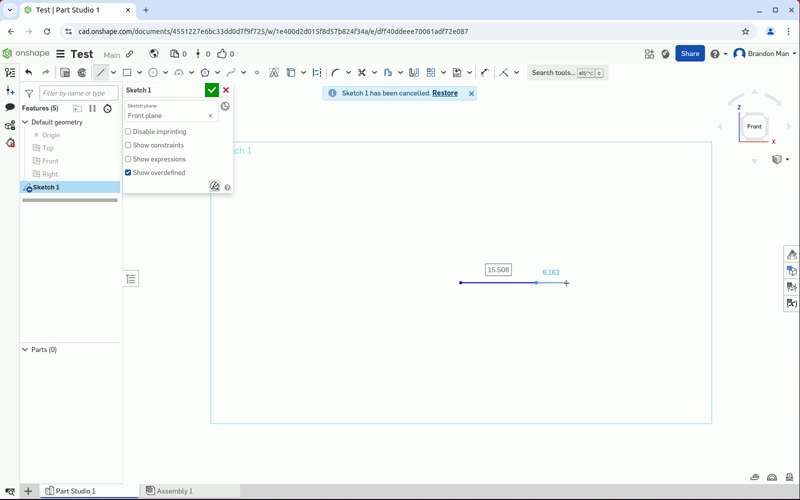
mouse_move(536, 264)
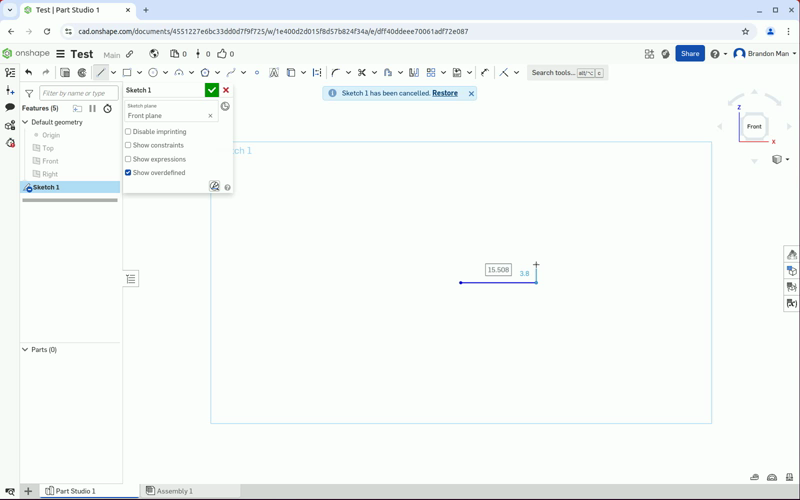
click(536, 264)
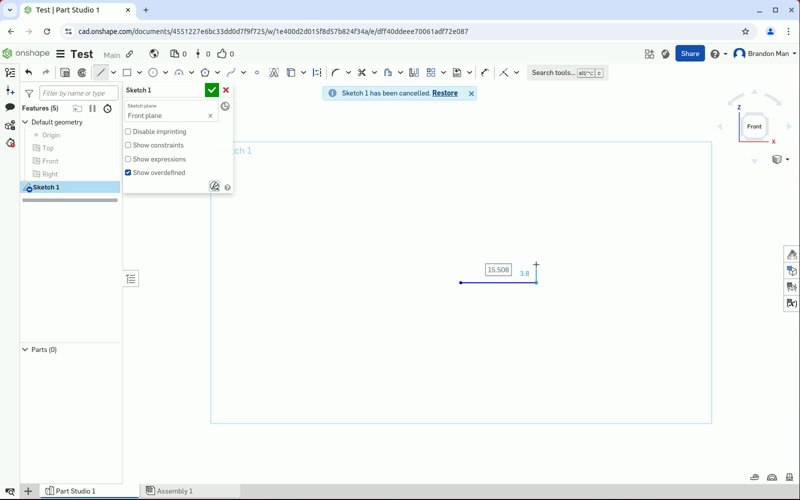
key_up(shift)
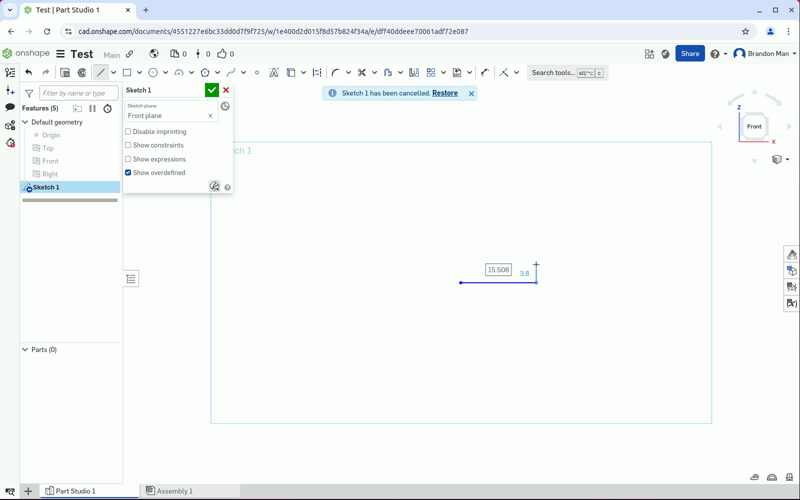
key_down(shift)
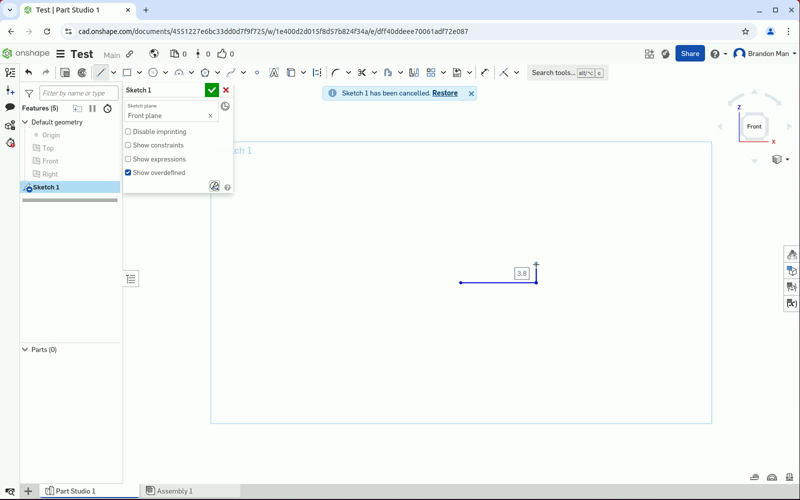
mouse_move(460, 207)
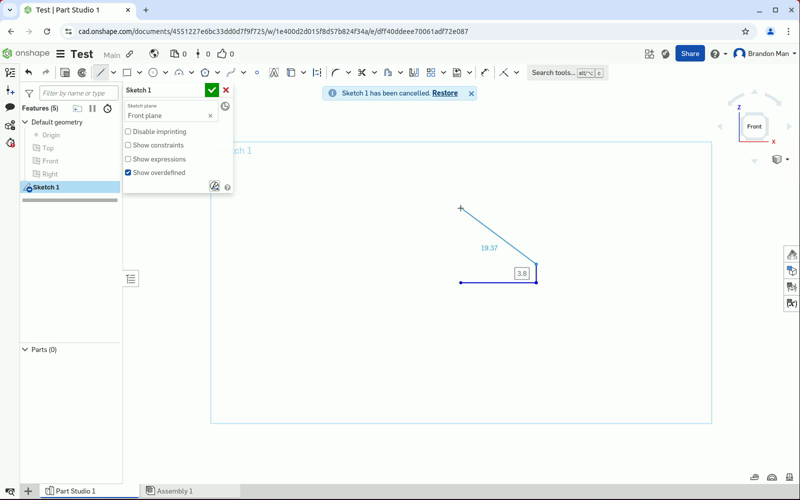
click(460, 207)
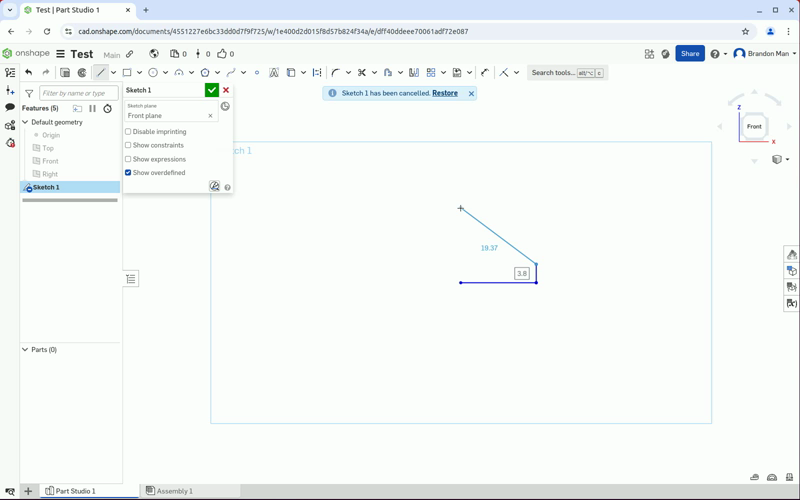
key_up(shift)
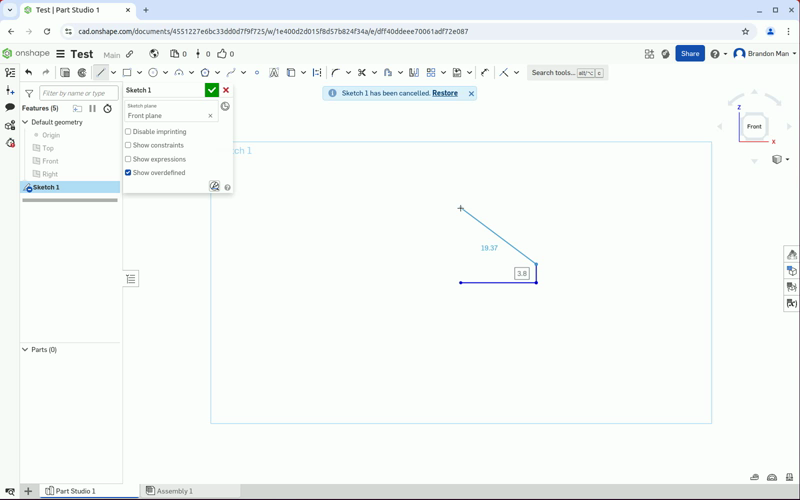
key_down(shift)
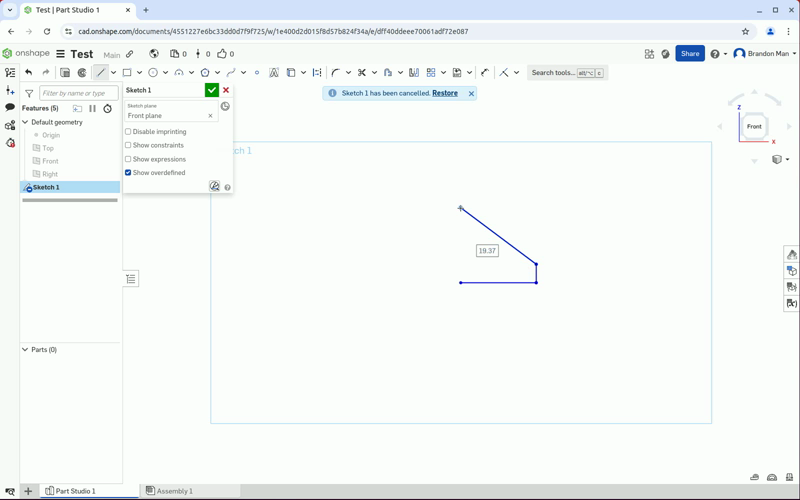
mouse_move(460, 282)
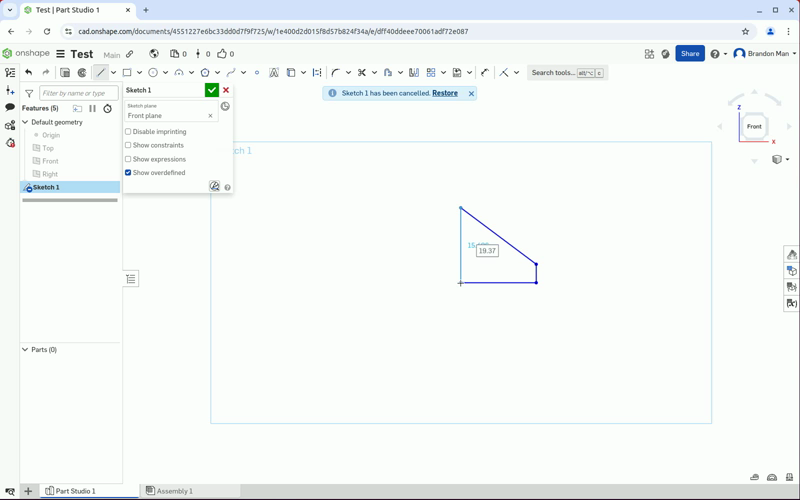
key_up(shift)
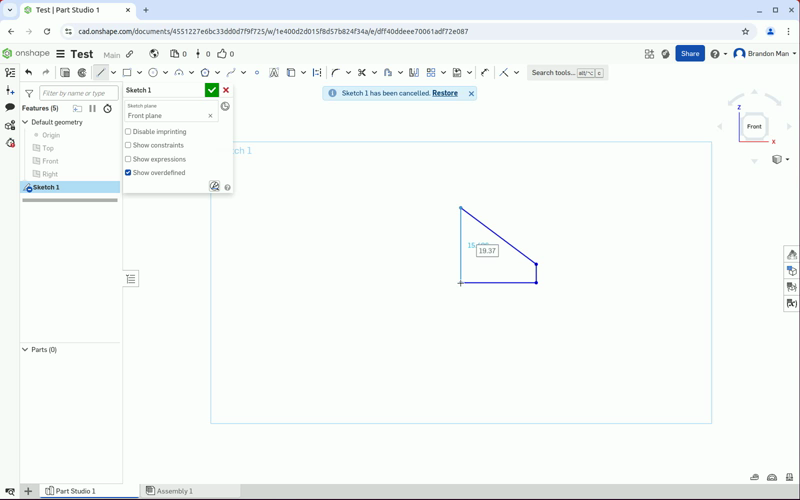
click(460, 282)
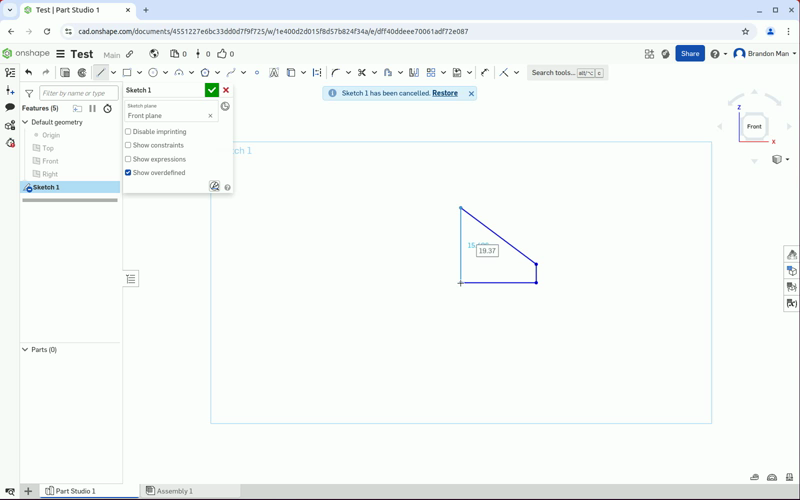
key(esc)
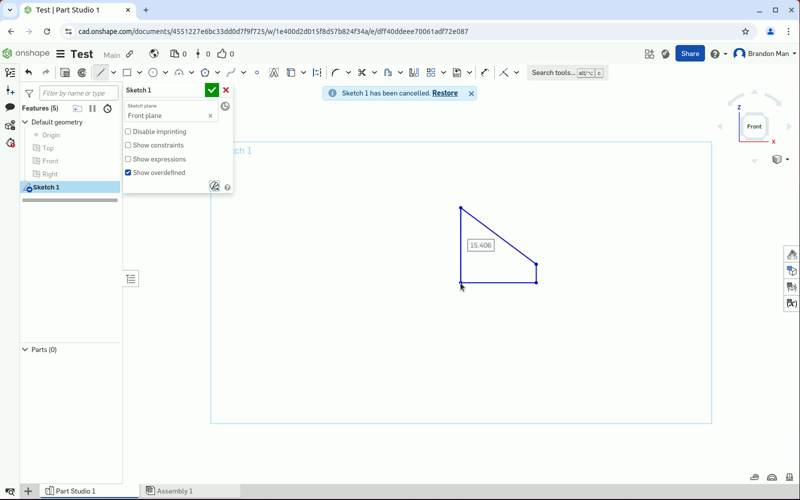
mouse_move(530, 270)
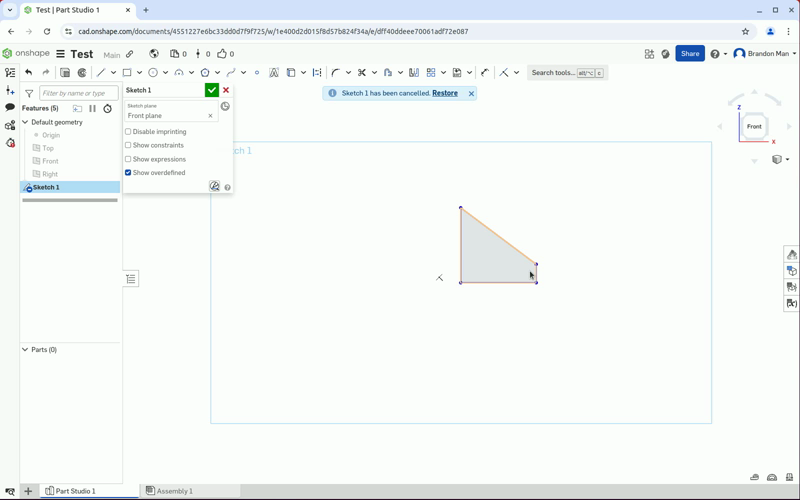
click(530, 270)
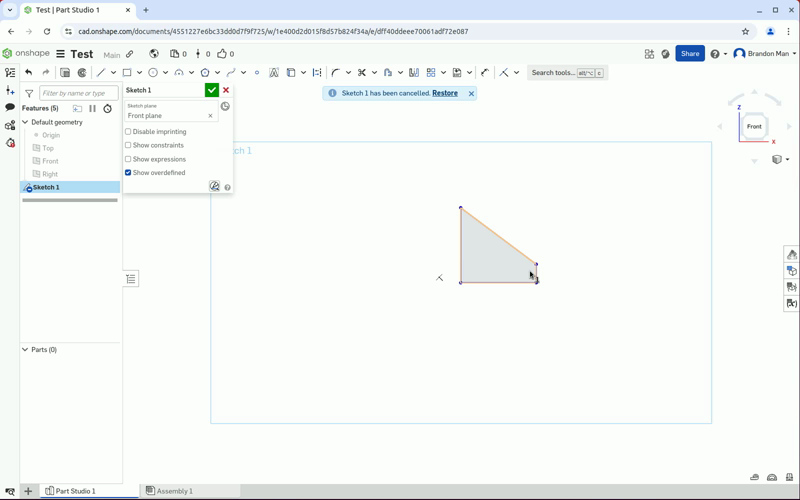
mouse_move(73, 352)
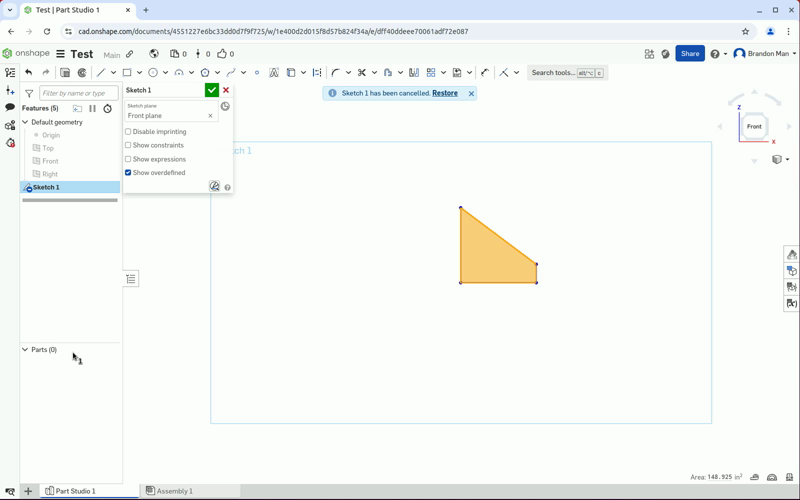
key(shift+y)
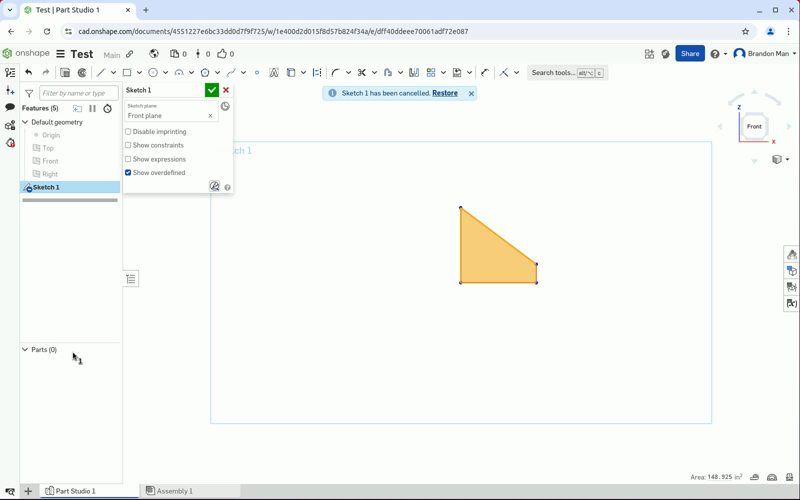
key(shift+e)
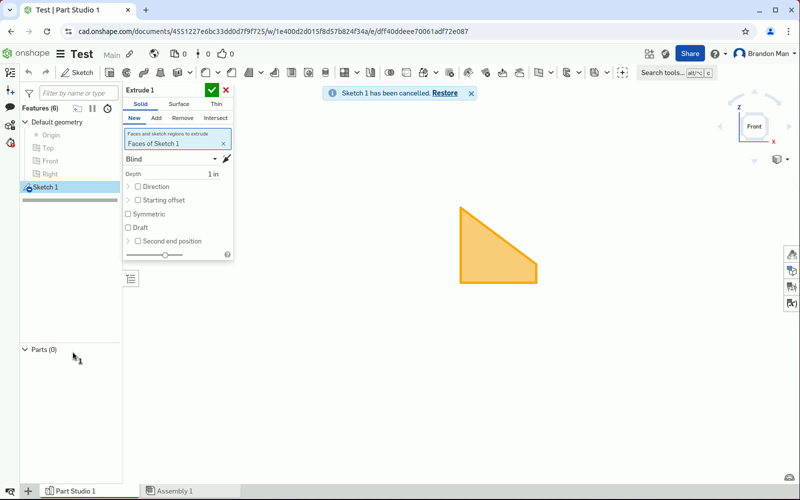
mouse_move(143, 106)
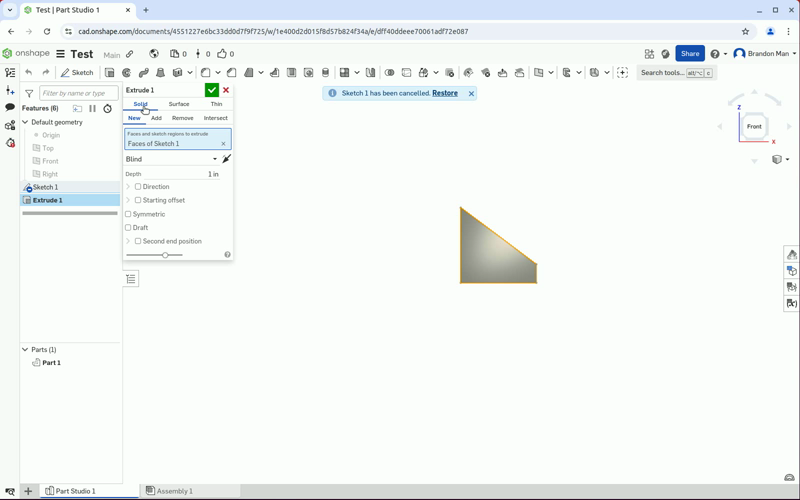
click(143, 106)
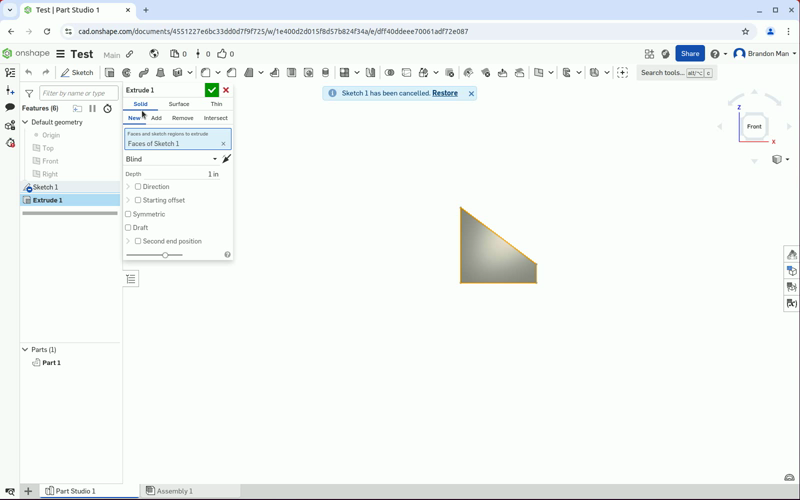
mouse_move(137, 120)
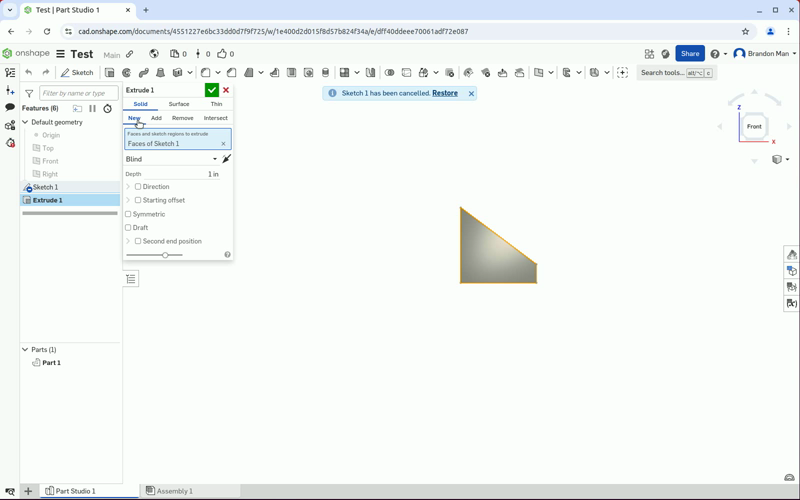
click(137, 120)
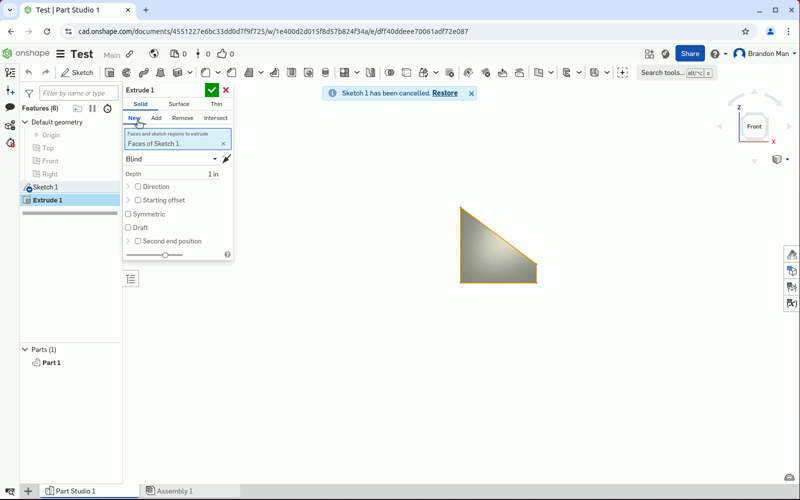
key(tab, 4)
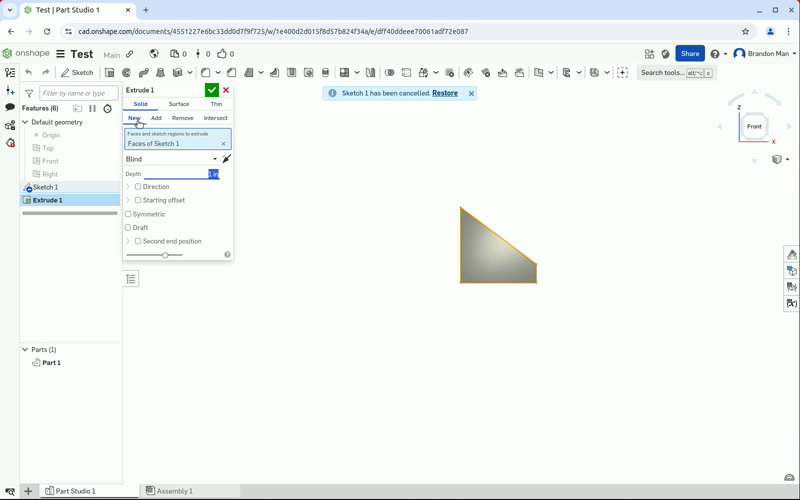
text(23.108)
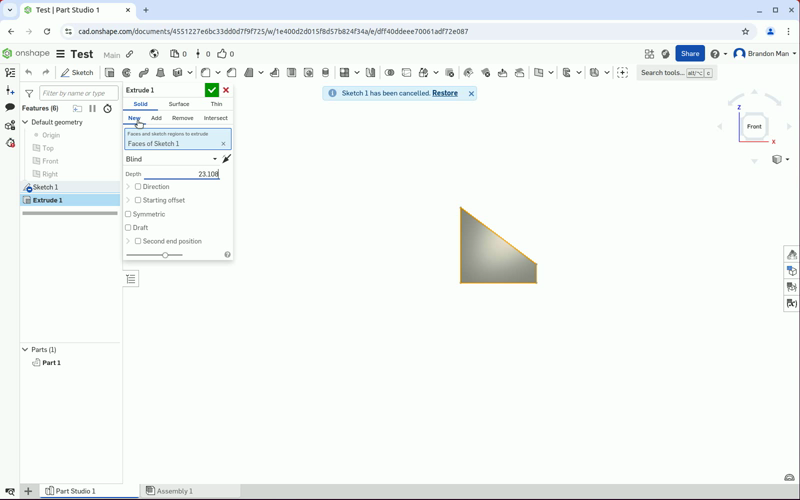
key(enter)
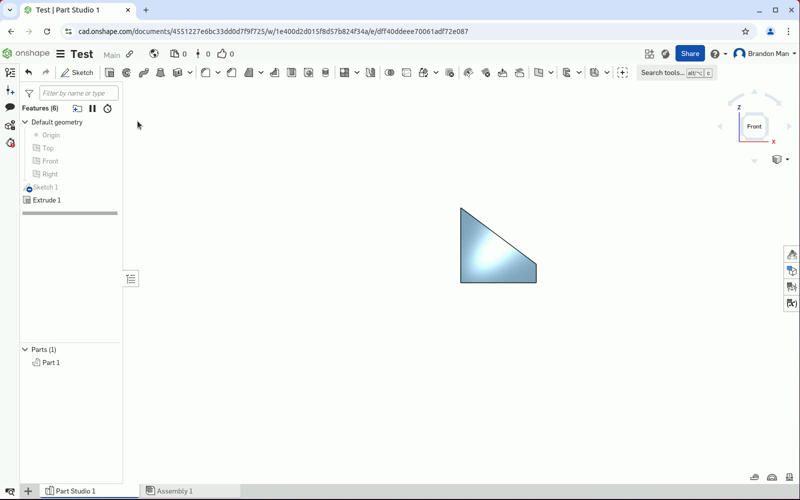
key(shift+h)
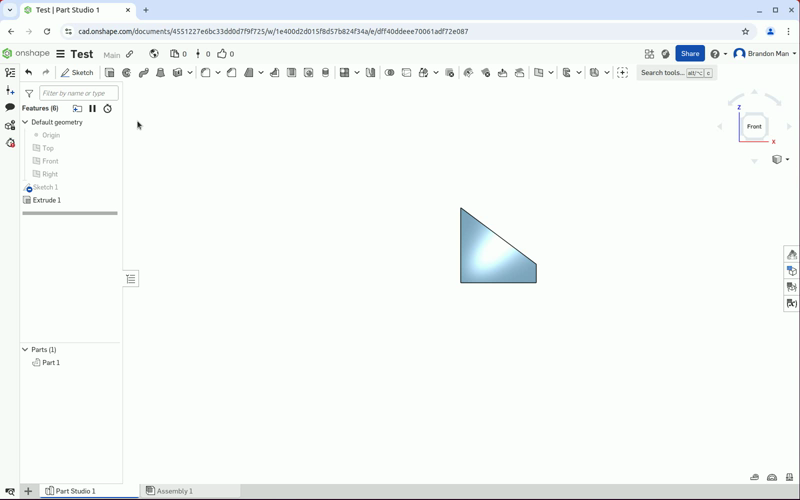
key(shift+h)
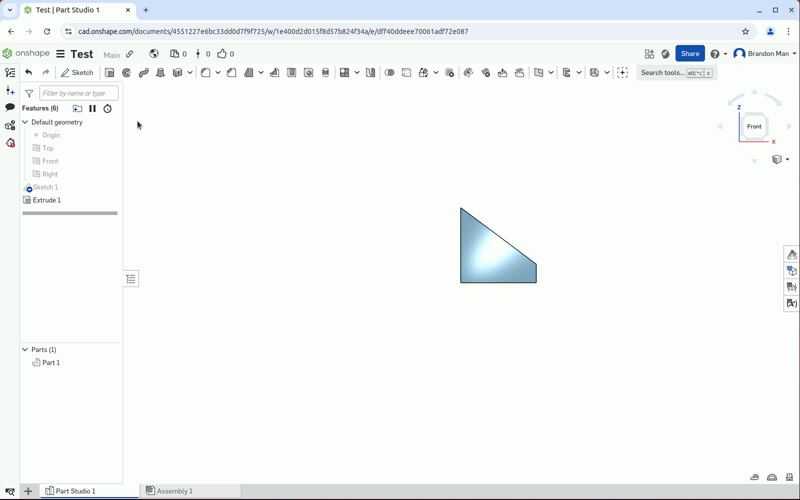
mouse_move(73, 189)
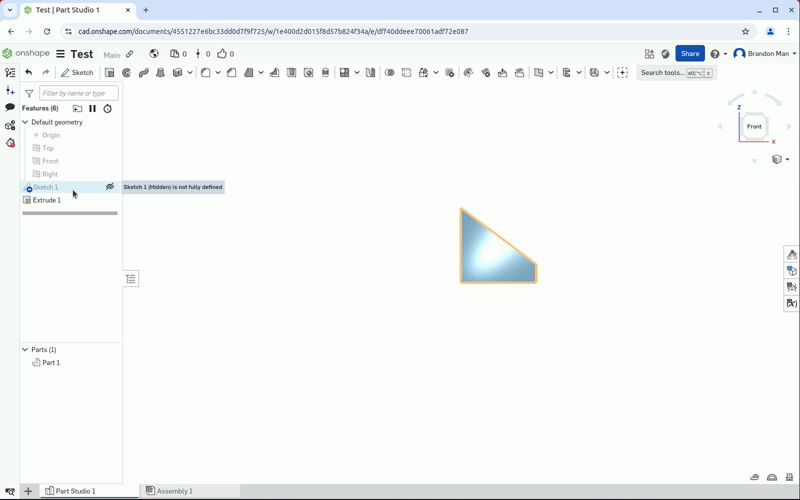
click(73, 189)
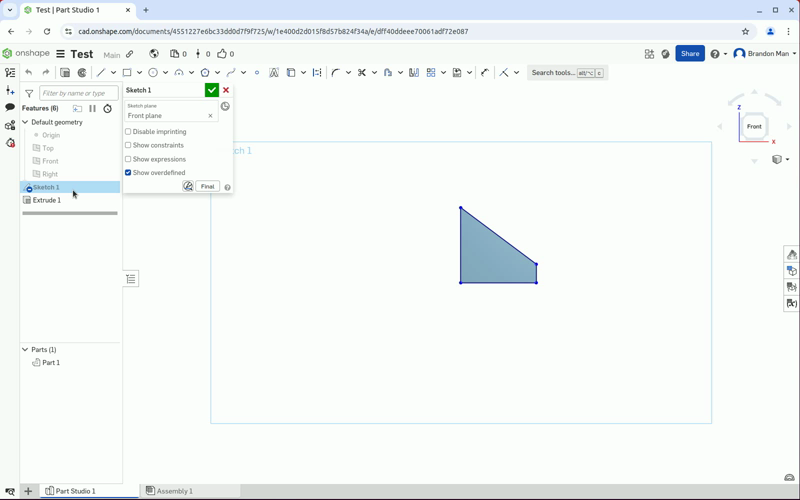
mouse_move(229, 92)
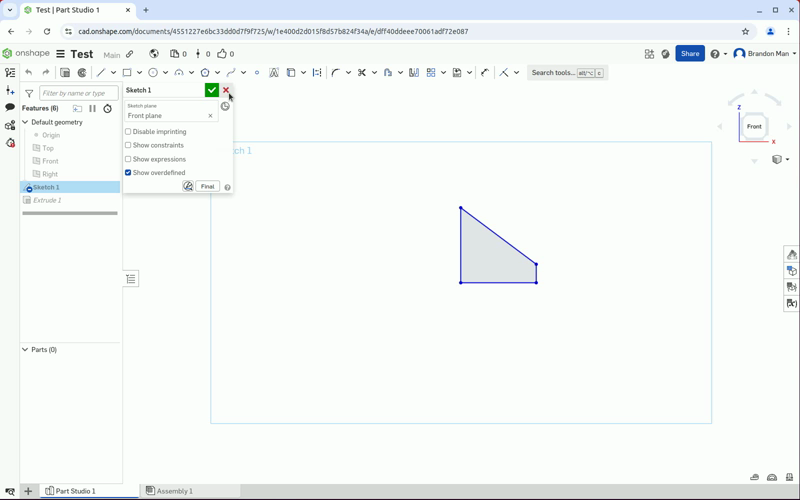
click(229, 92)
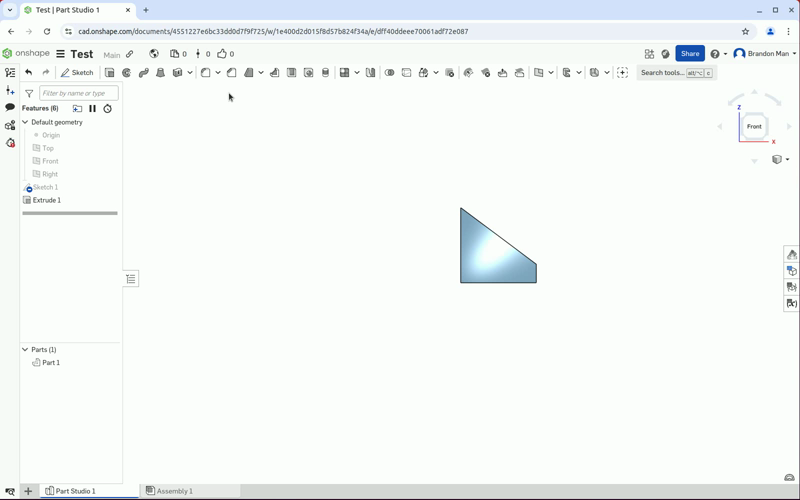
mouse_move(541, 75)
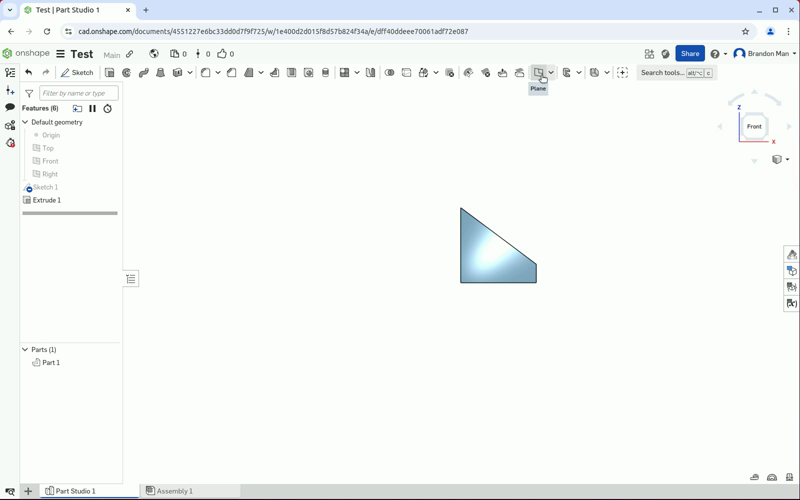
click(541, 75)
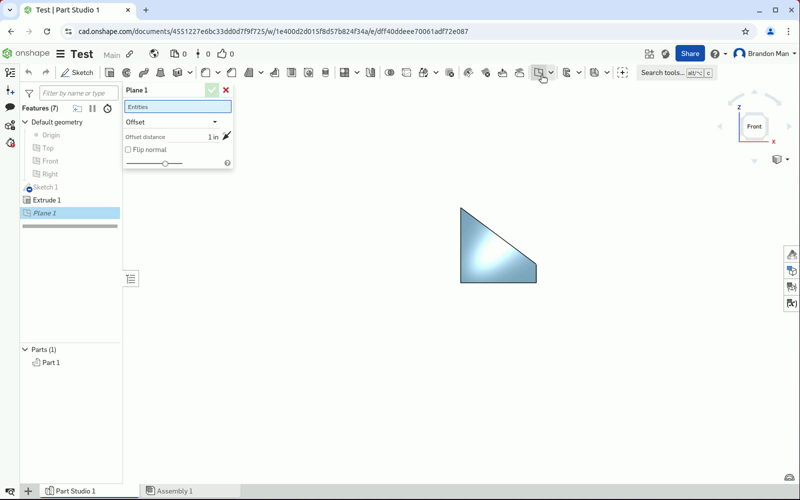
mouse_move(73, 163)
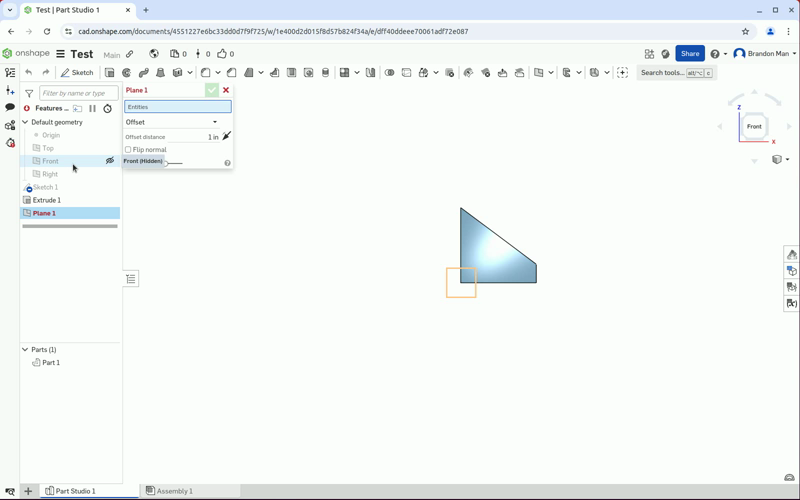
click(73, 163)
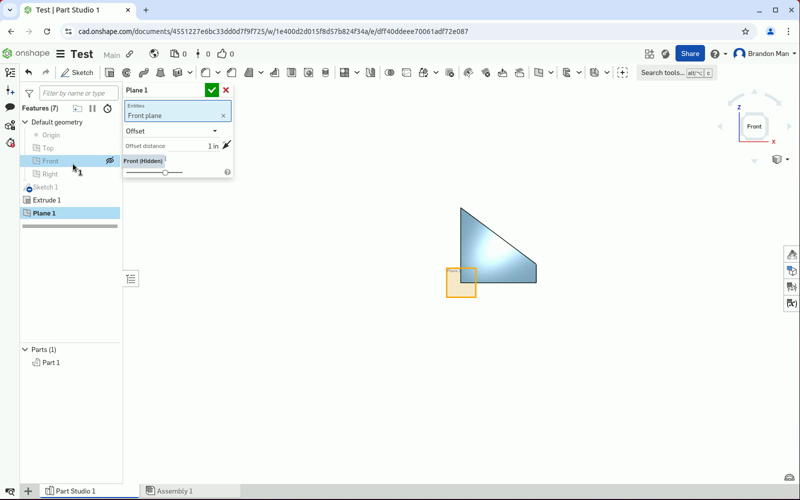
key(tab, 2)
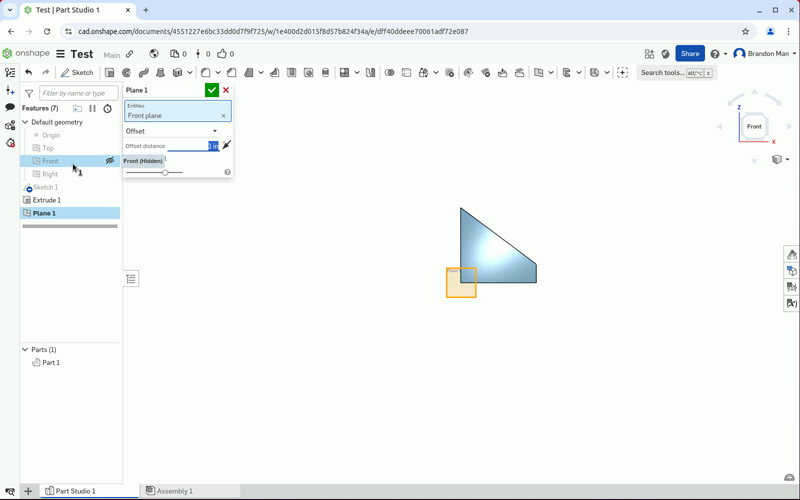
text(23.108)
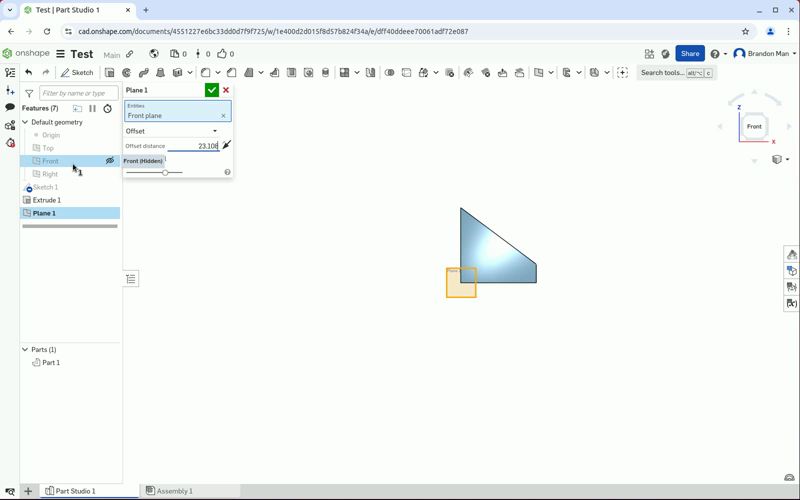
key(enter, 2)
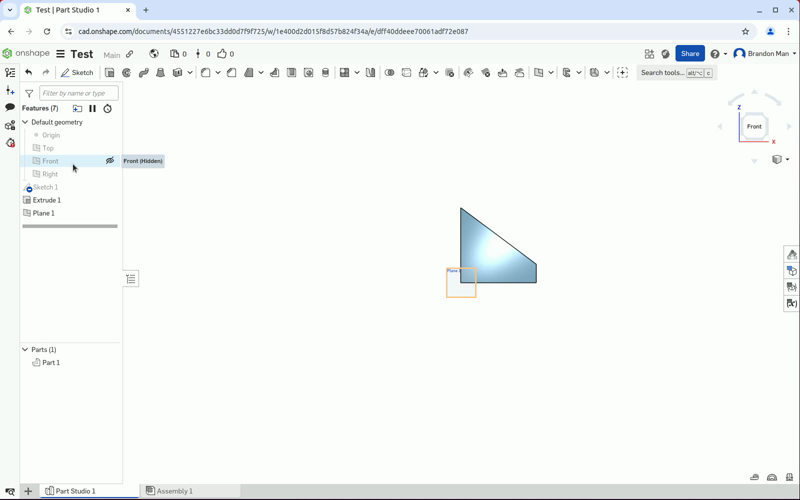
key(shift+s)
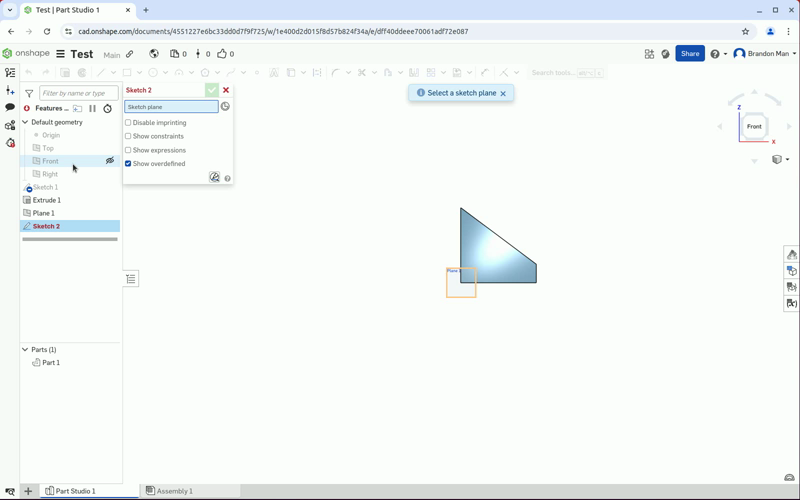
mouse_move(73, 215)
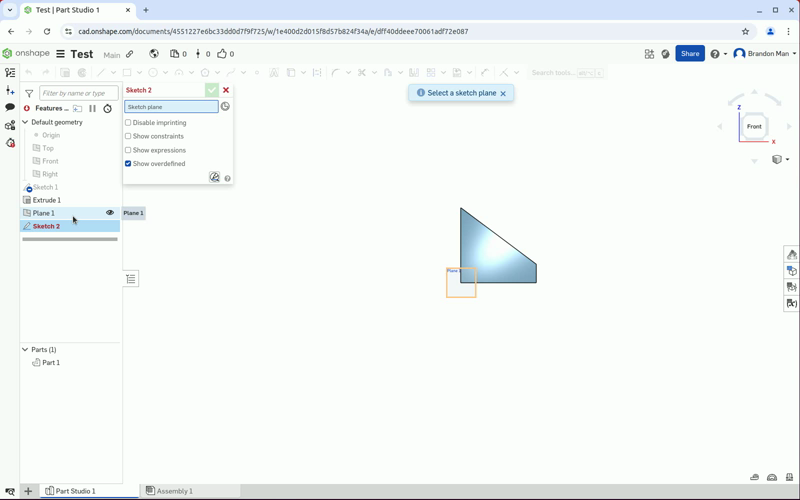
click(73, 215)
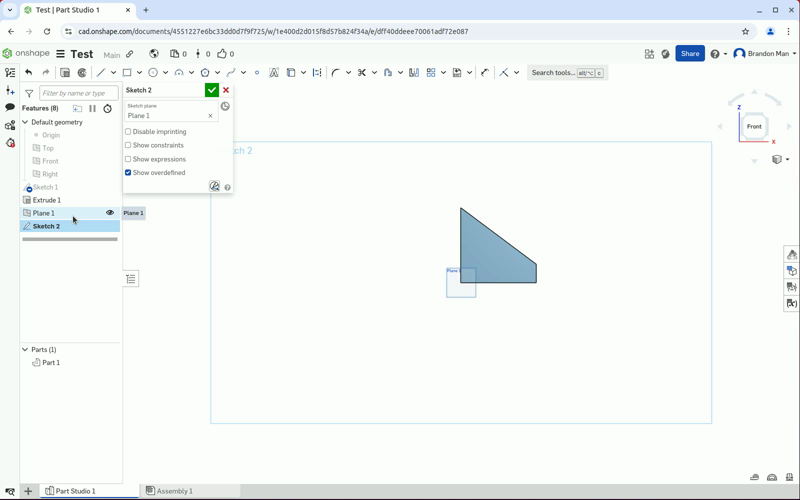
mouse_move(73, 352)
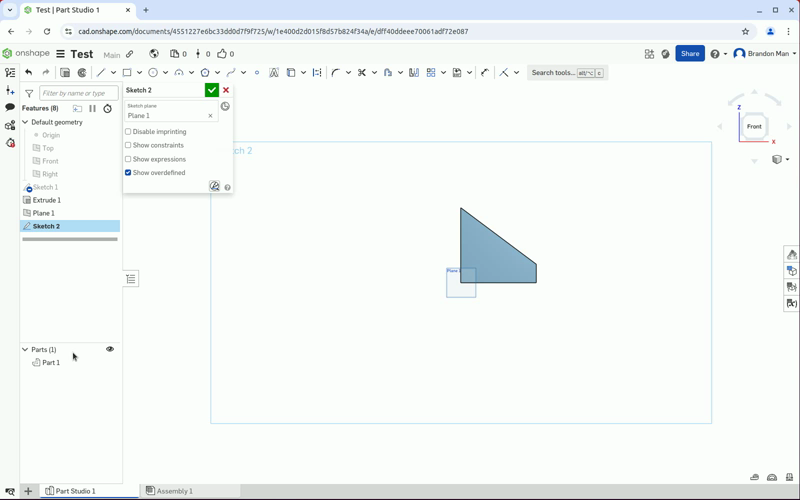
key(y)
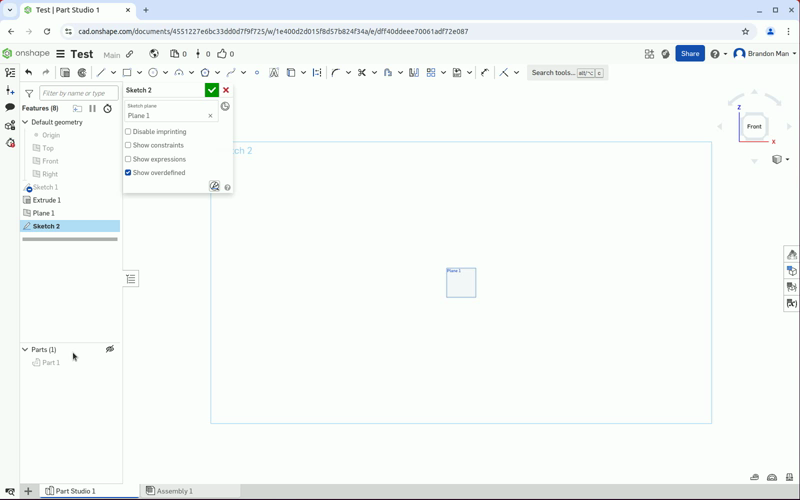
key(l)
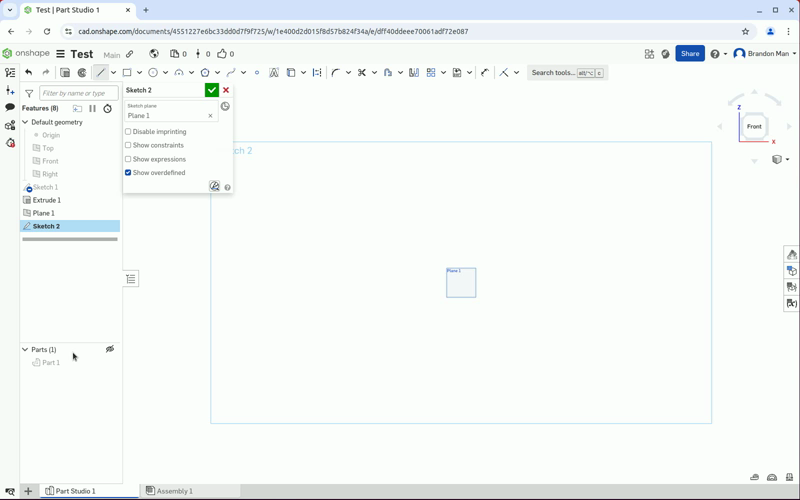
key_down(shift)
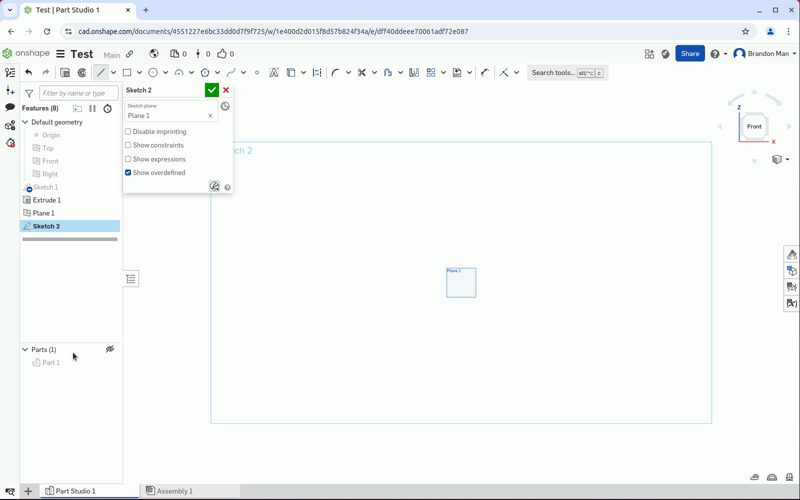
mouse_move(460, 226)
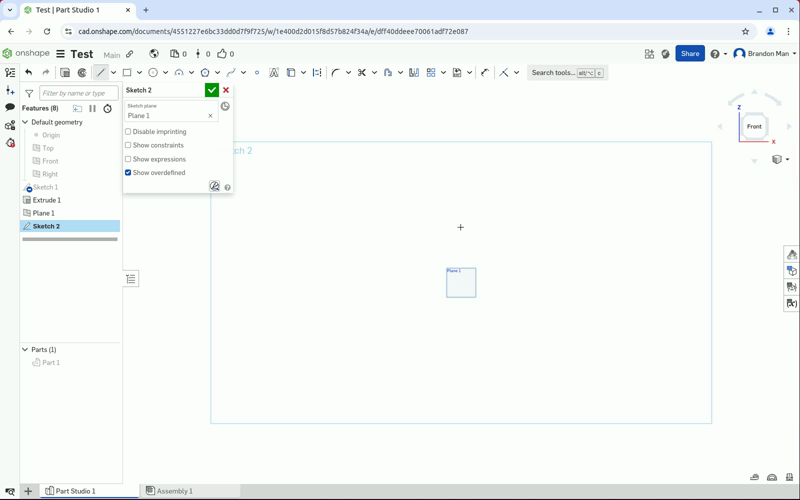
click(460, 226)
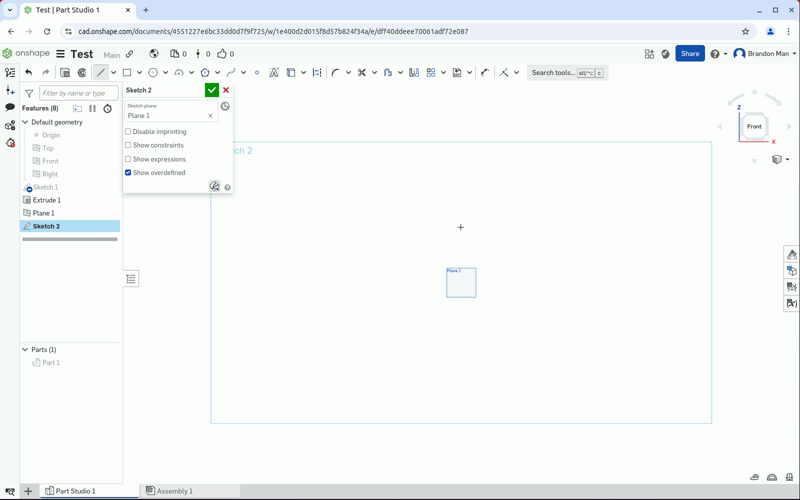
key_up(shift)
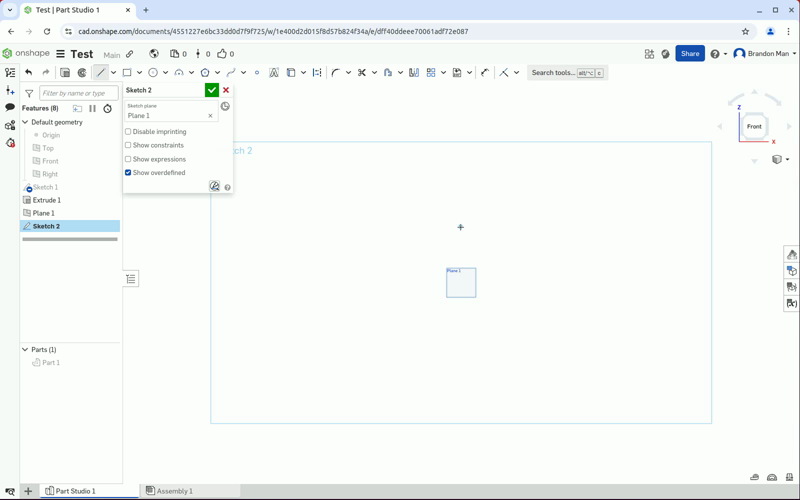
key_down(shift)
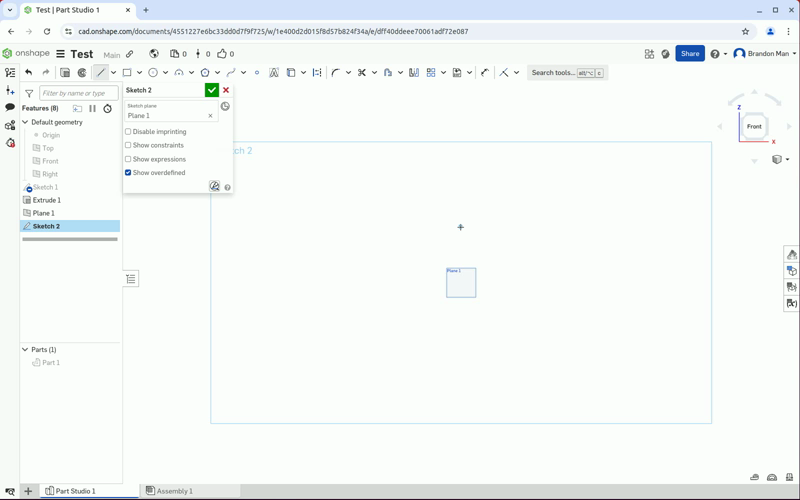
mouse_move(490, 226)
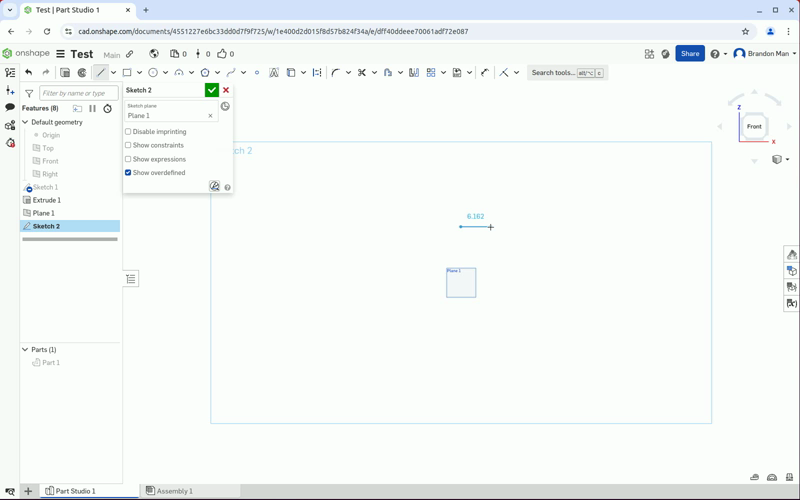
mouse_move(486, 226)
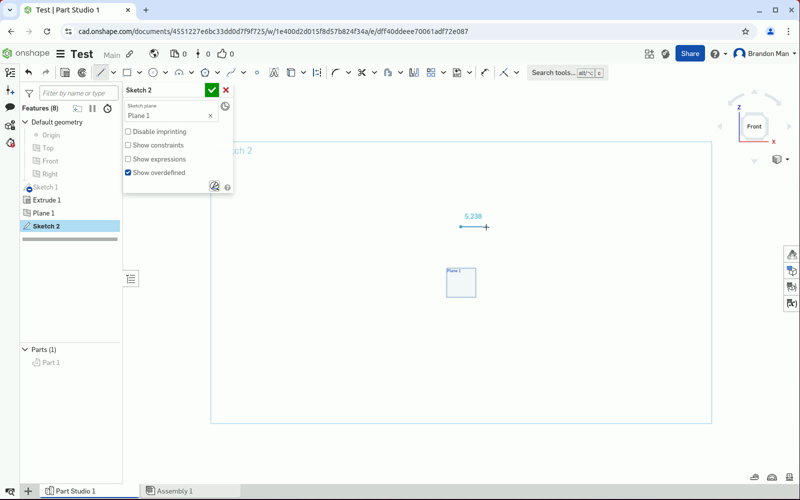
click(486, 226)
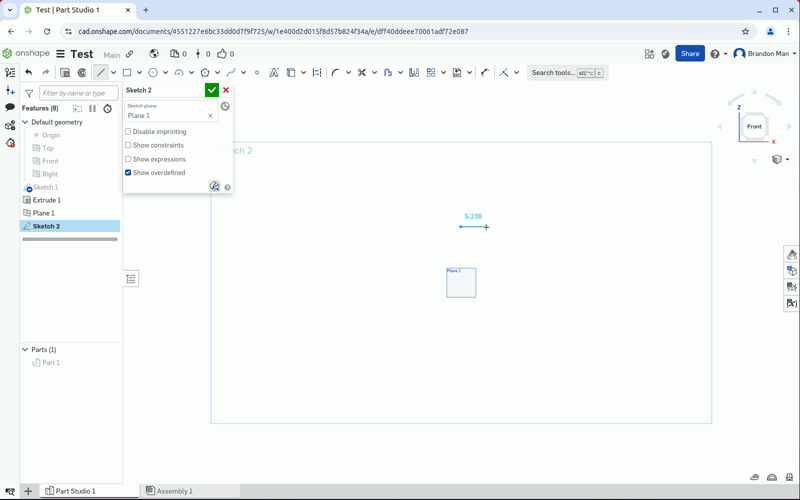
key_up(shift)
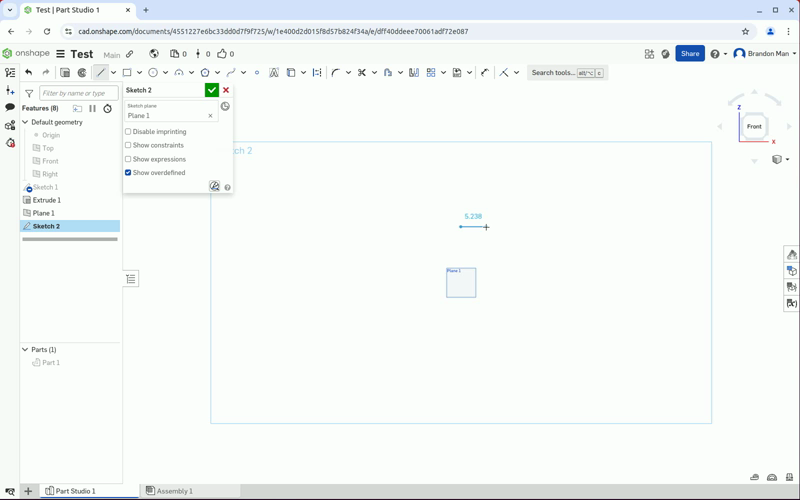
key_down(shift)
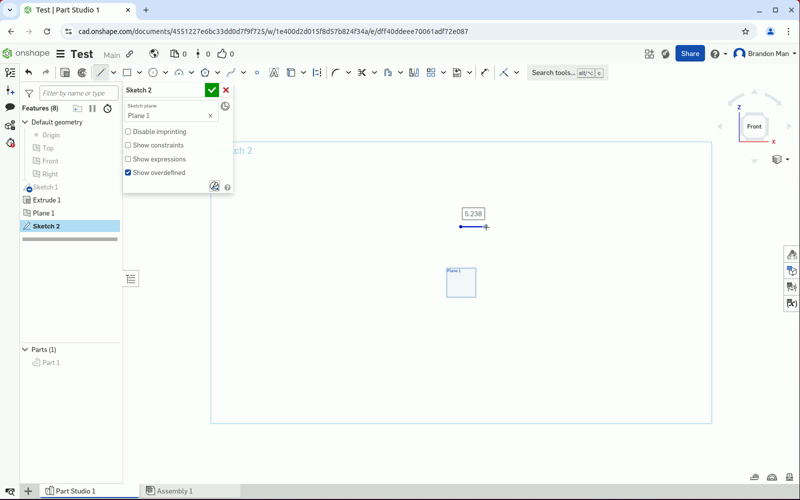
mouse_move(516, 226)
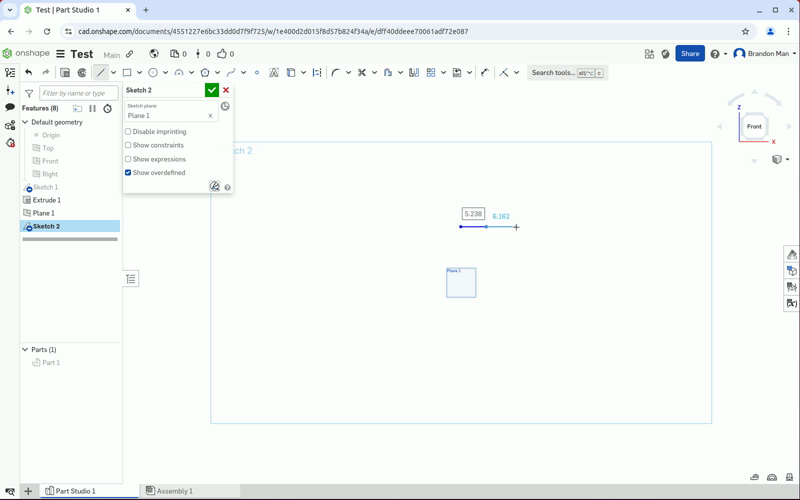
mouse_move(460, 207)
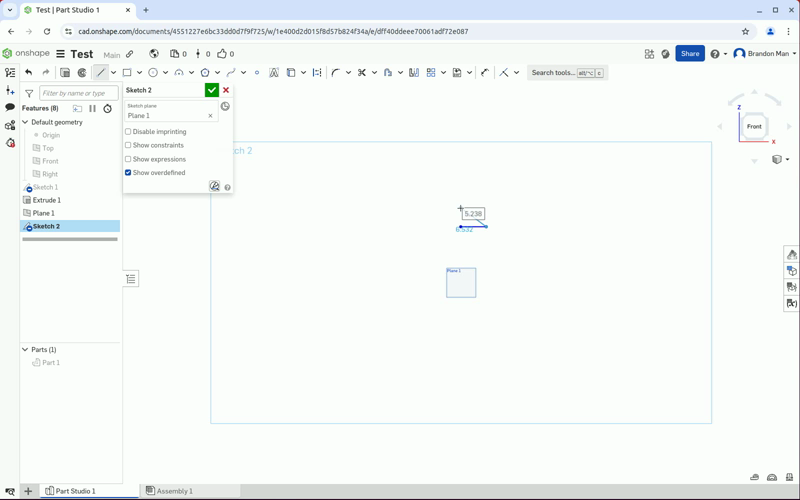
click(460, 207)
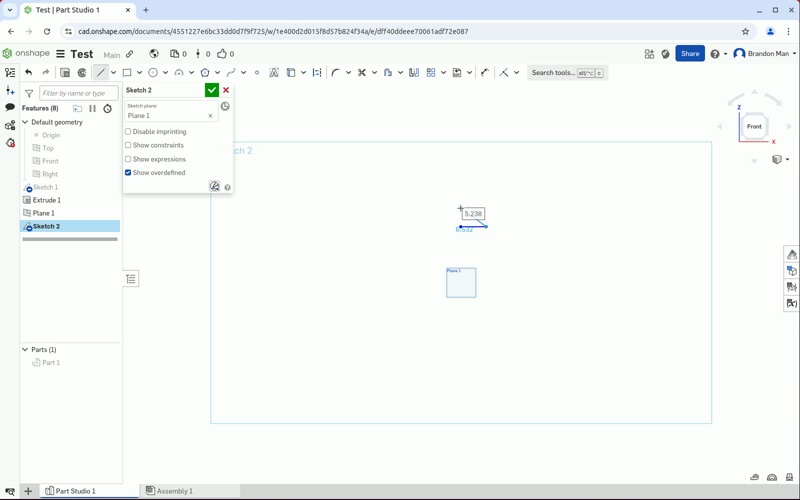
key_up(shift)
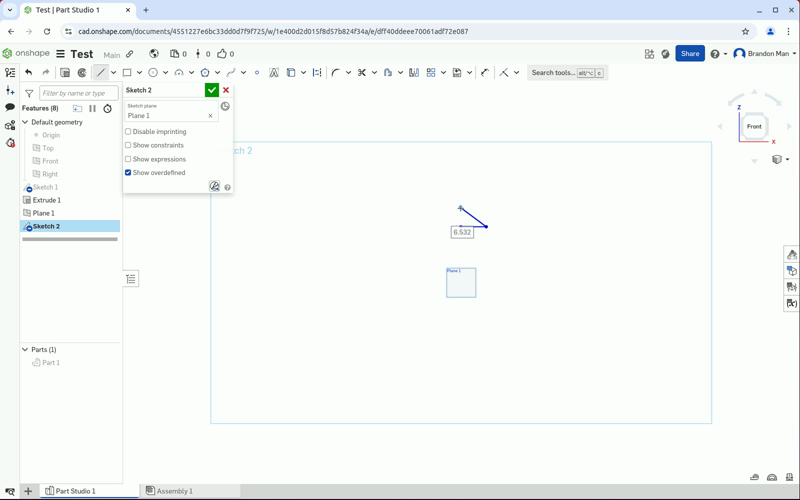
mouse_move(490, 207)
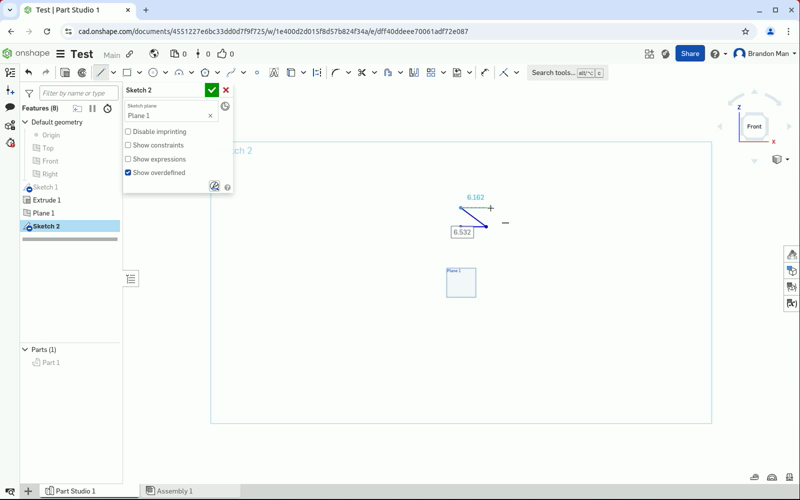
key_down(shift)
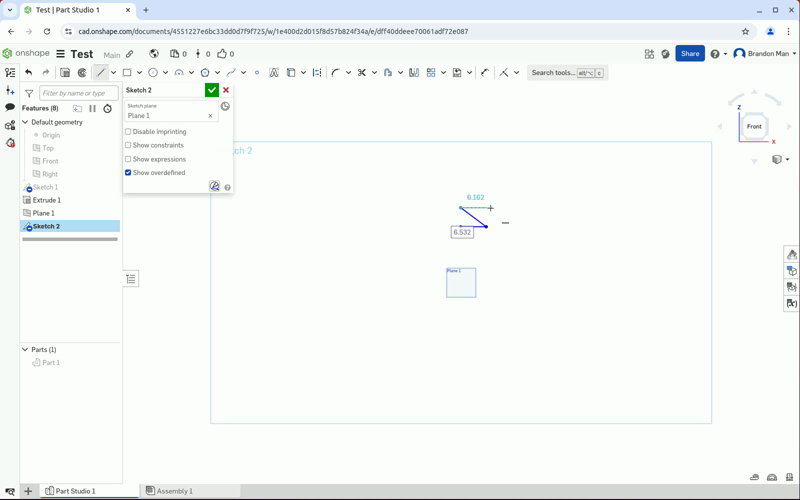
mouse_move(460, 226)
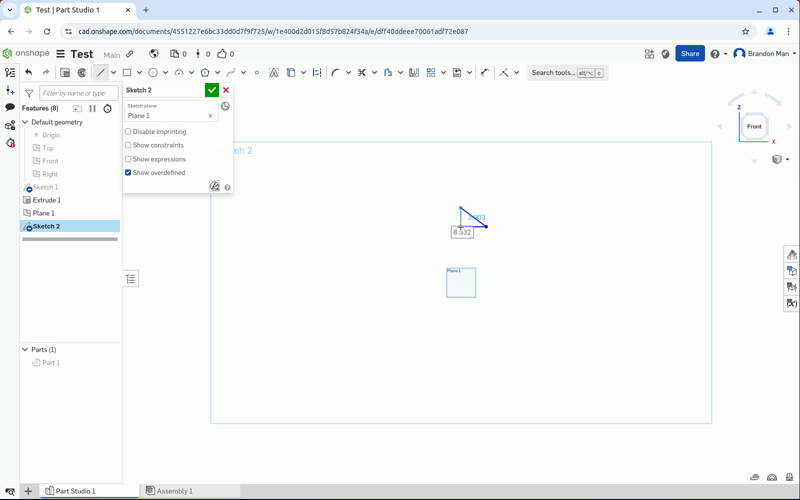
key_up(shift)
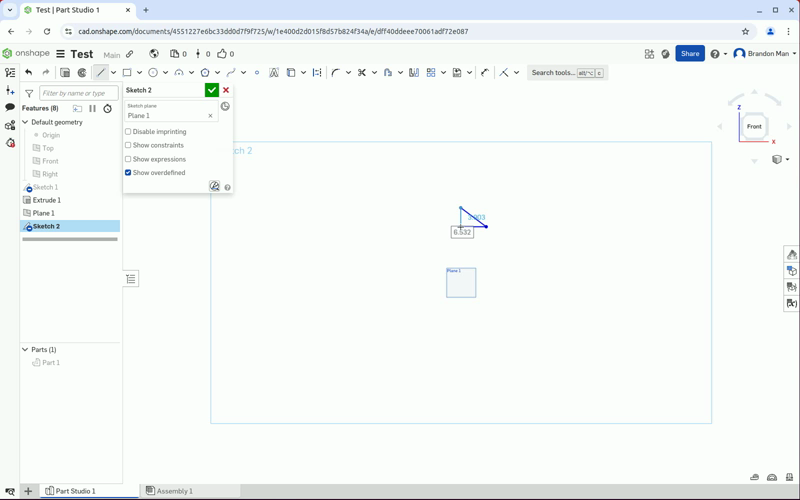
click(460, 226)
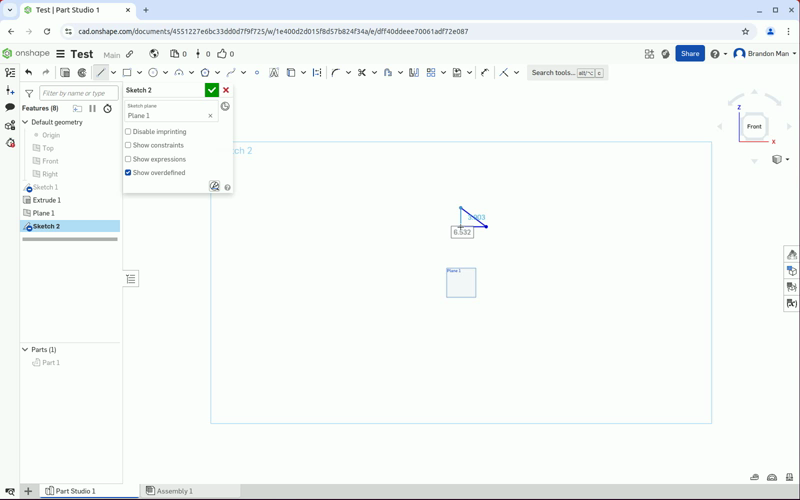
key(esc)
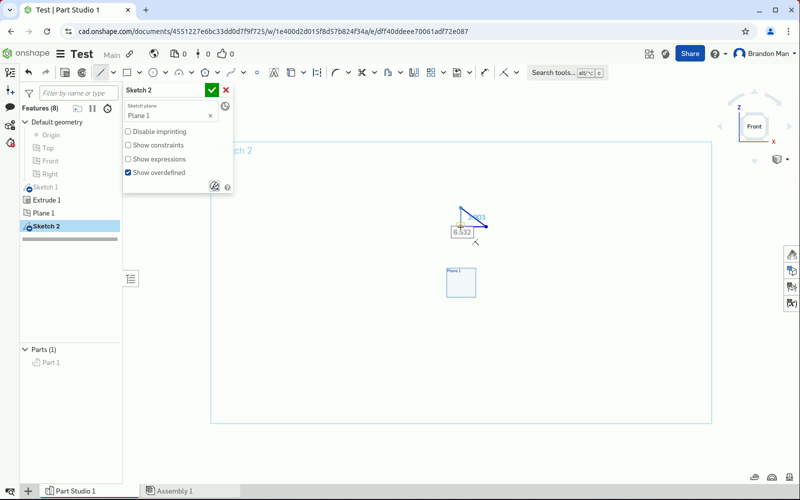
mouse_move(467, 220)
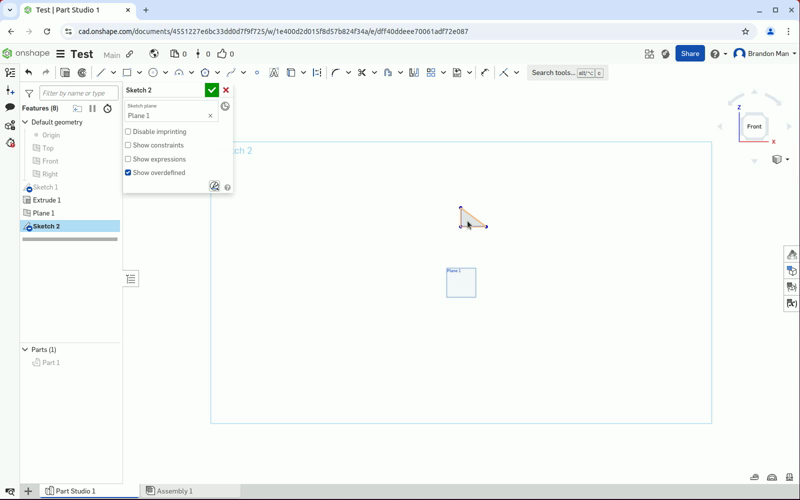
scroll(6)
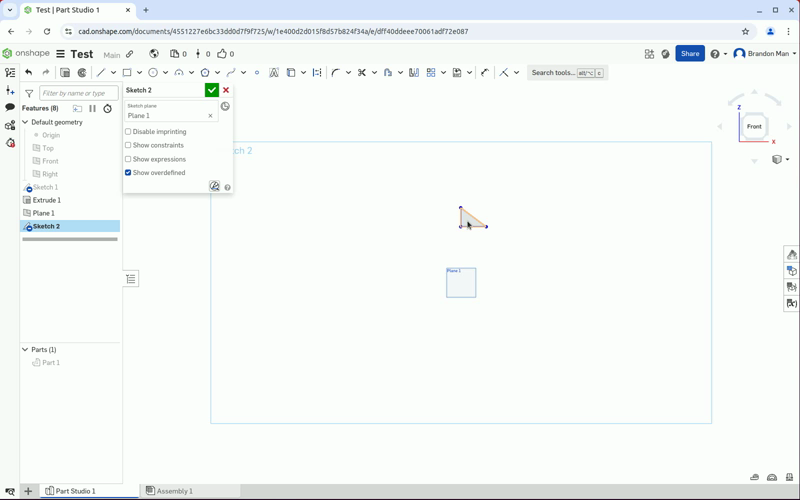
scroll(6)
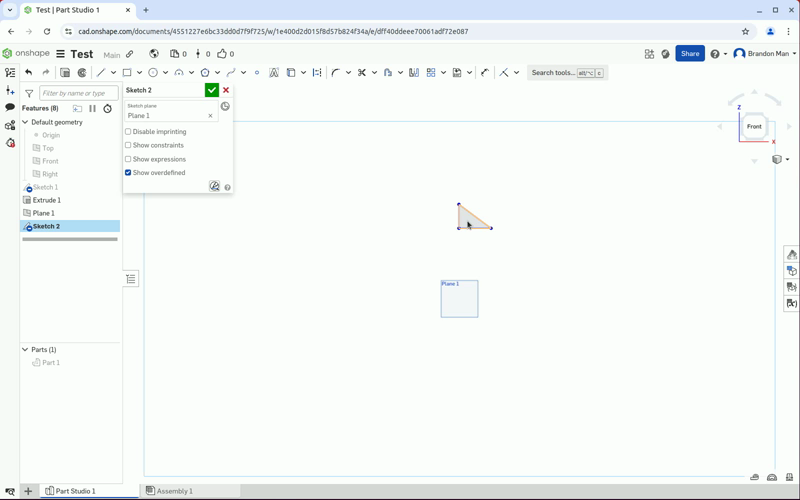
scroll(6)
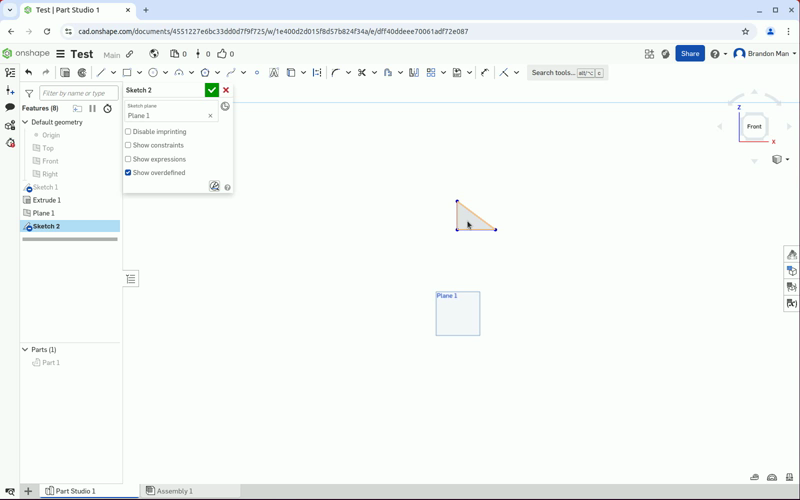
scroll(6)
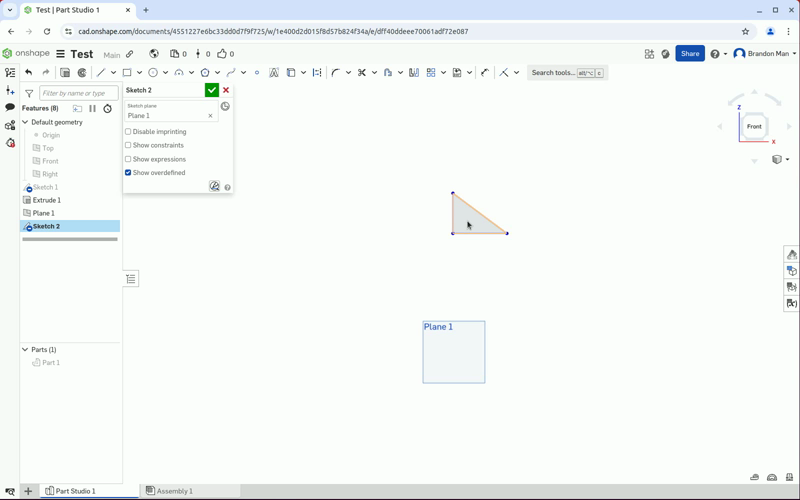
scroll(6)
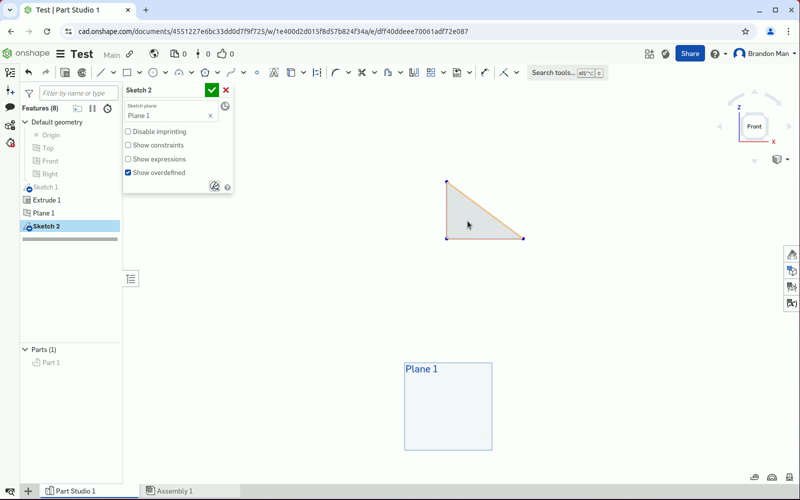
scroll(6)
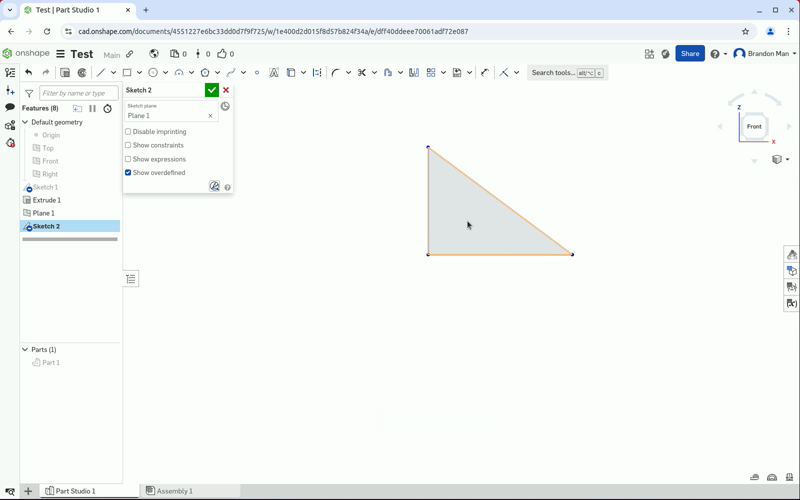
scroll(6)
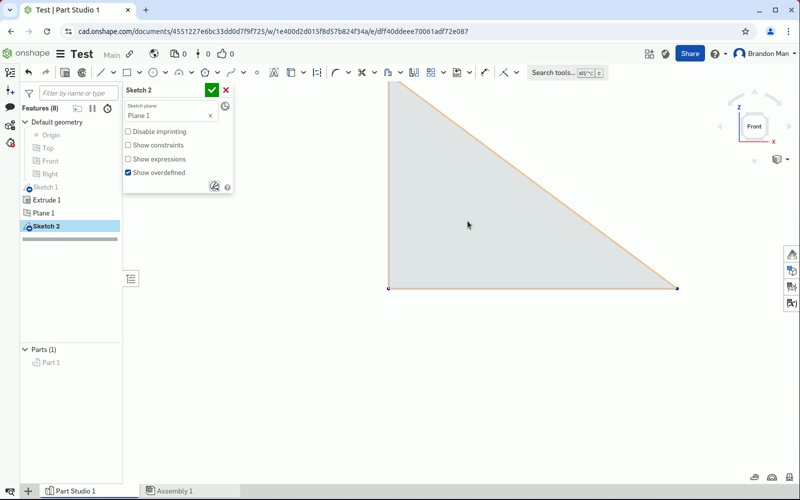
click(467, 220)
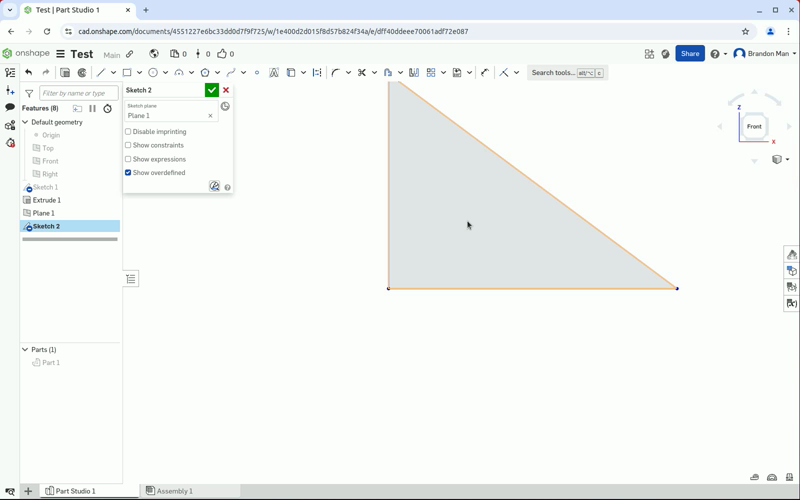
scroll(-6)
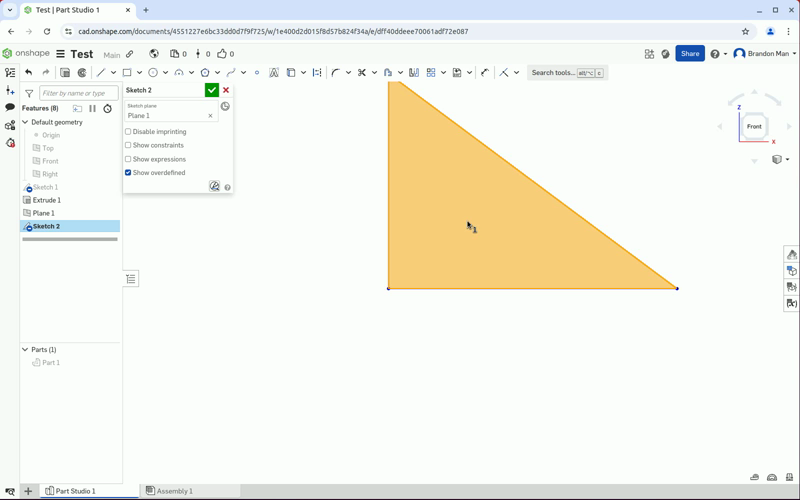
scroll(-6)
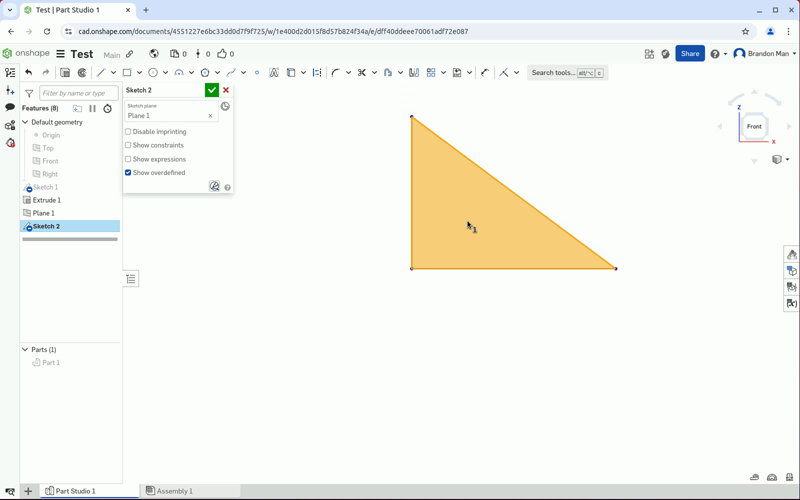
scroll(-6)
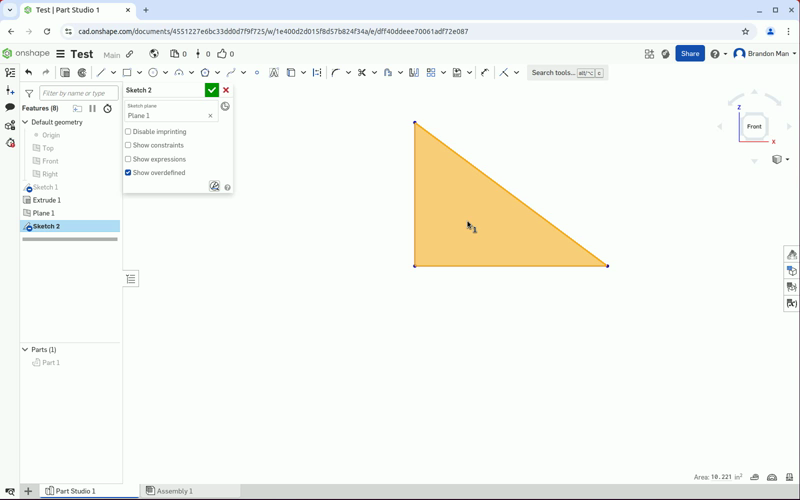
scroll(-6)
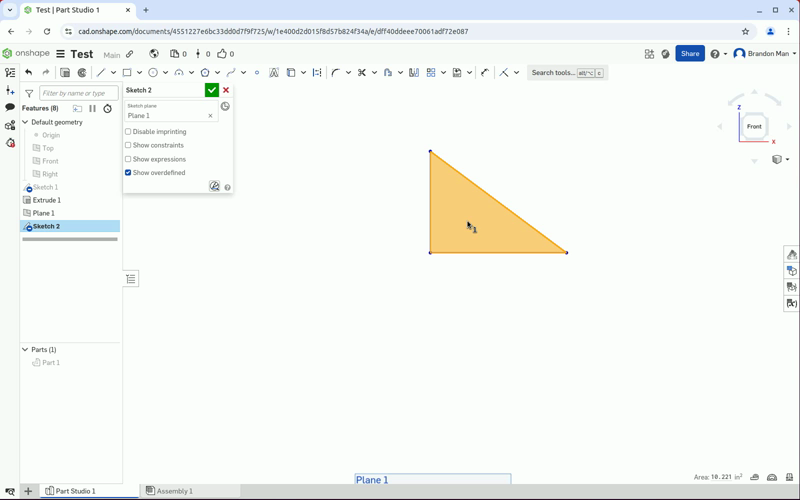
scroll(-6)
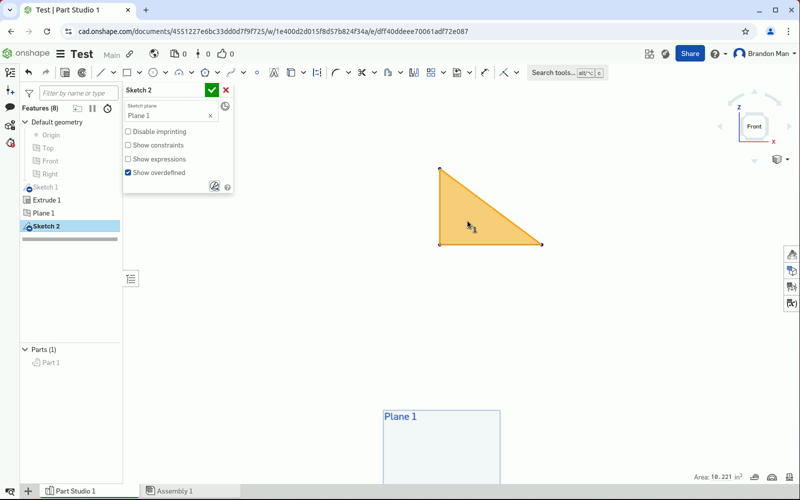
scroll(-6)
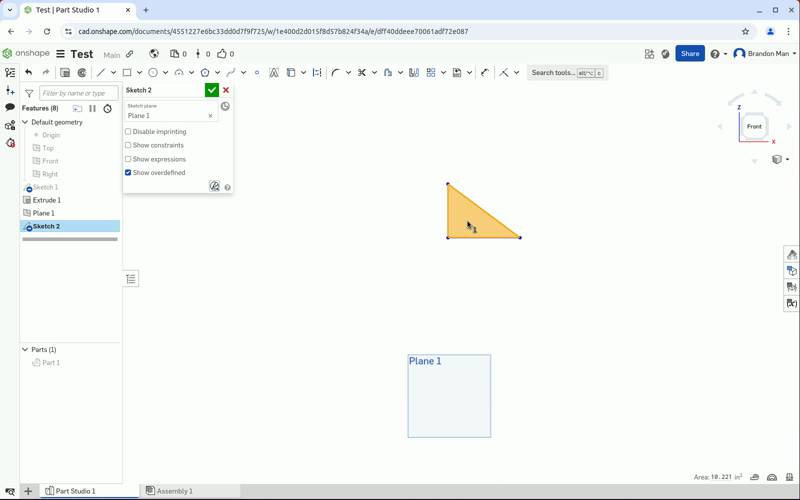
scroll(-6)
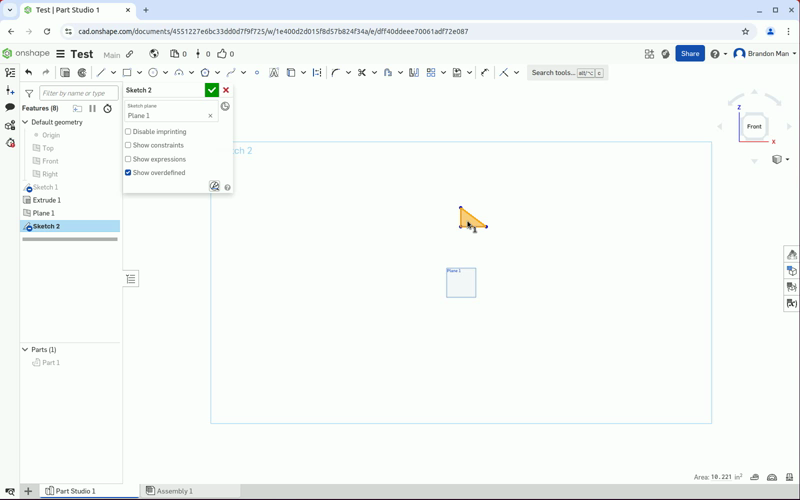
mouse_move(73, 352)
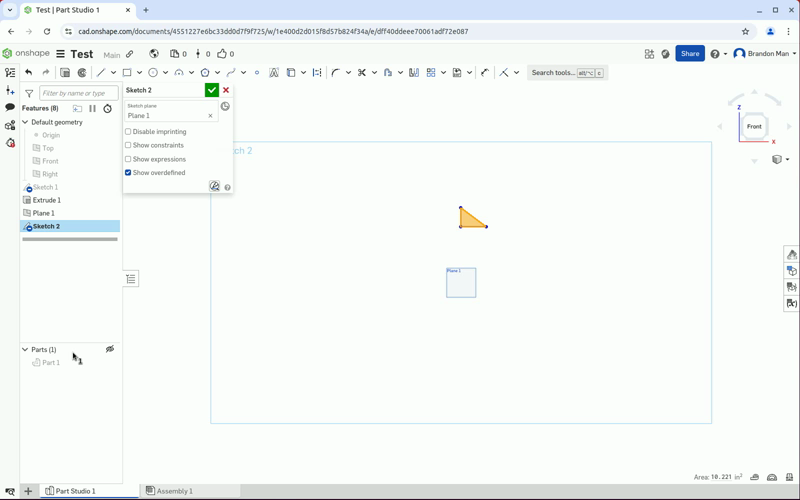
key(shift+y)
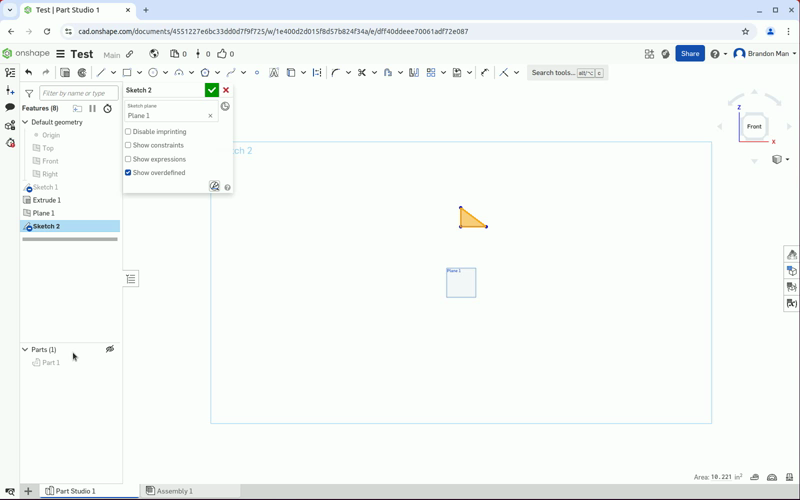
key(shift+e)
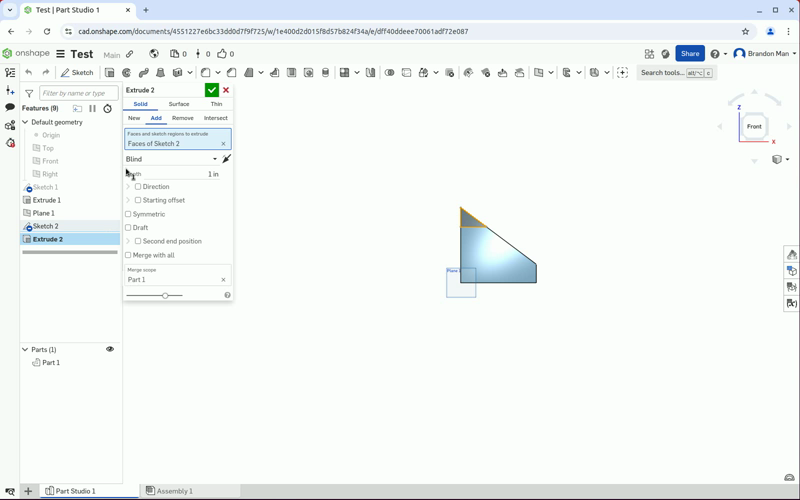
mouse_move(143, 106)
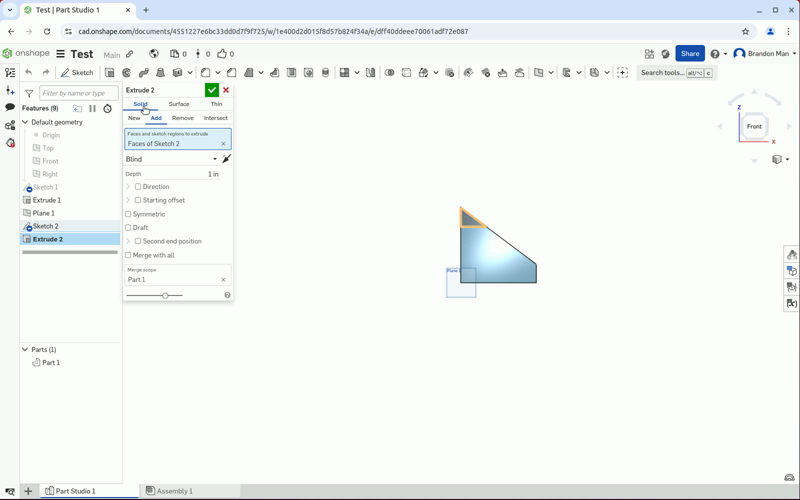
click(143, 106)
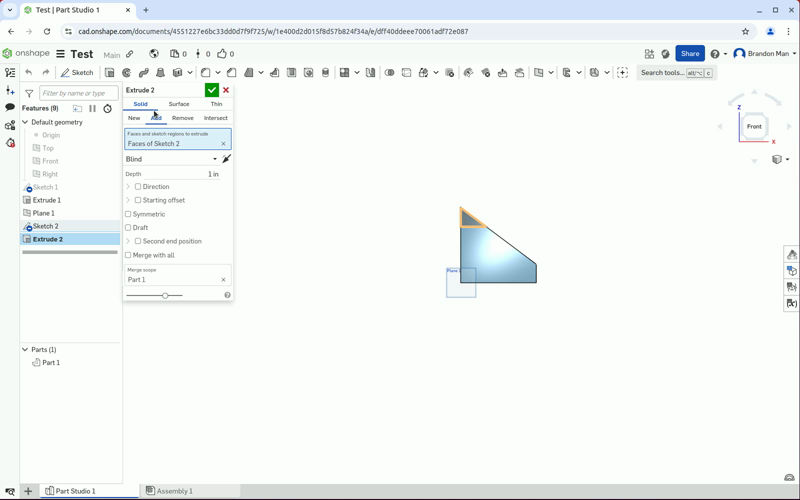
mouse_move(186, 120)
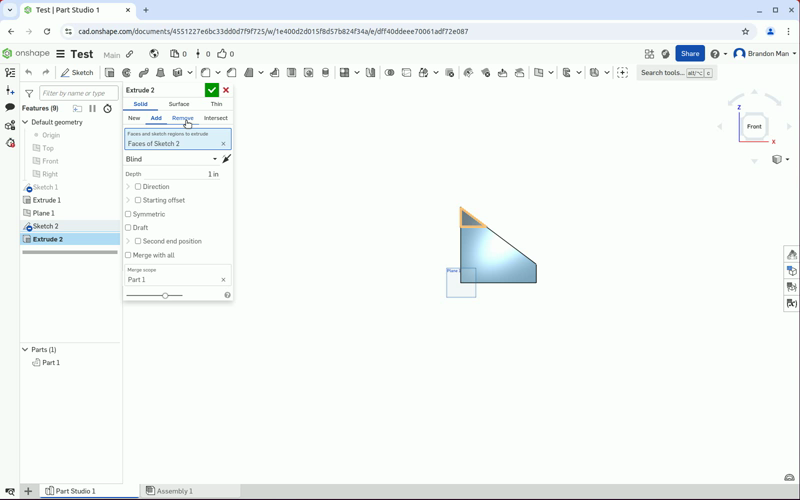
click(186, 120)
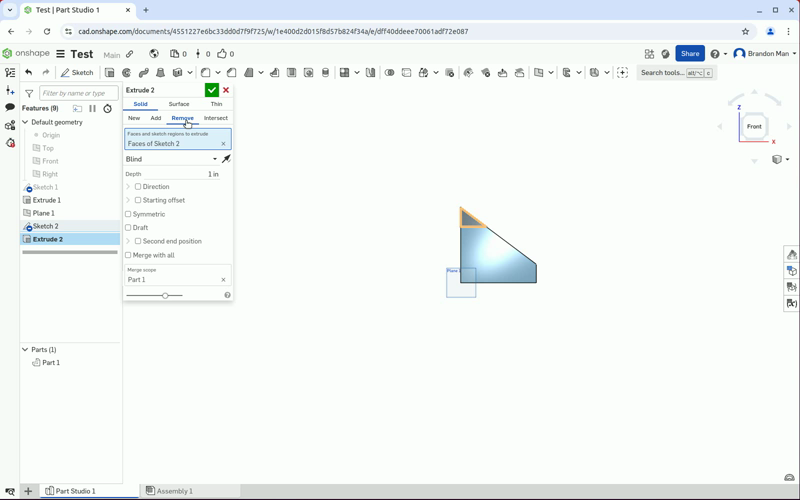
key(tab, 4)
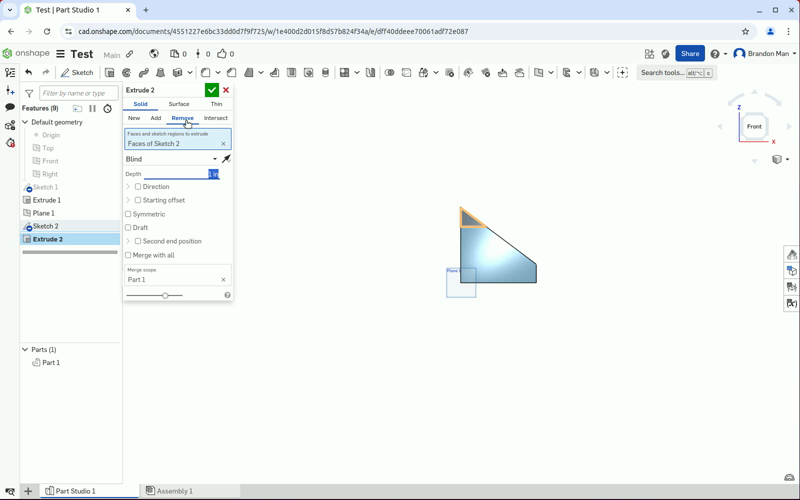
text(15.405)
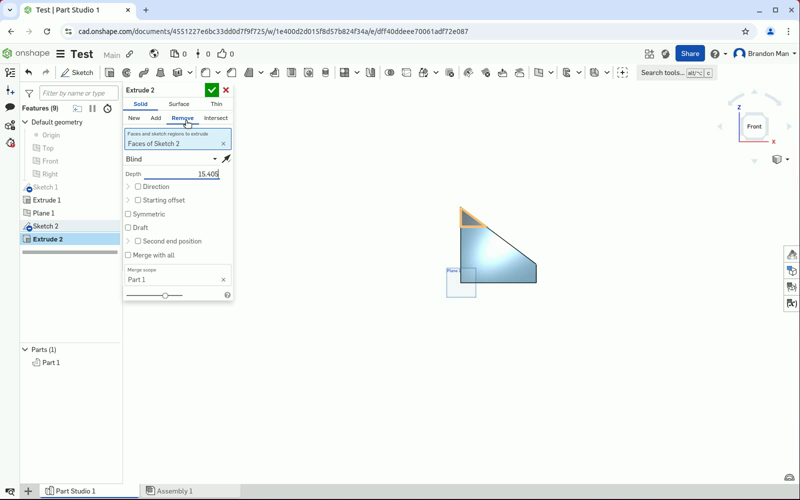
key(tab, 6)
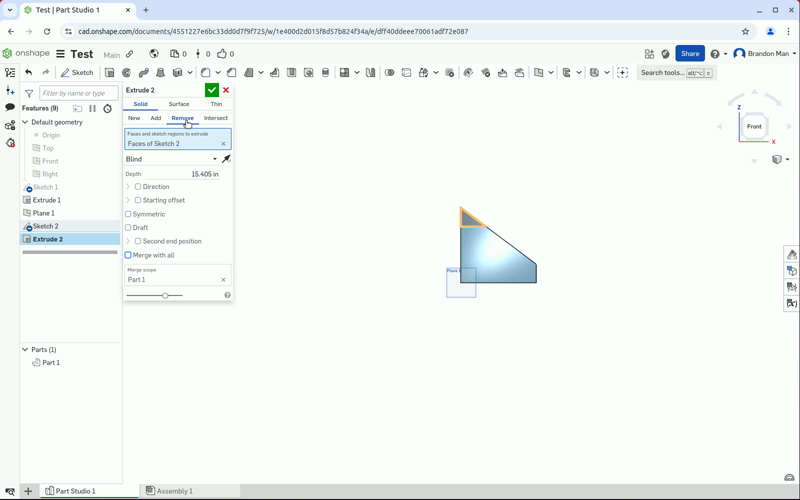
key(space)
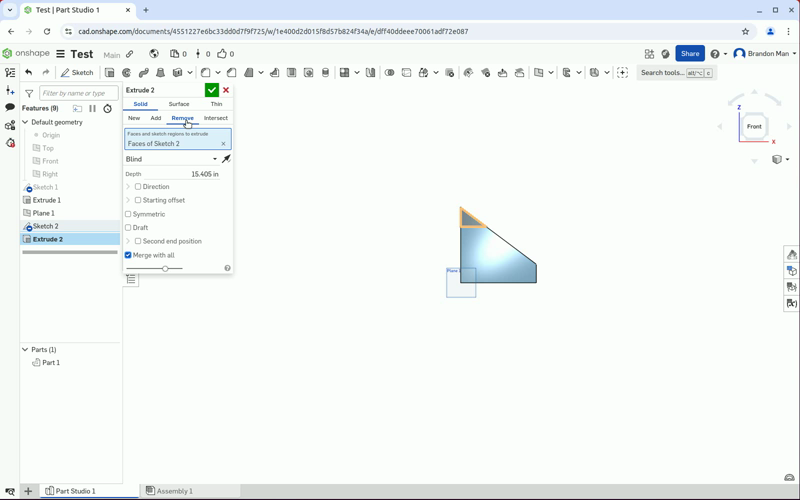
key(enter)
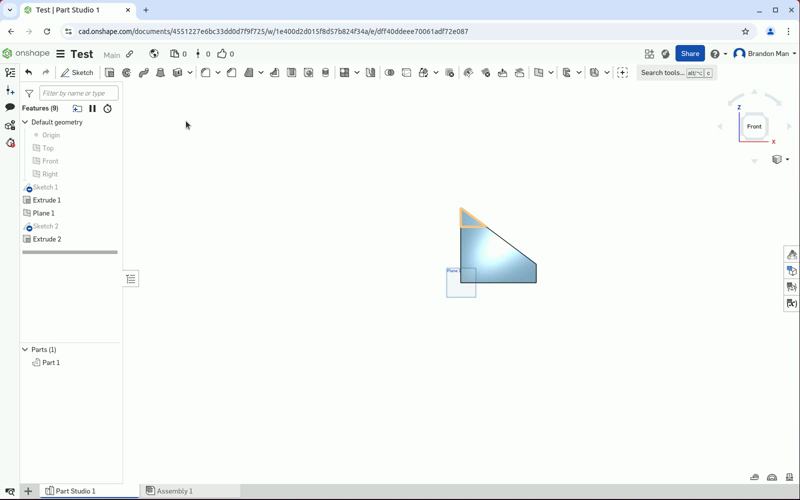
key(shift+h)
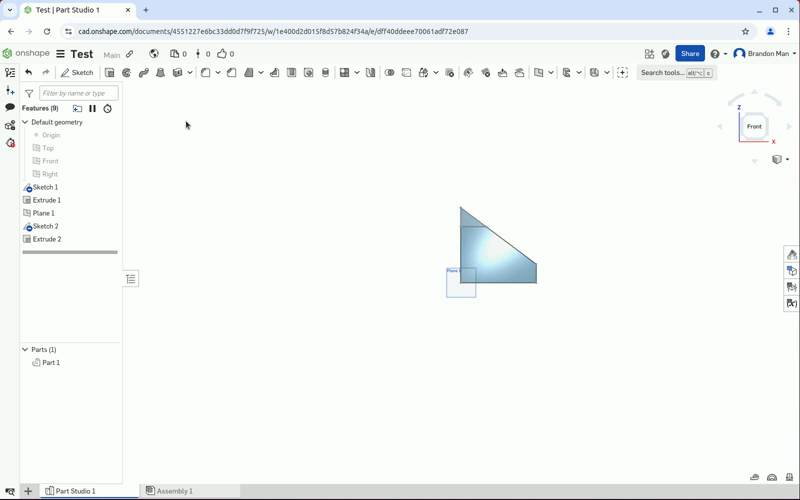
key(shift+h)
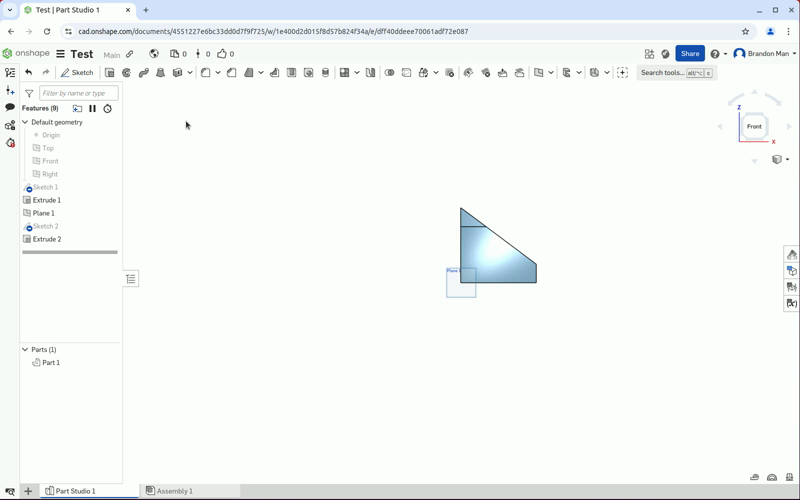
mouse_move(73, 189)
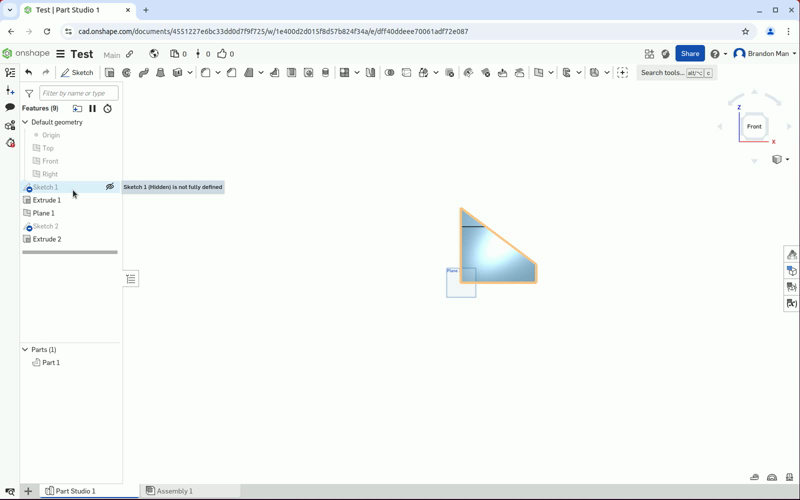
click(73, 189)
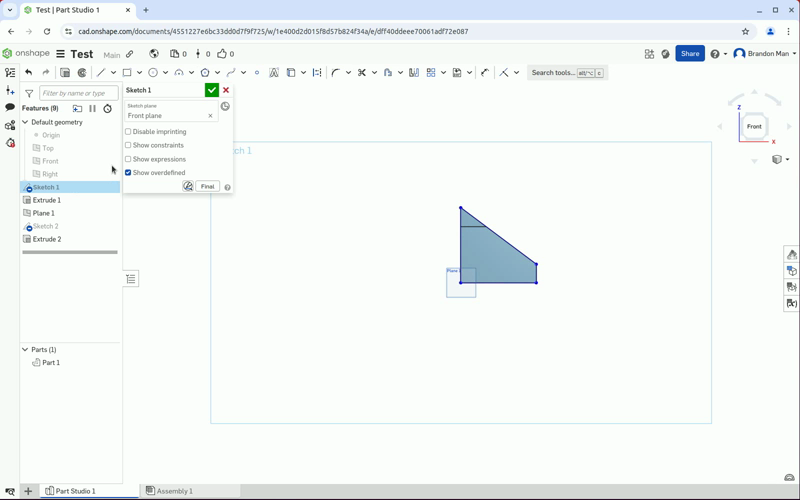
mouse_move(229, 92)
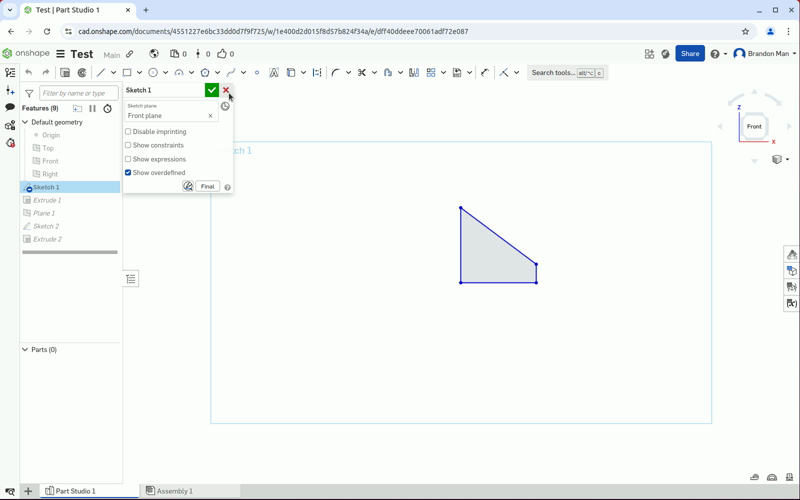
click(229, 92)
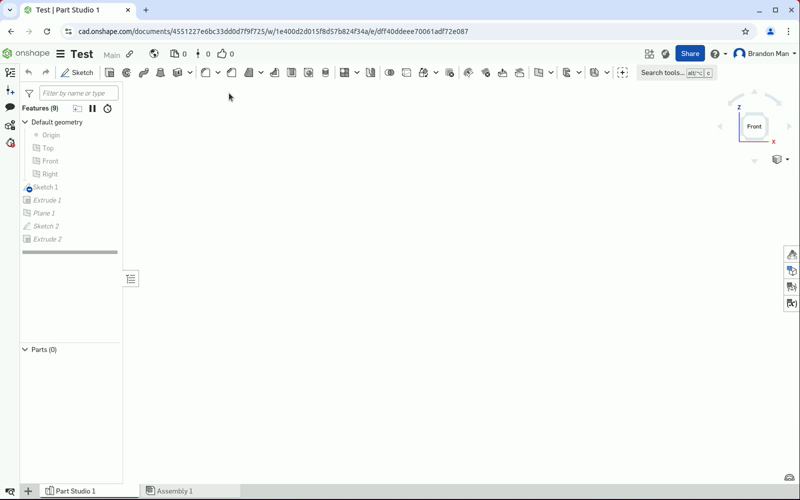
key(shift+s)
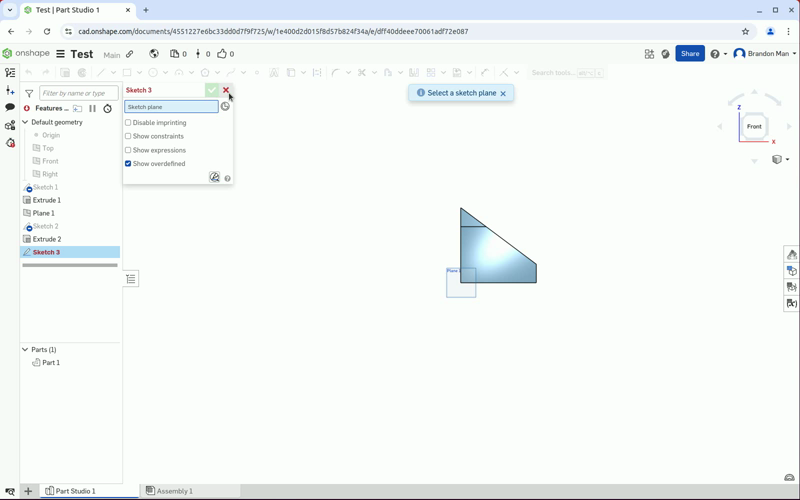
mouse_move(73, 215)
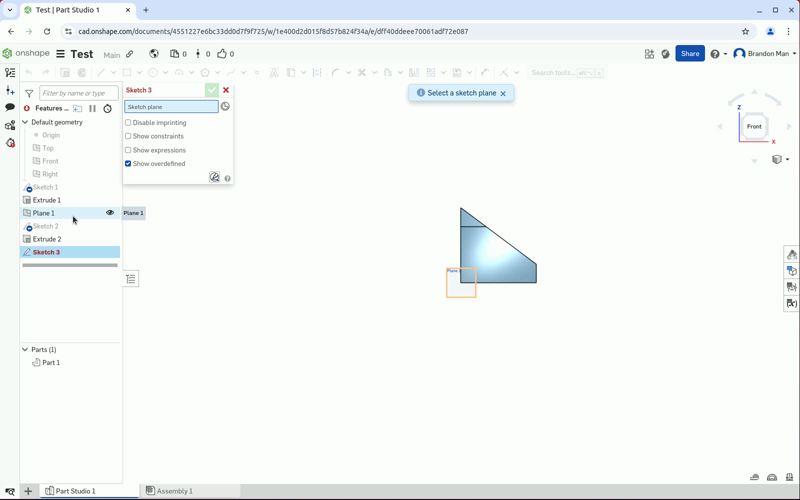
click(73, 215)
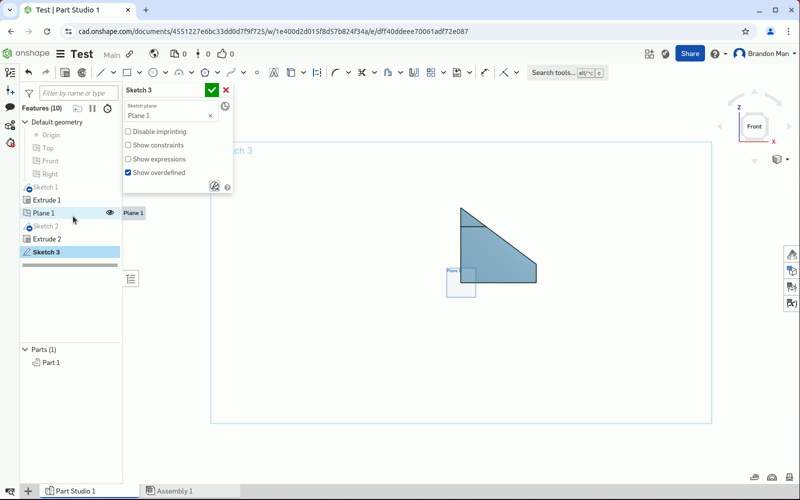
mouse_move(73, 352)
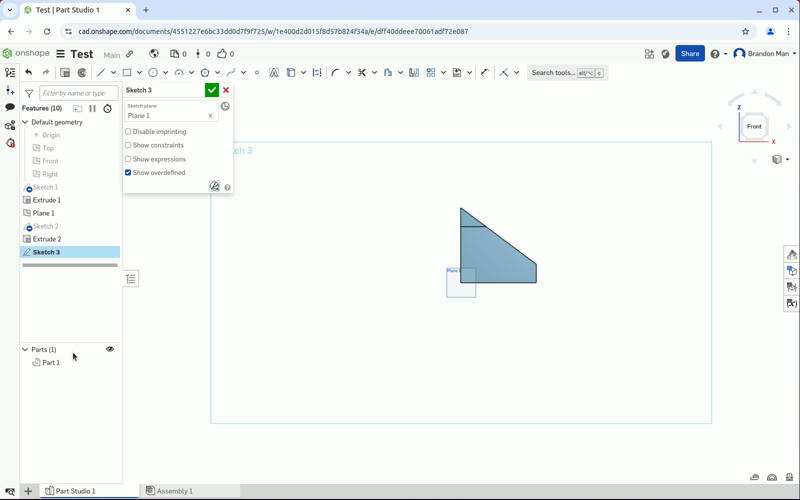
key(y)
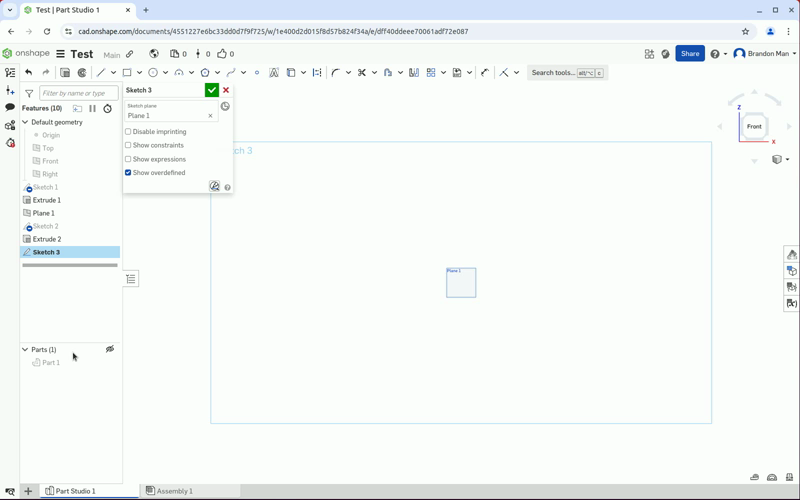
key(l)
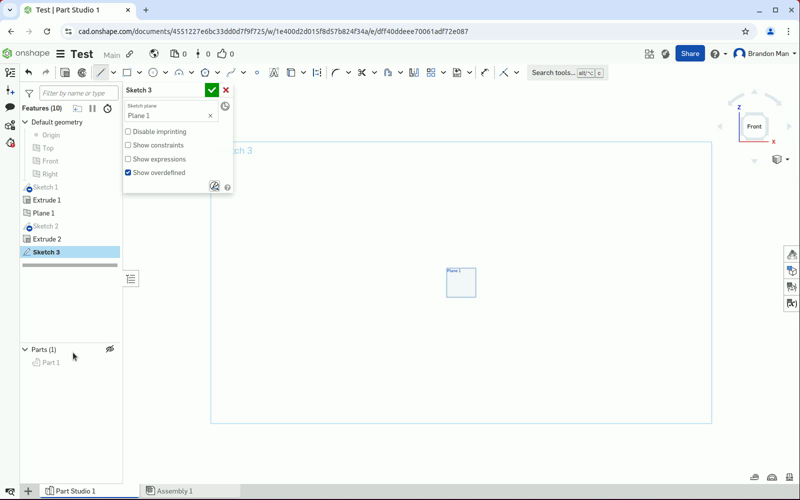
key_down(shift)
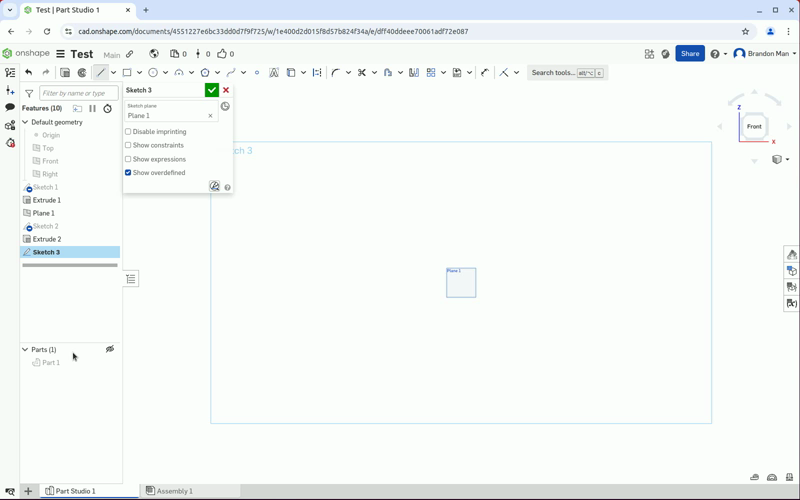
mouse_move(511, 264)
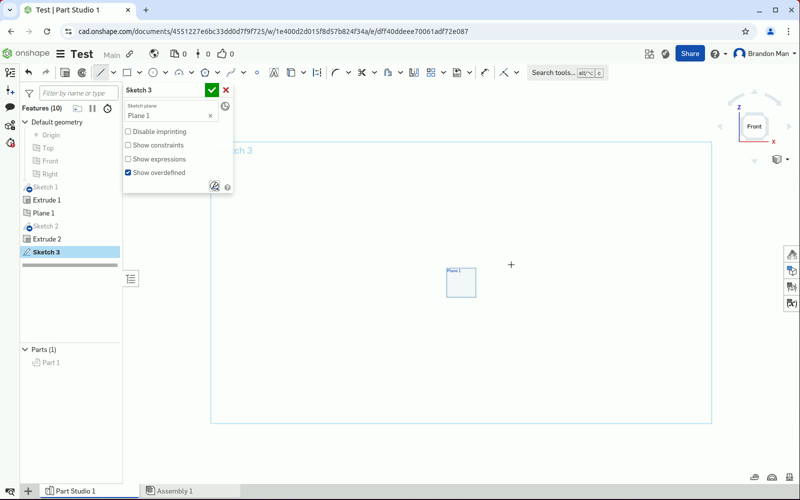
click(511, 264)
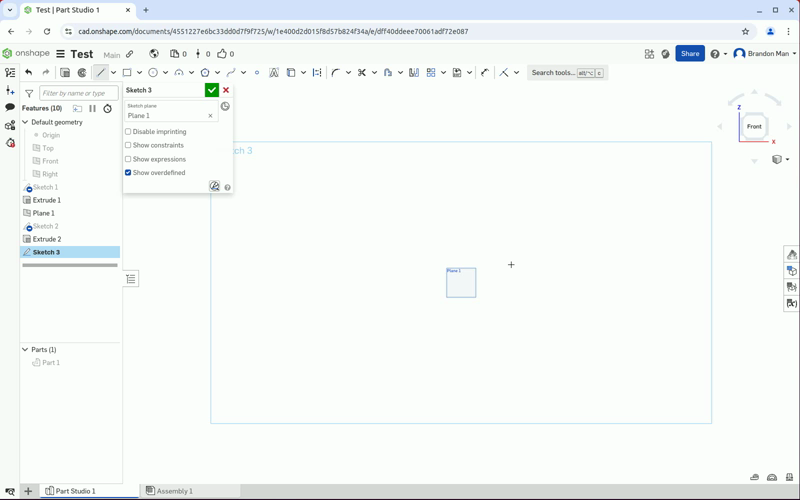
key_up(shift)
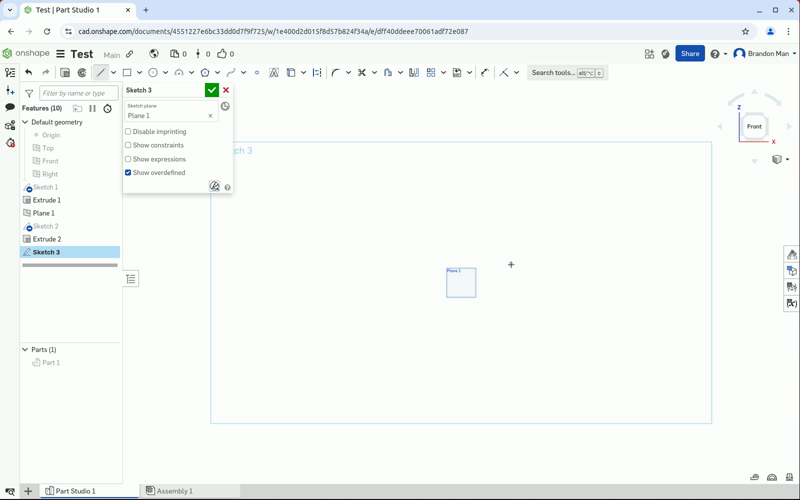
key_down(shift)
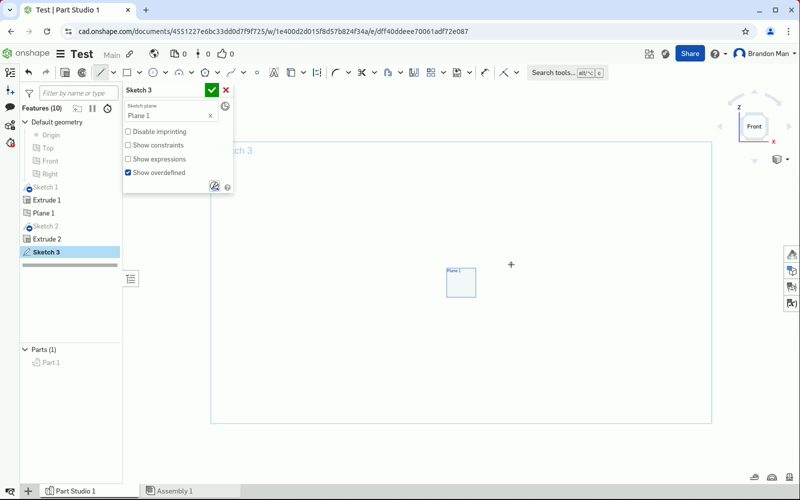
mouse_move(541, 264)
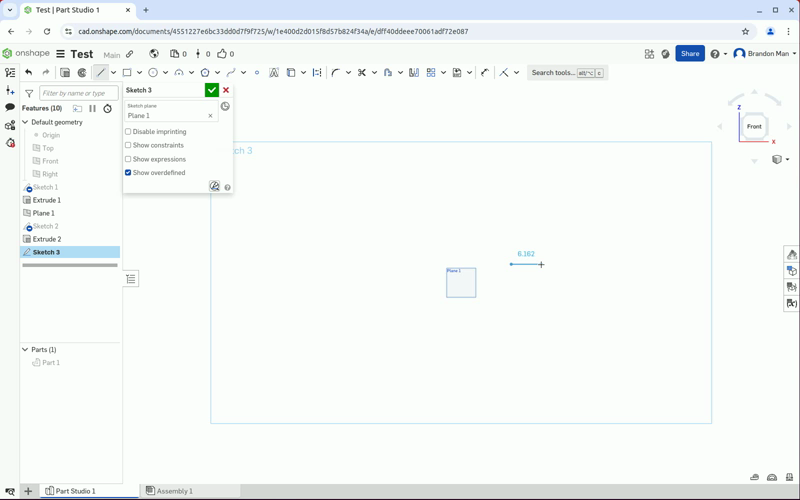
mouse_move(536, 264)
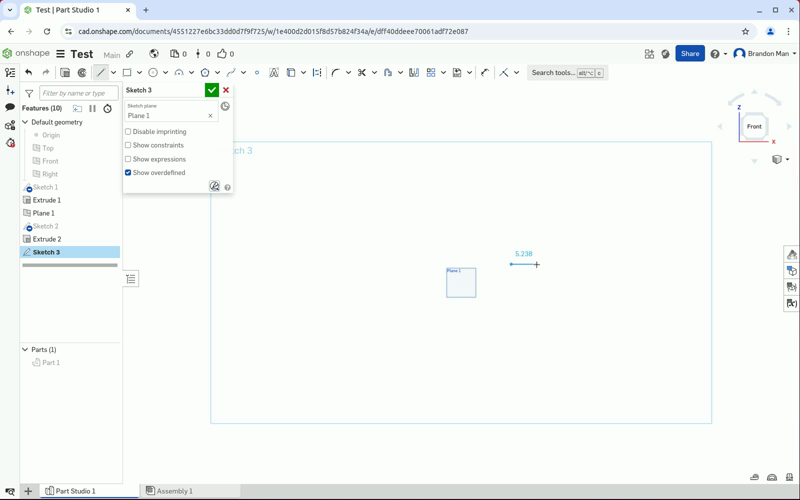
click(536, 264)
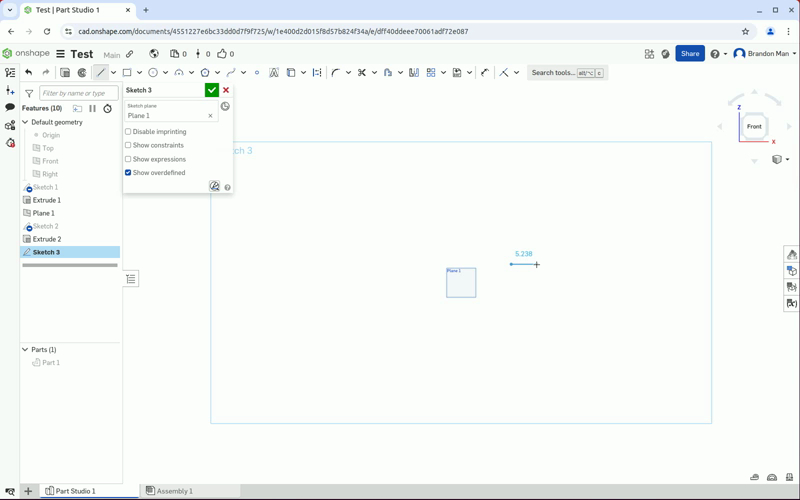
key_up(shift)
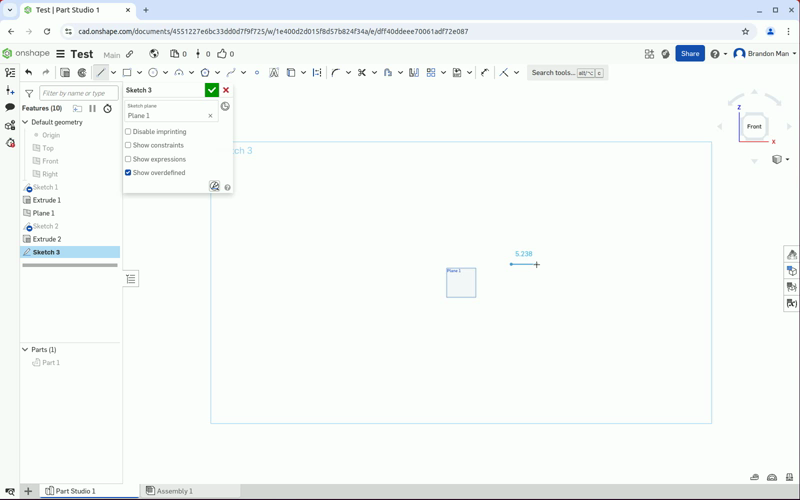
key_down(shift)
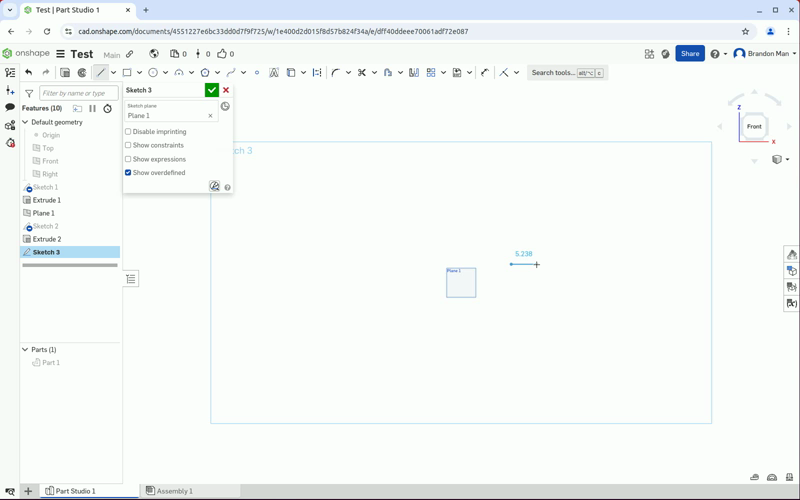
mouse_move(566, 264)
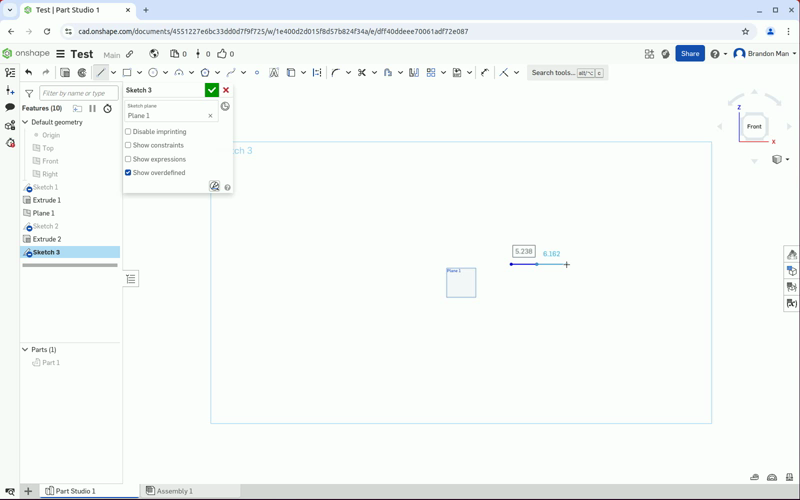
mouse_move(511, 245)
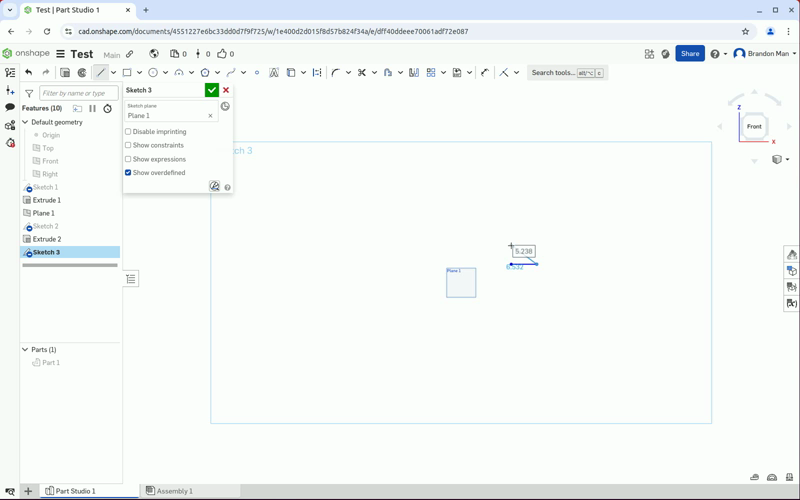
click(511, 245)
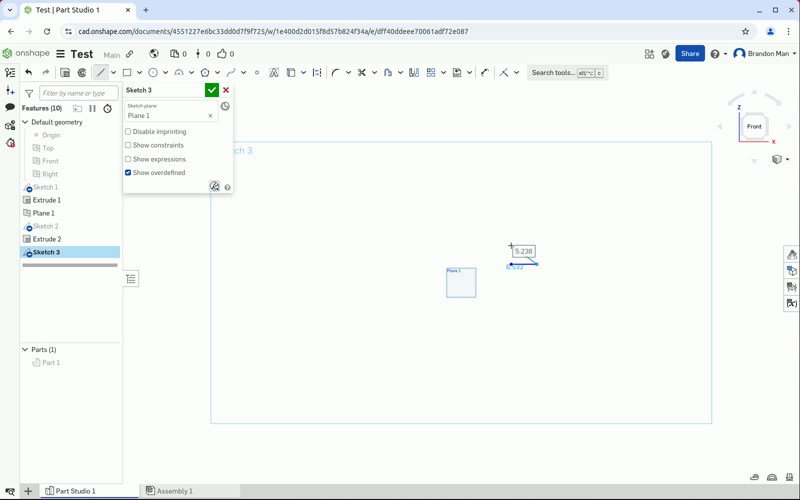
key_up(shift)
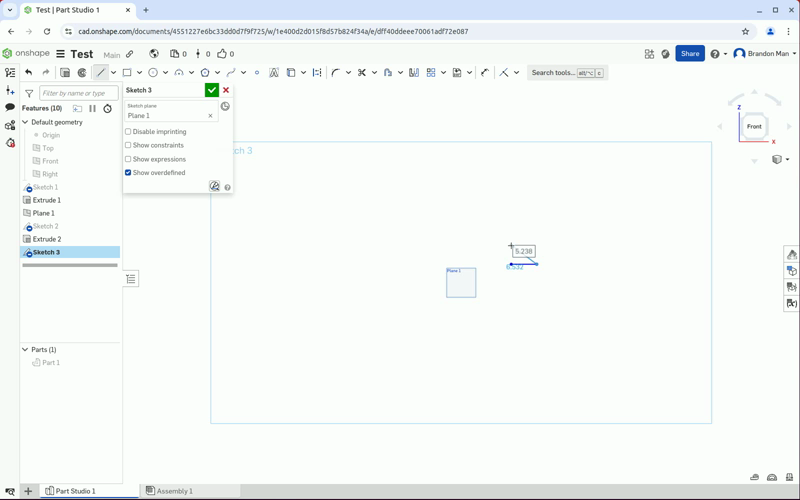
mouse_move(541, 245)
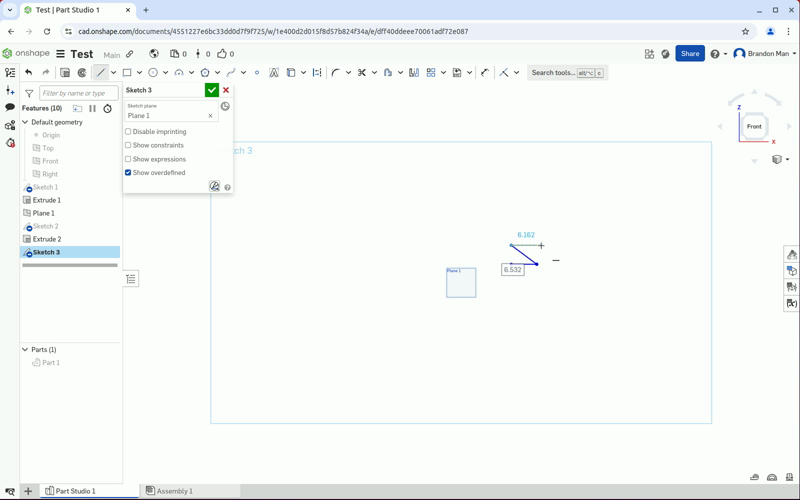
key_down(shift)
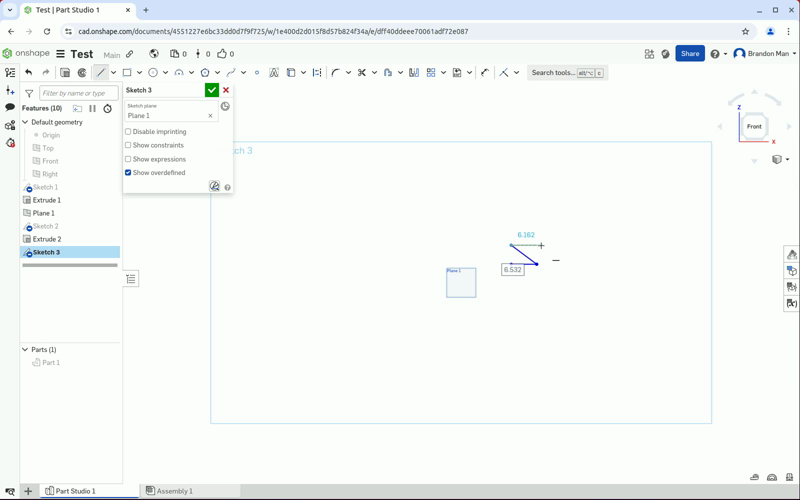
mouse_move(511, 264)
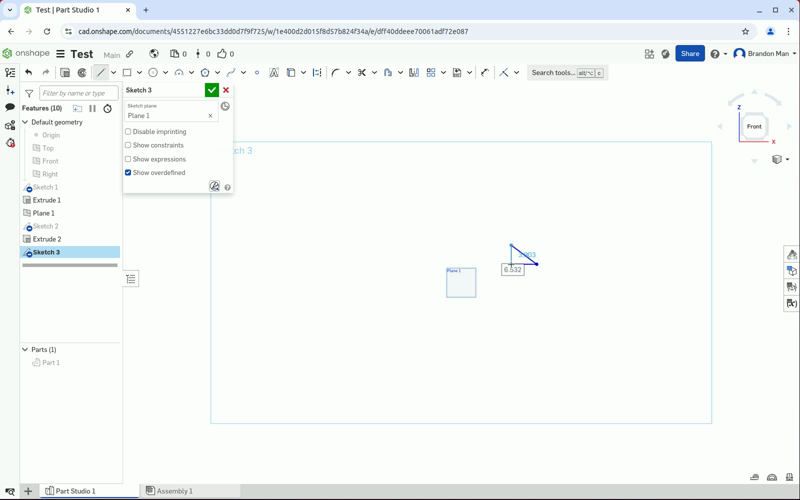
key_up(shift)
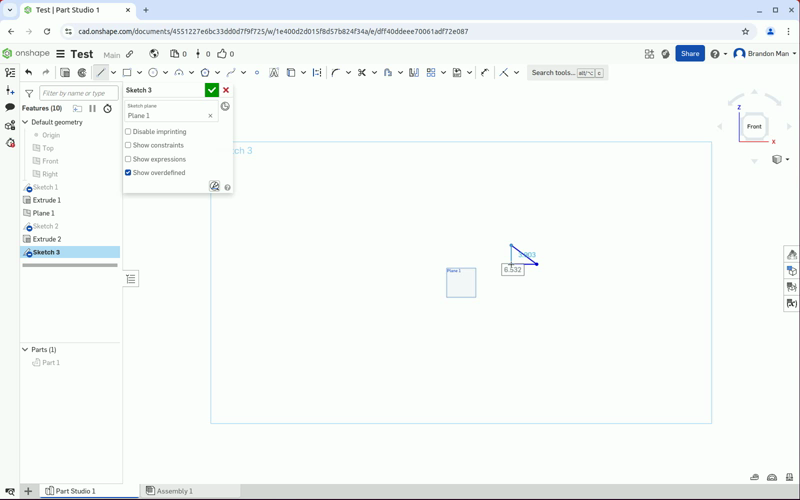
click(511, 264)
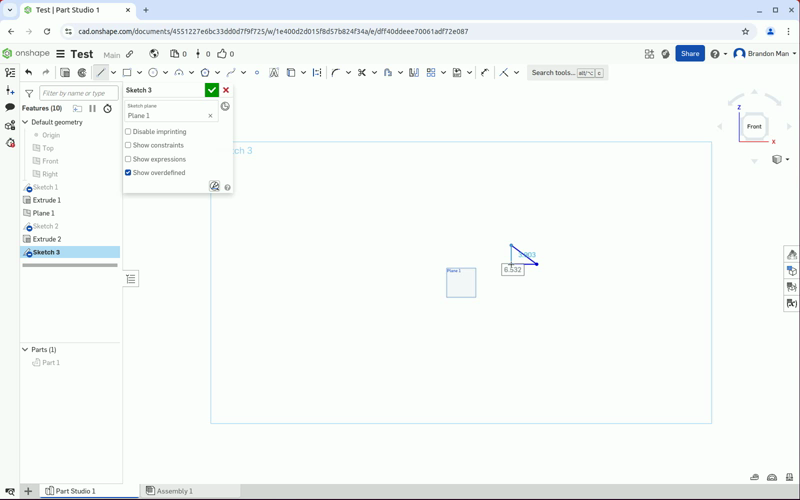
key(esc)
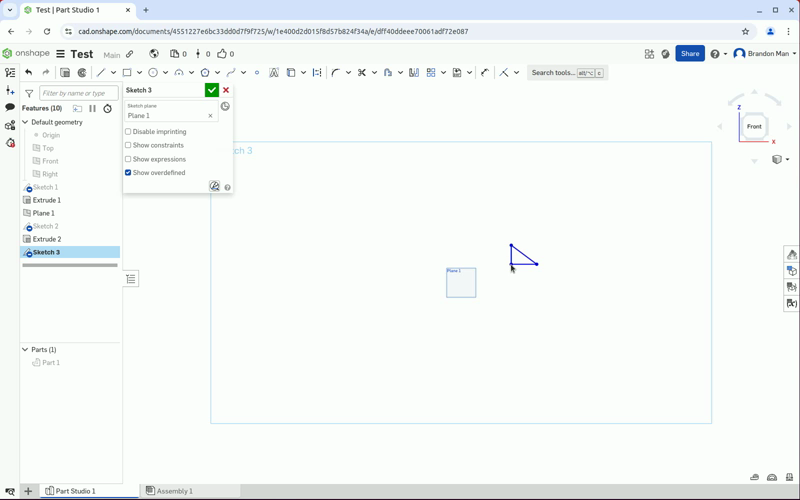
mouse_move(511, 245)
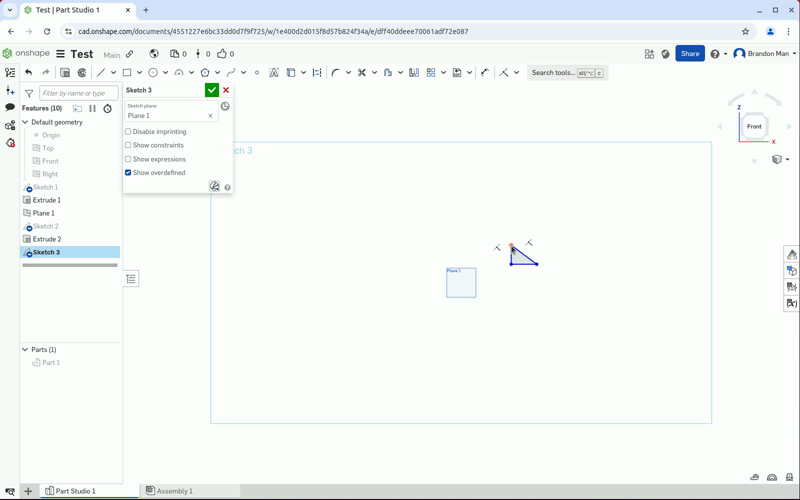
scroll(6)
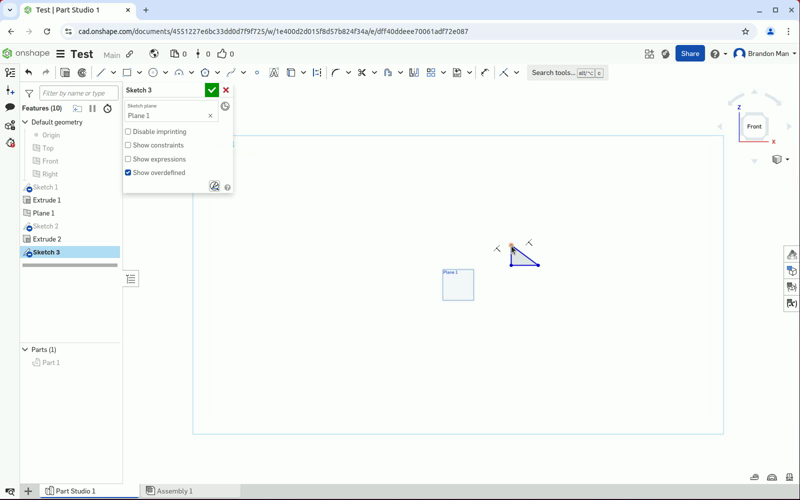
scroll(6)
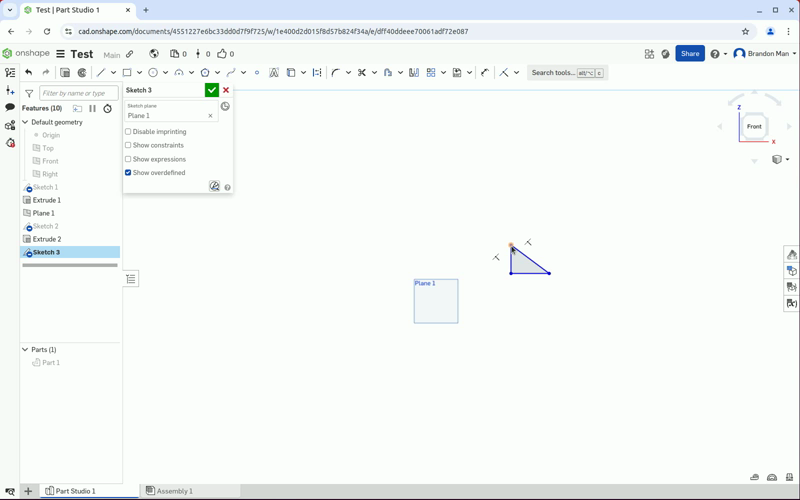
scroll(6)
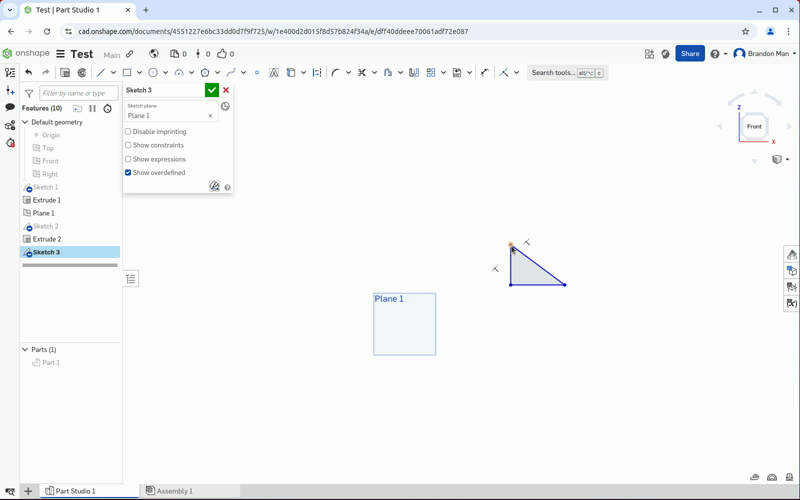
scroll(6)
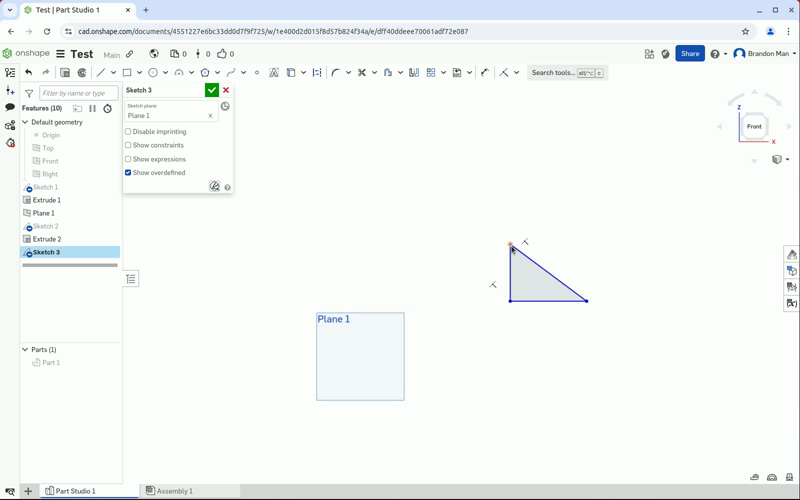
scroll(6)
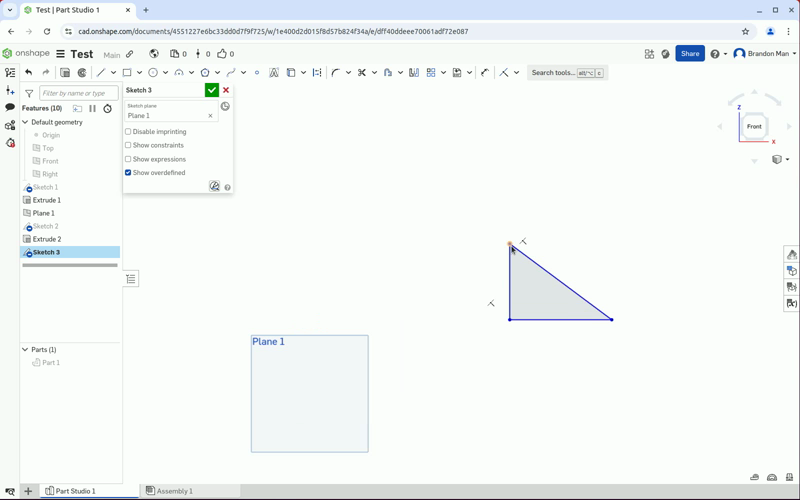
scroll(6)
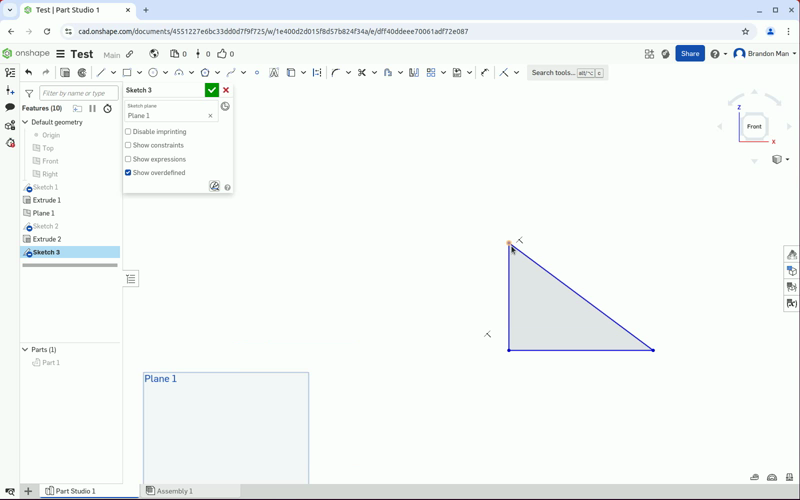
scroll(6)
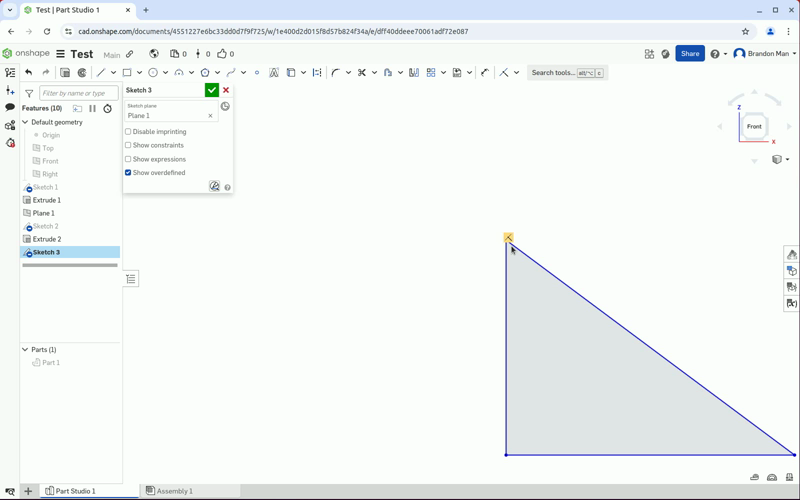
click(511, 245)
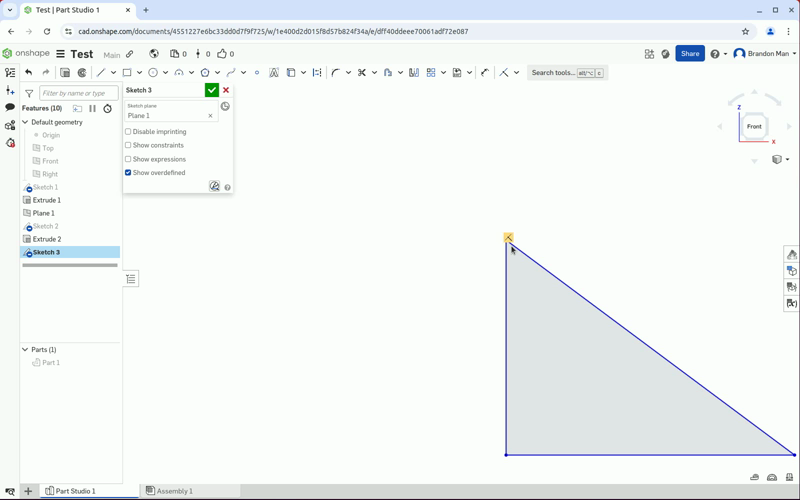
scroll(-6)
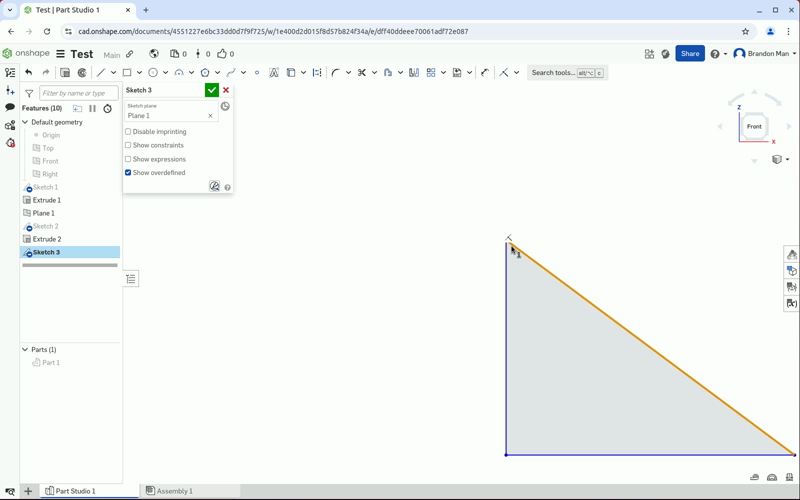
scroll(-6)
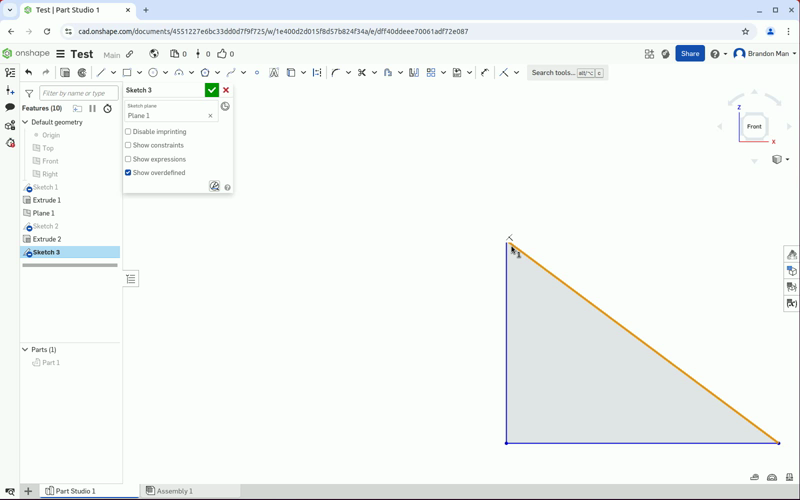
scroll(-6)
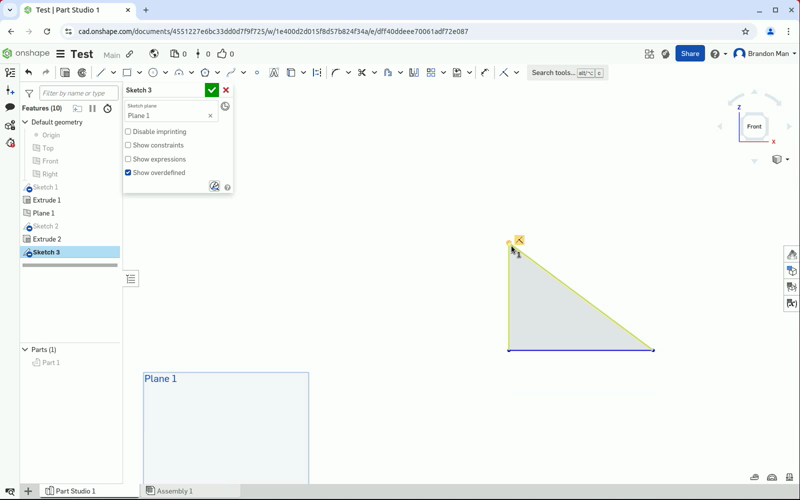
scroll(-6)
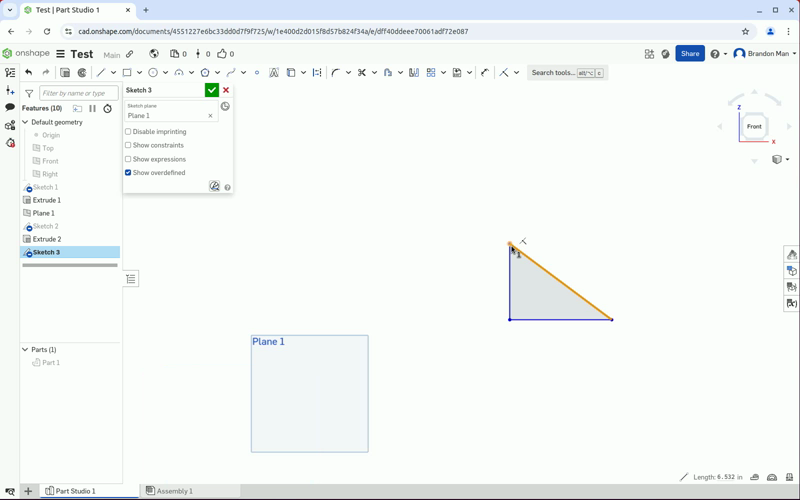
scroll(-6)
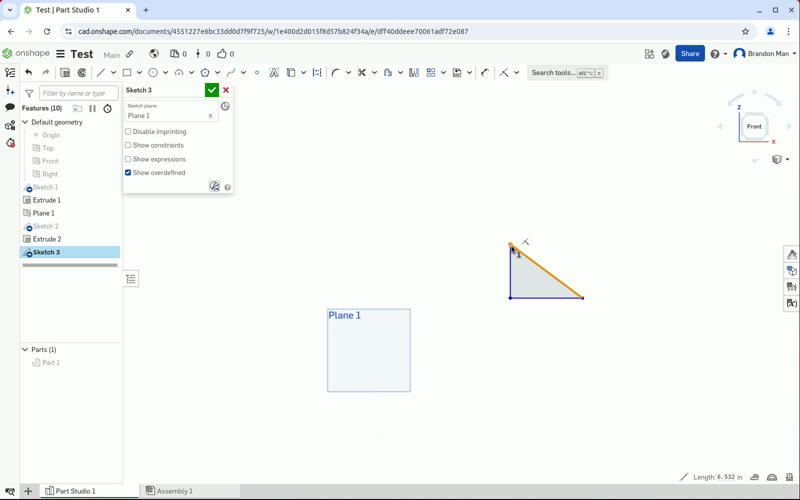
scroll(-6)
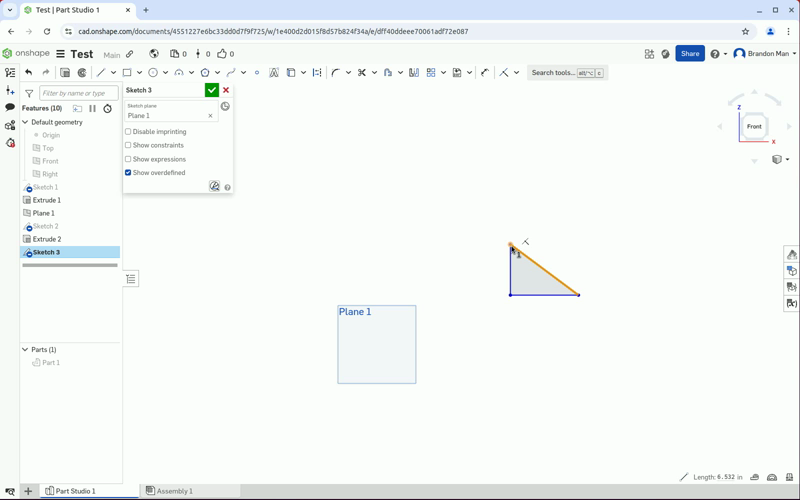
scroll(-6)
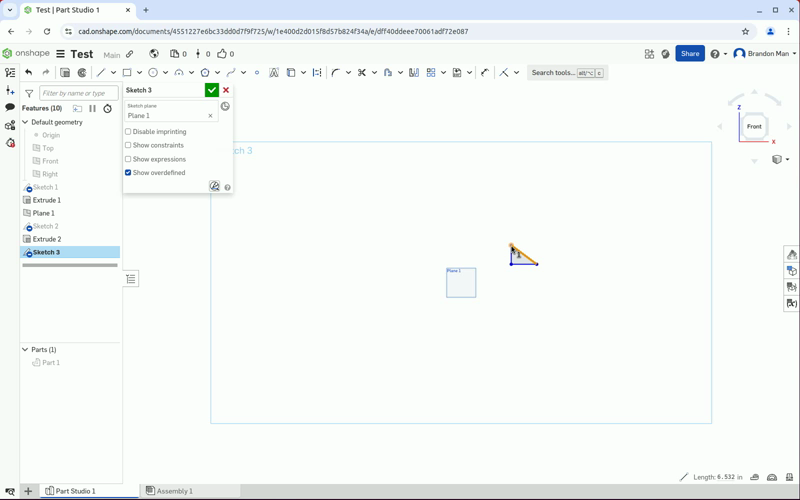
mouse_move(73, 352)
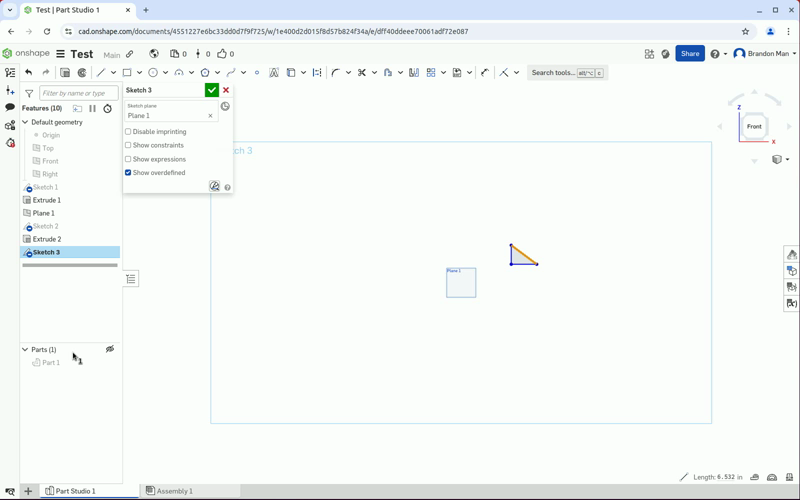
key(shift+y)
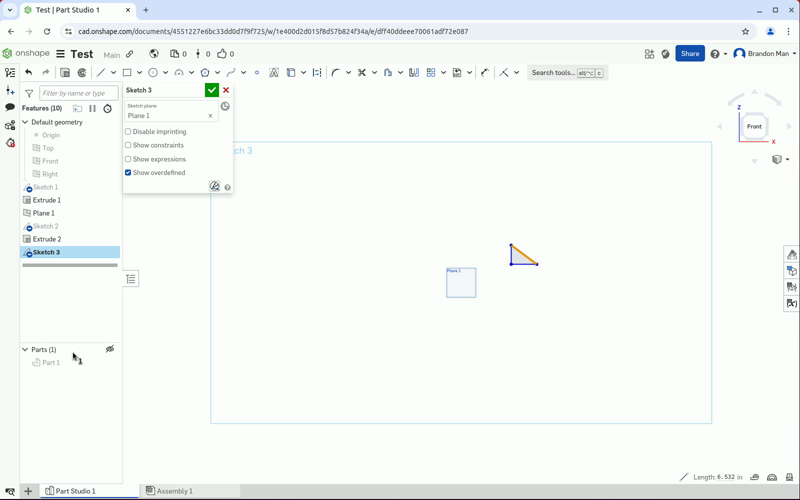
key(shift+e)
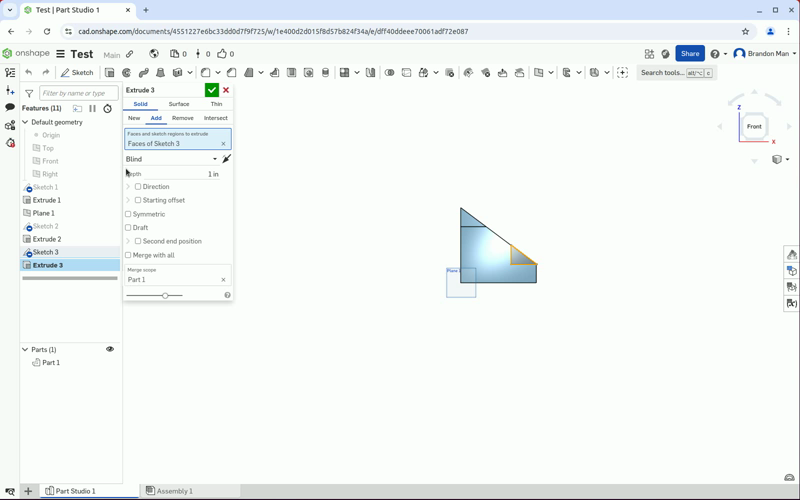
mouse_move(143, 106)
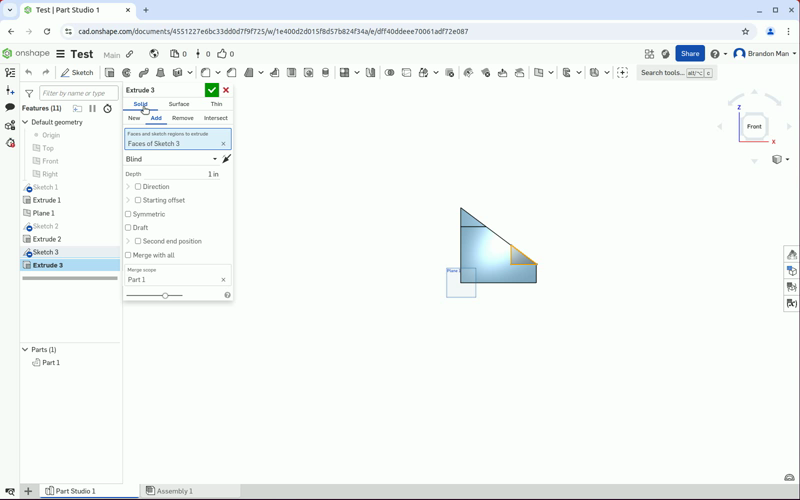
click(143, 106)
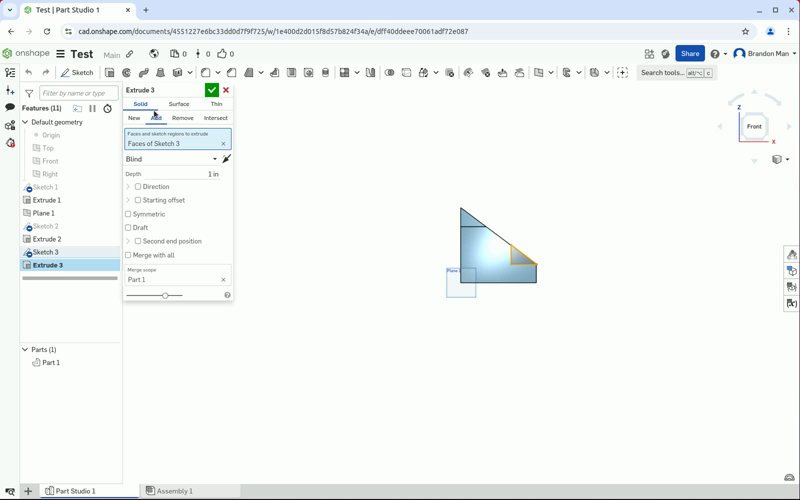
mouse_move(186, 120)
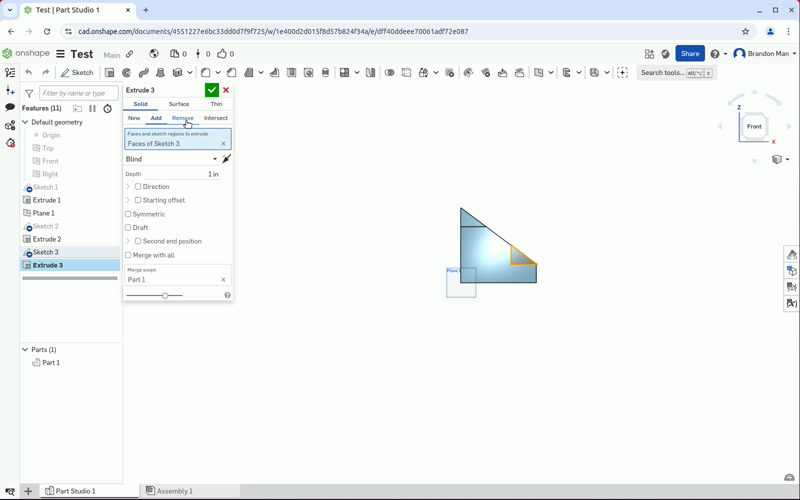
click(186, 120)
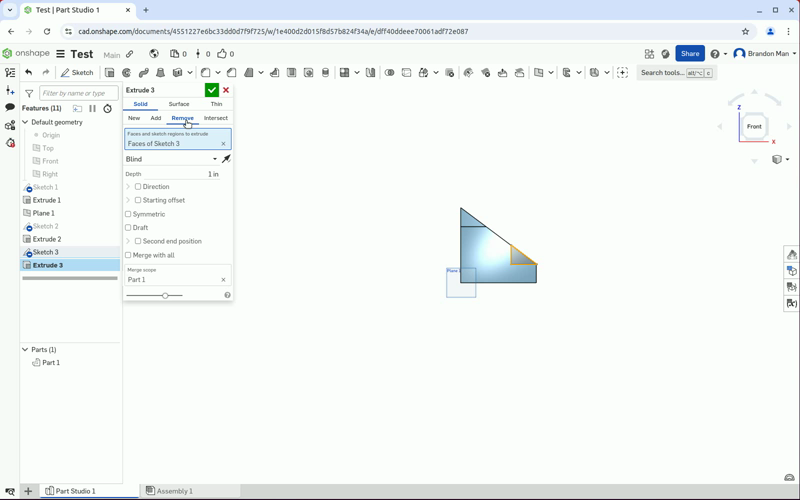
key(tab, 4)
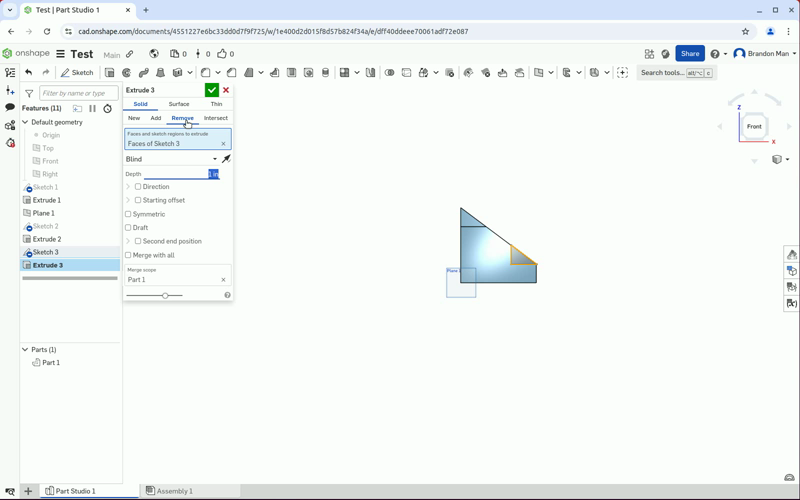
text(15.405)
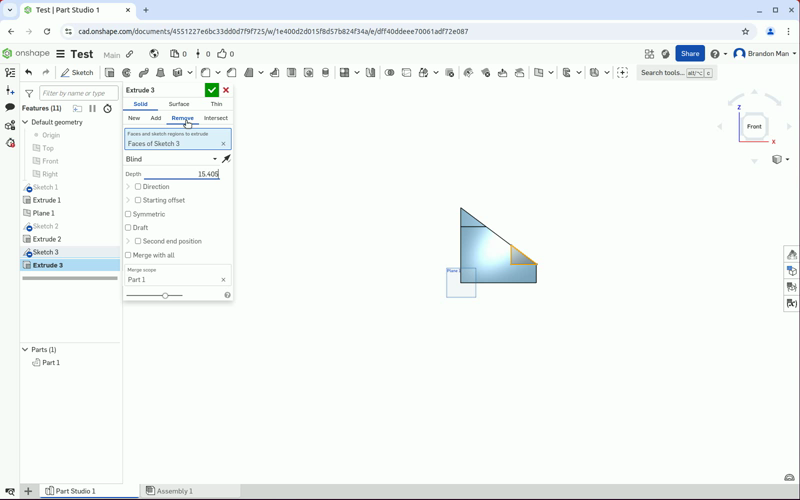
key(tab, 6)
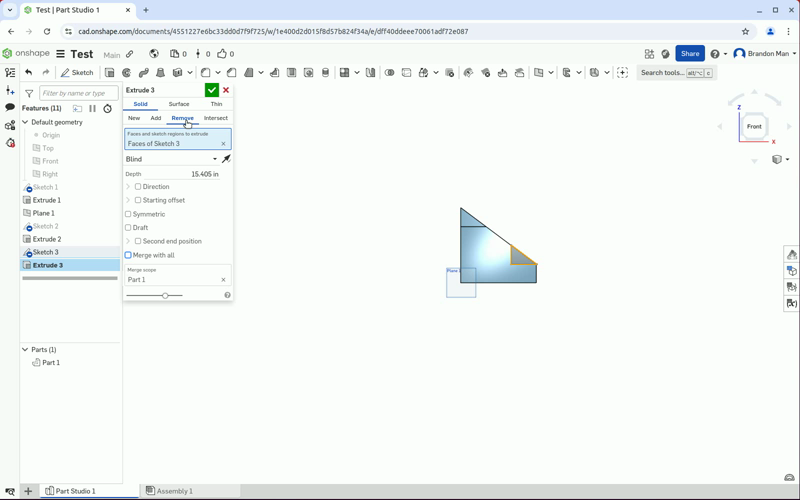
key(space)
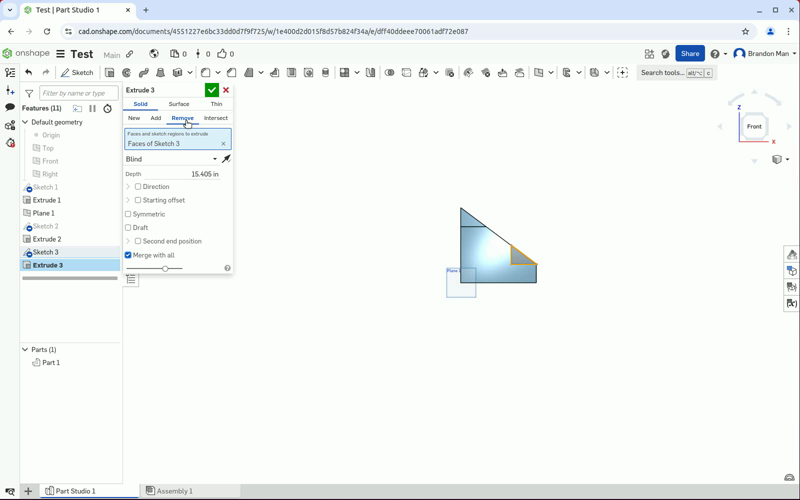
key(enter)
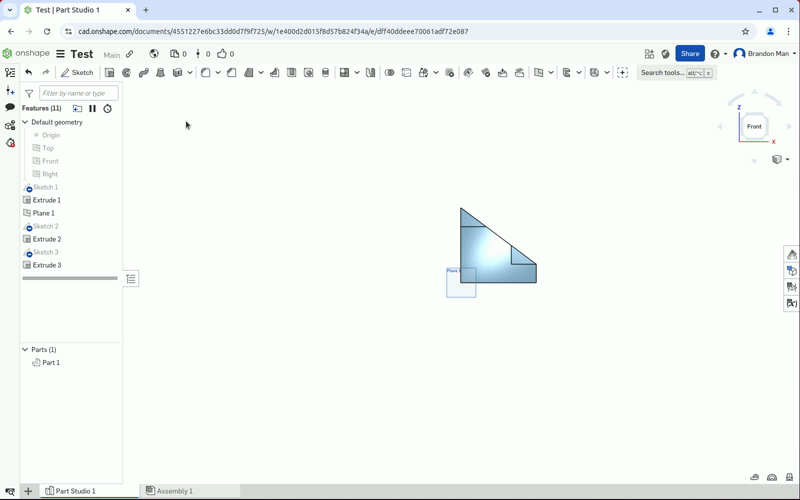
key(shift+h)
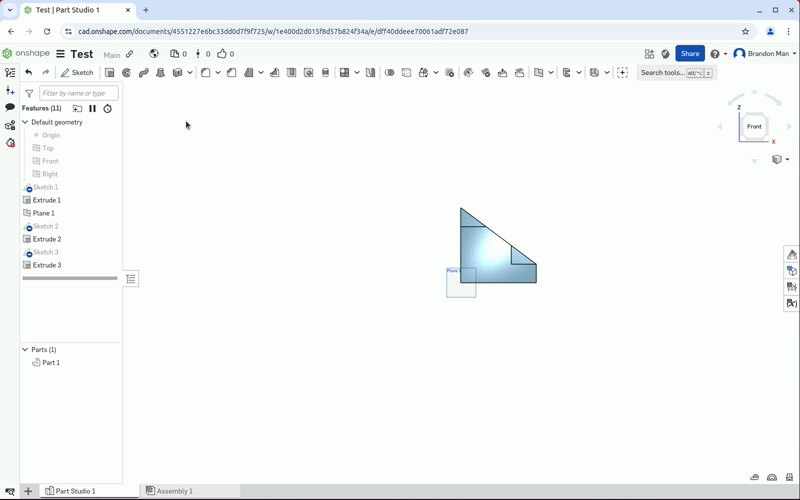
key(shift+h)
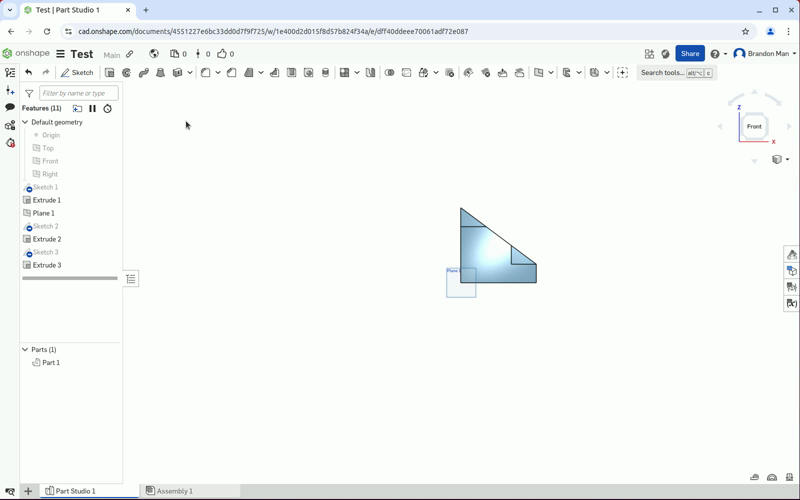
mouse_move(73, 189)
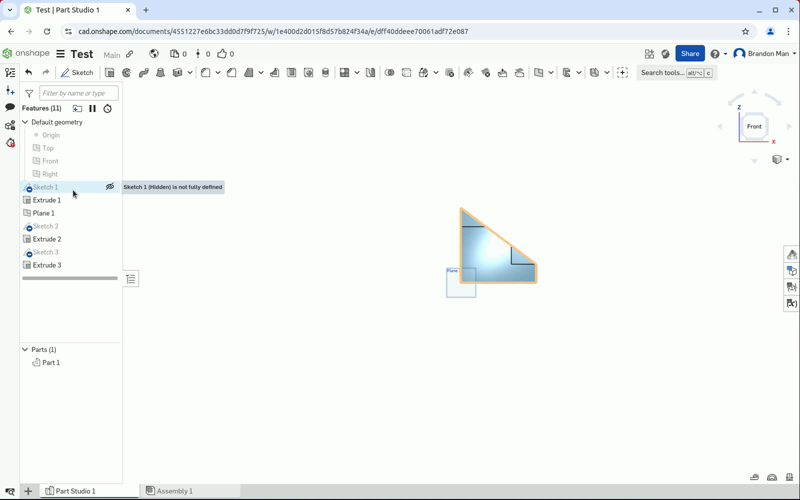
click(73, 189)
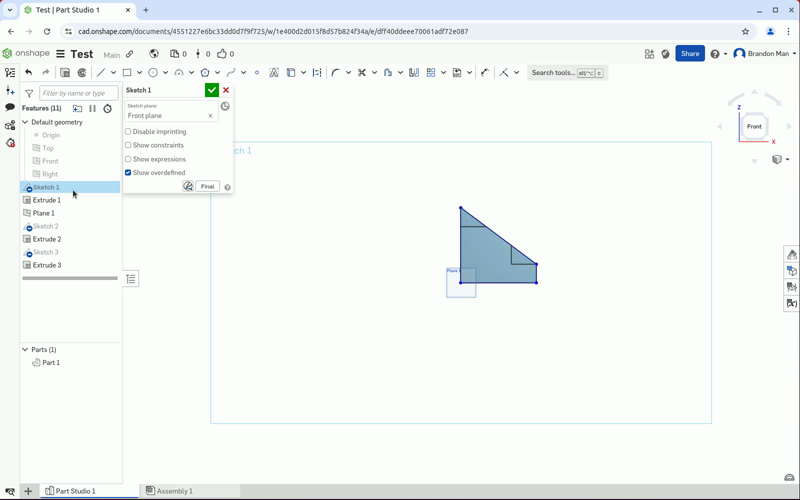
mouse_move(229, 92)
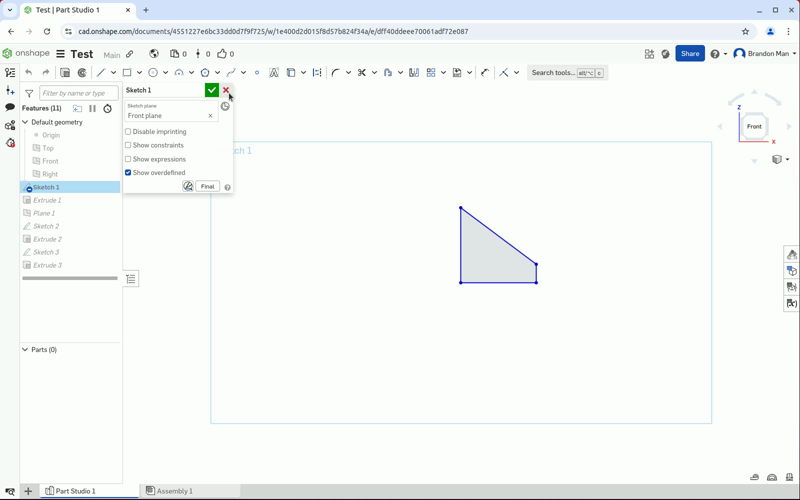
click(229, 92)
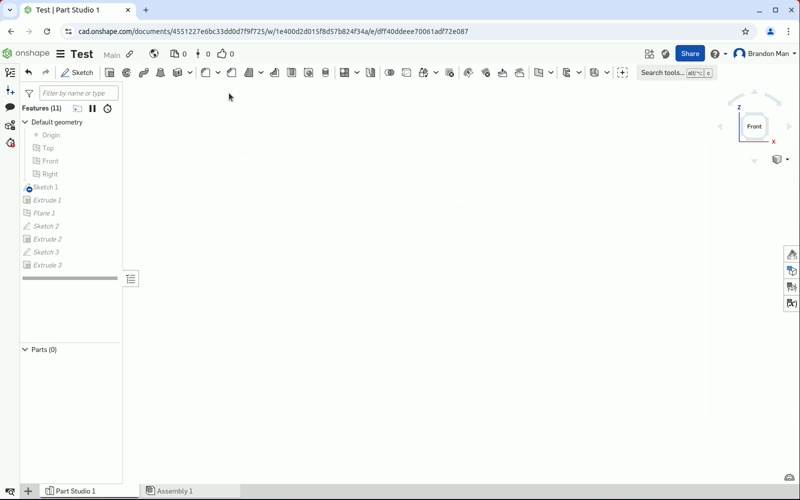
key(shift+s)
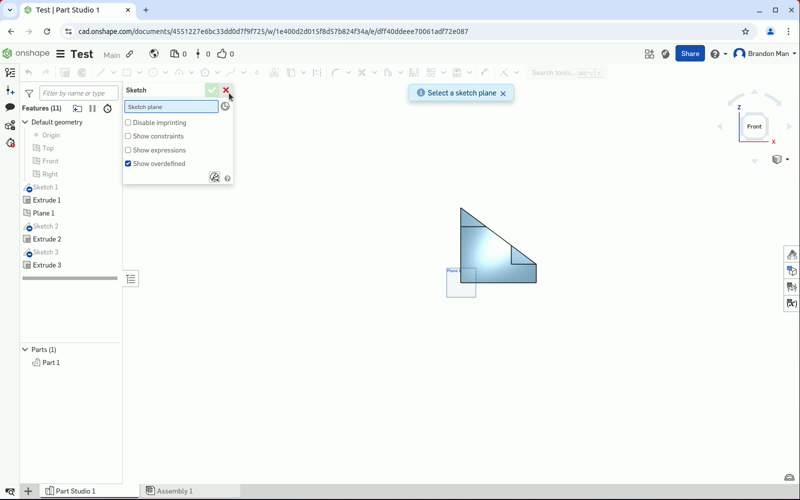
mouse_move(73, 215)
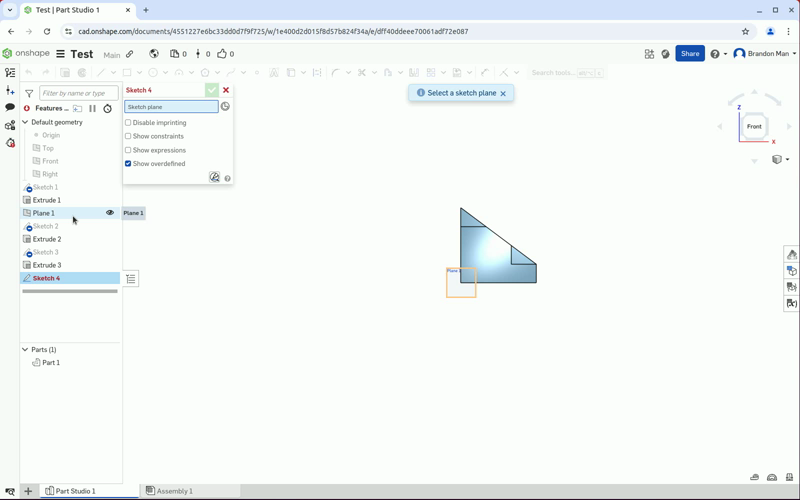
click(73, 215)
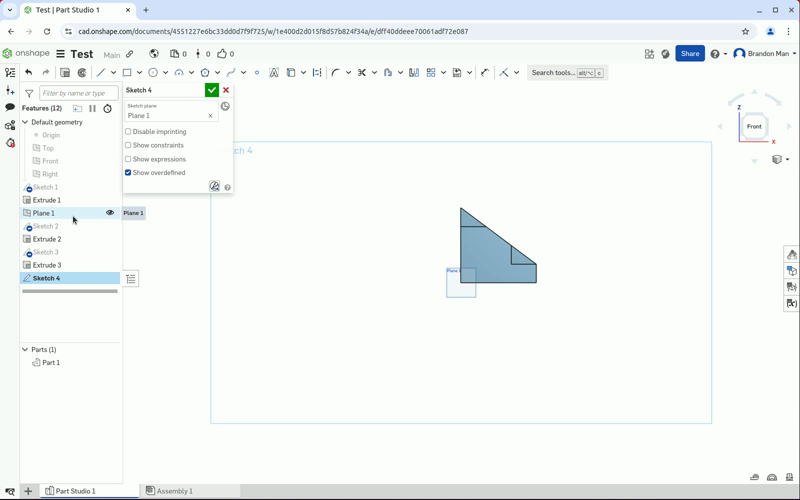
mouse_move(73, 352)
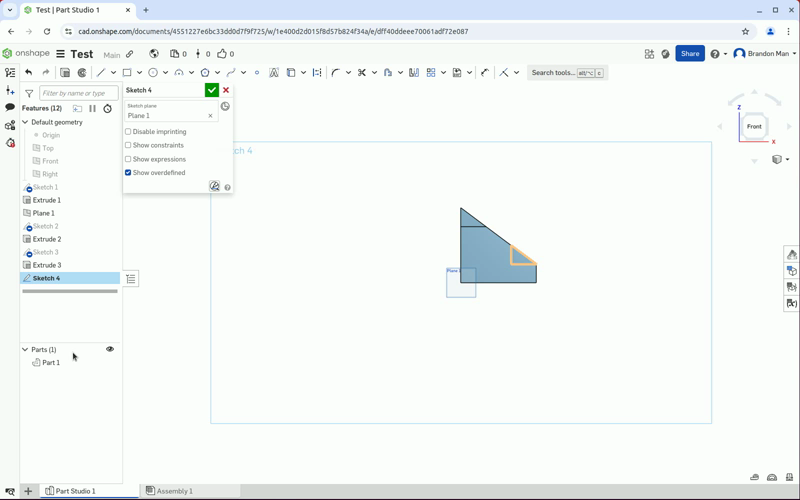
key(y)
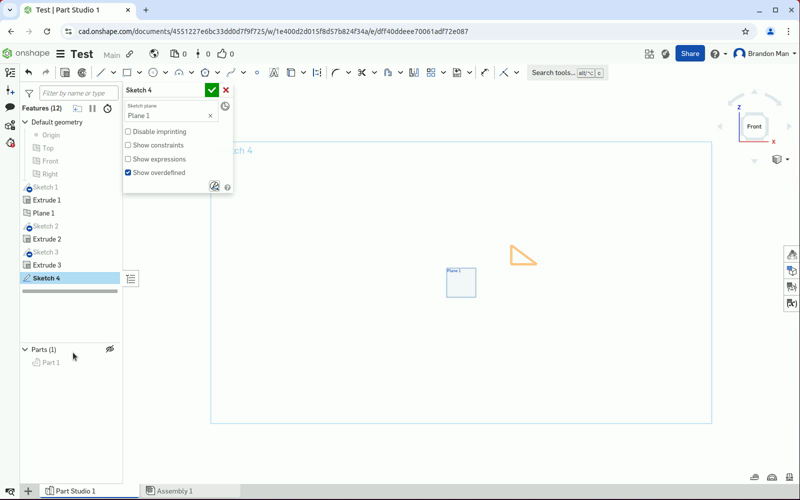
key(l)
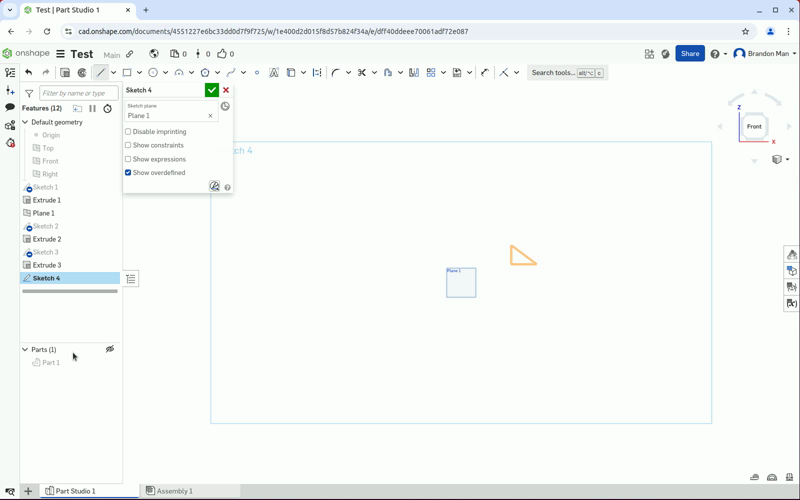
key_down(shift)
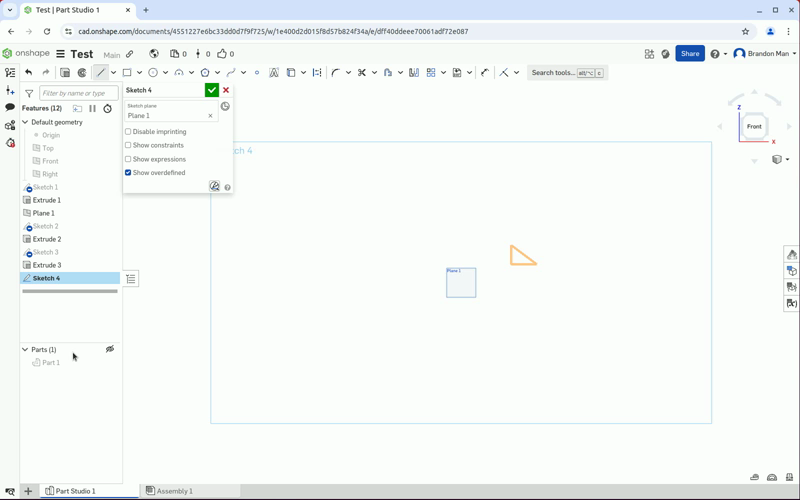
mouse_move(460, 264)
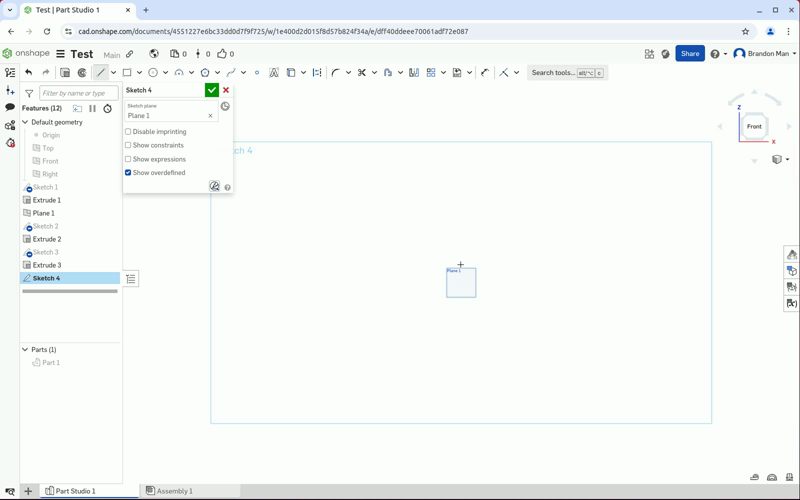
click(460, 264)
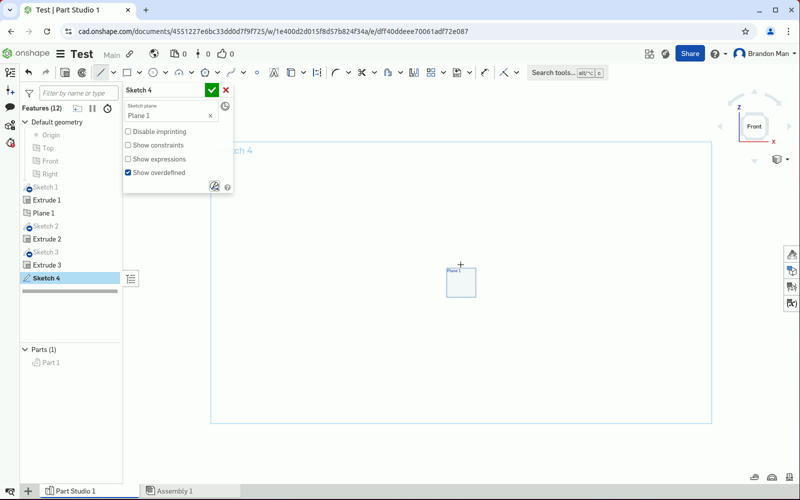
key_up(shift)
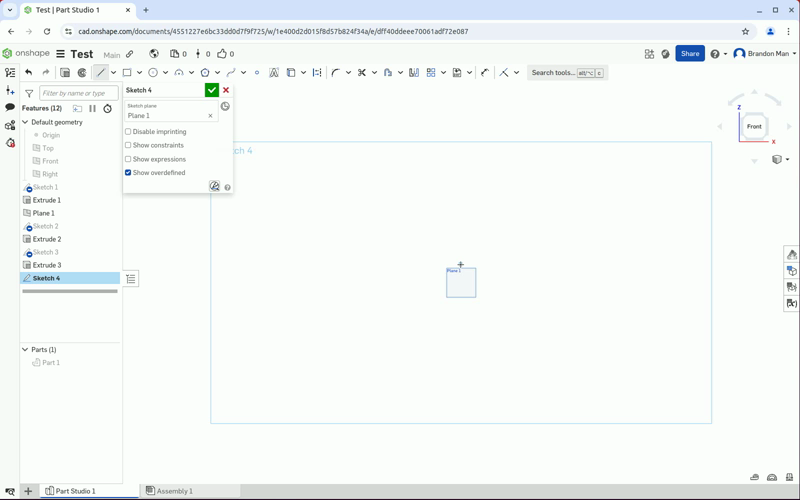
key_down(shift)
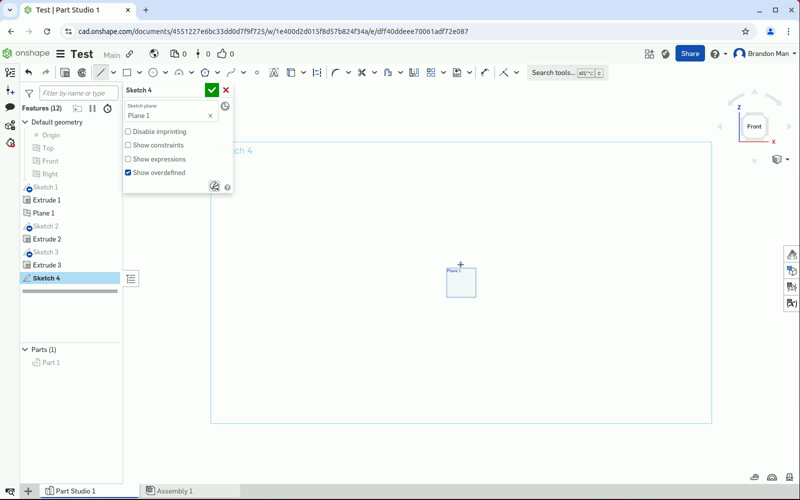
mouse_move(490, 264)
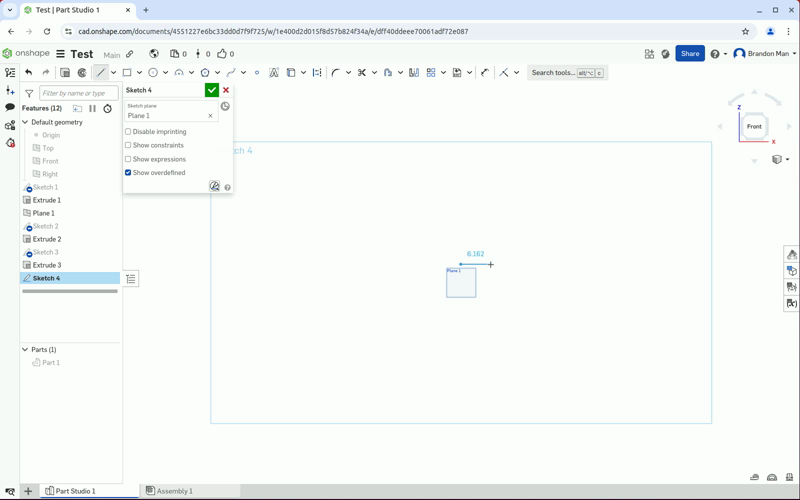
mouse_move(511, 264)
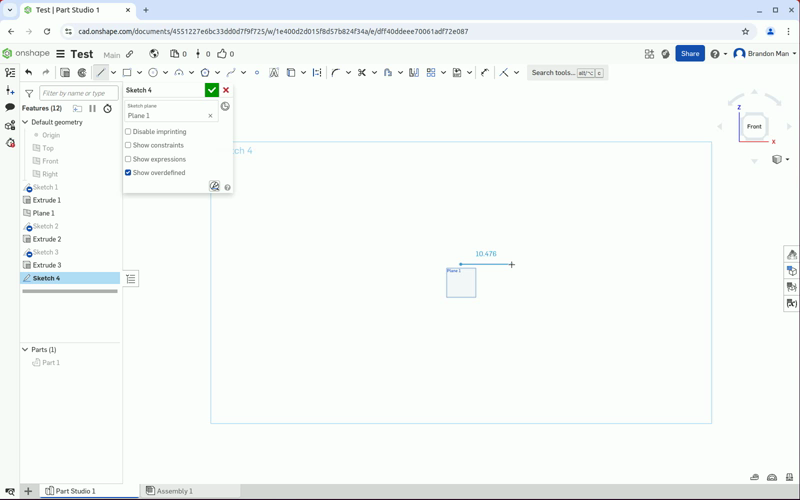
click(511, 264)
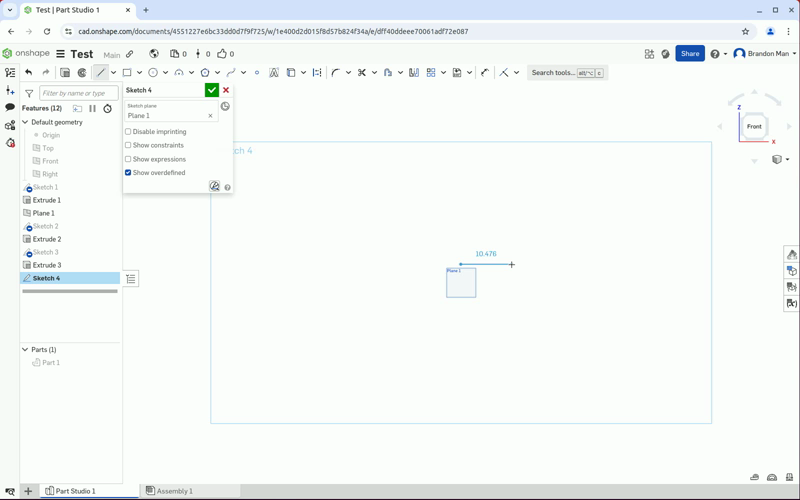
key_up(shift)
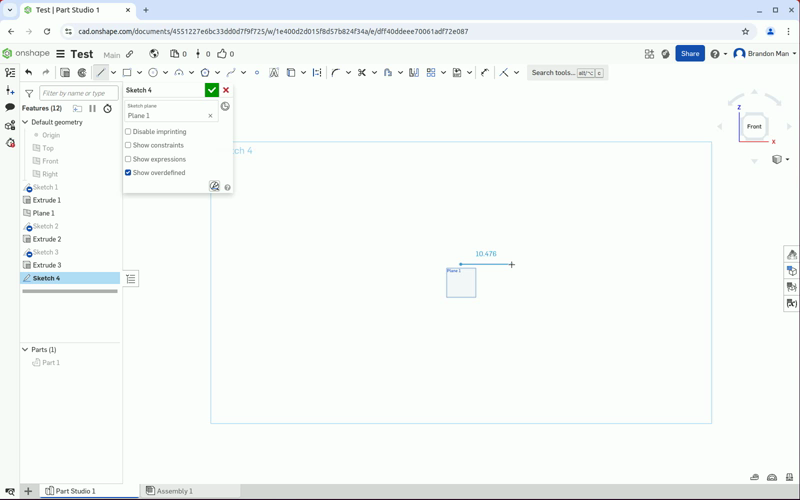
key_down(shift)
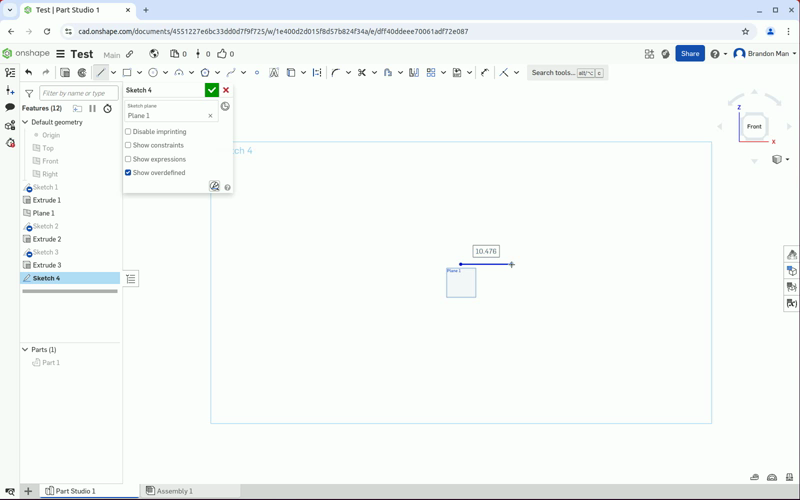
mouse_move(541, 264)
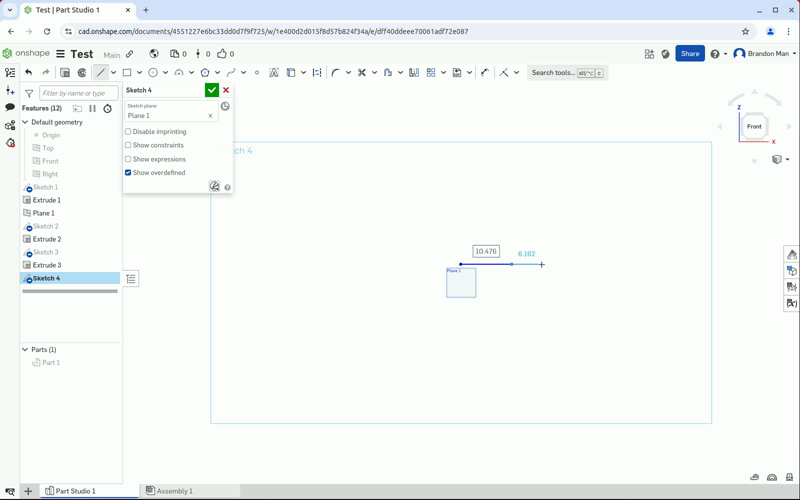
mouse_move(511, 244)
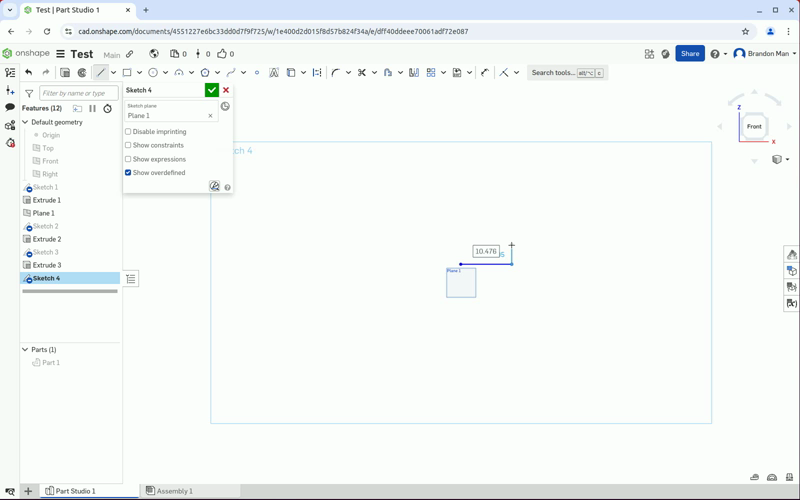
click(511, 244)
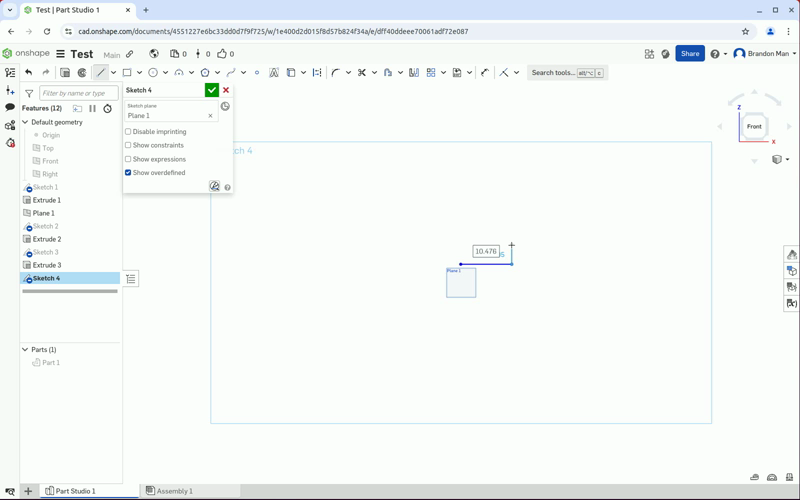
key_up(shift)
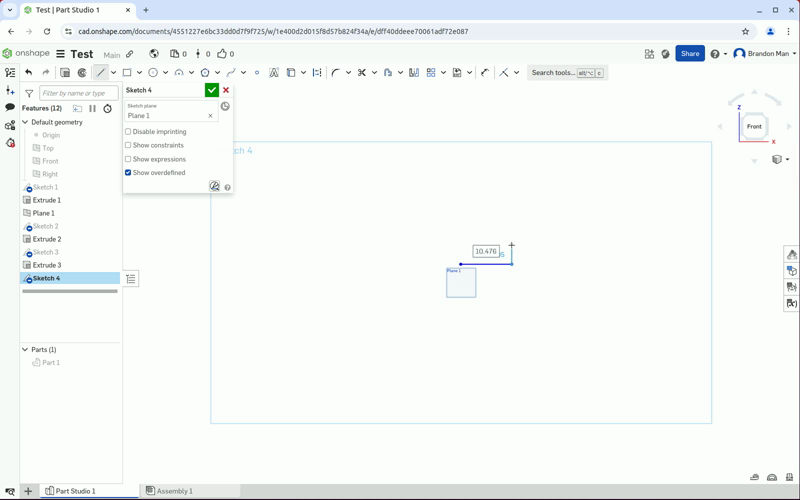
key_down(shift)
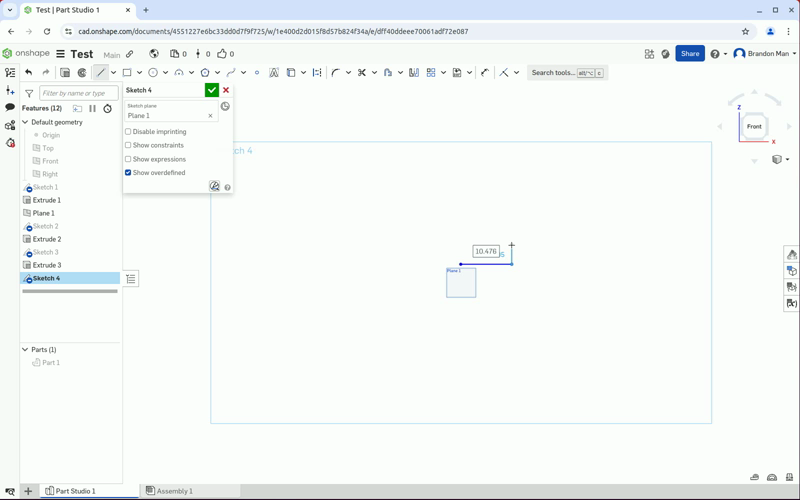
mouse_move(541, 244)
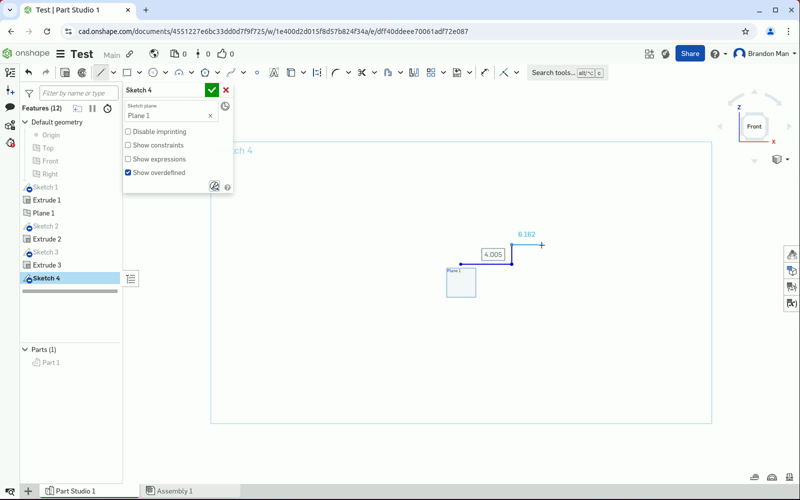
mouse_move(486, 225)
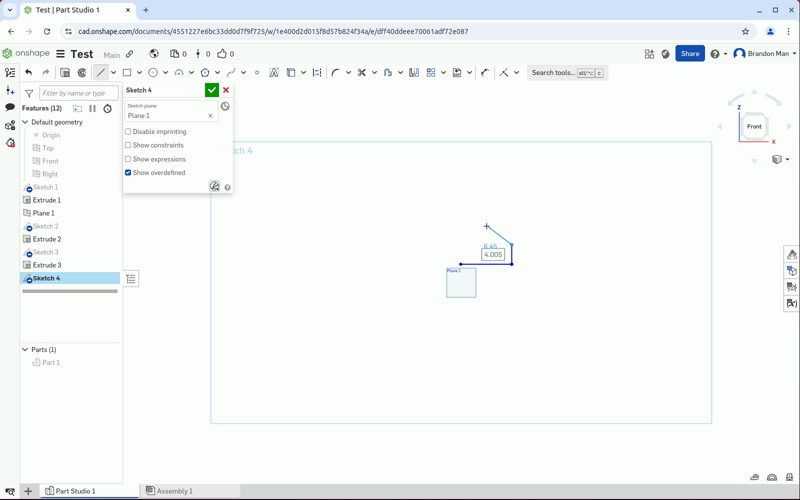
click(486, 225)
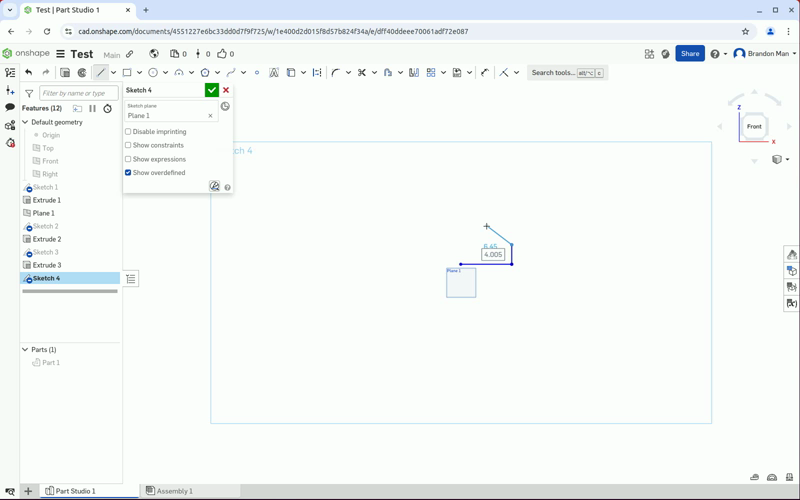
key_up(shift)
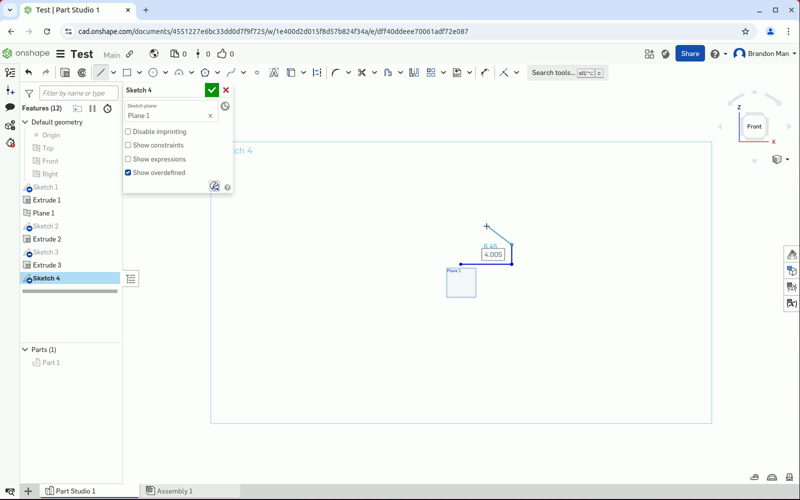
key_down(shift)
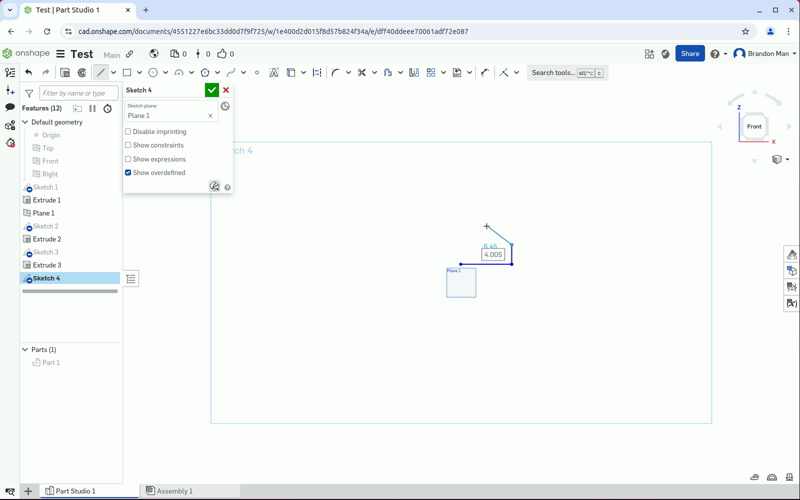
mouse_move(516, 225)
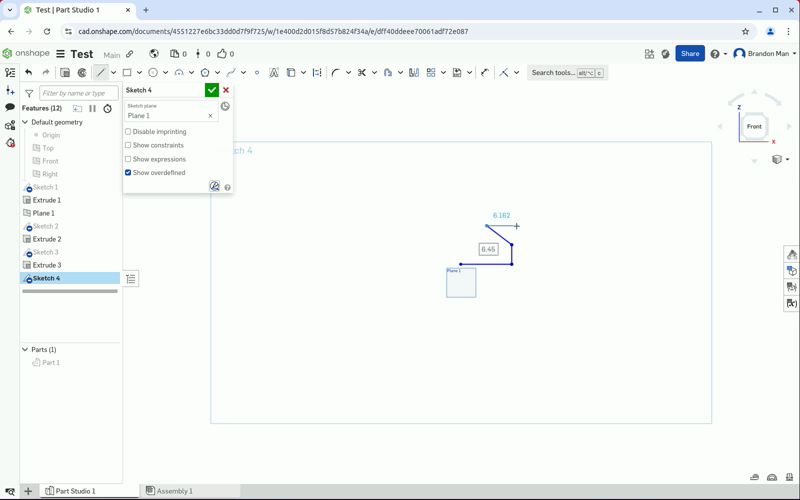
mouse_move(460, 225)
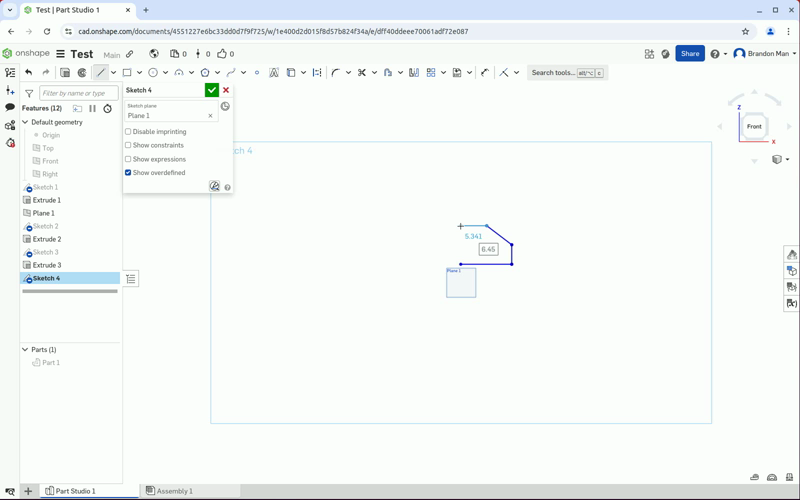
click(460, 225)
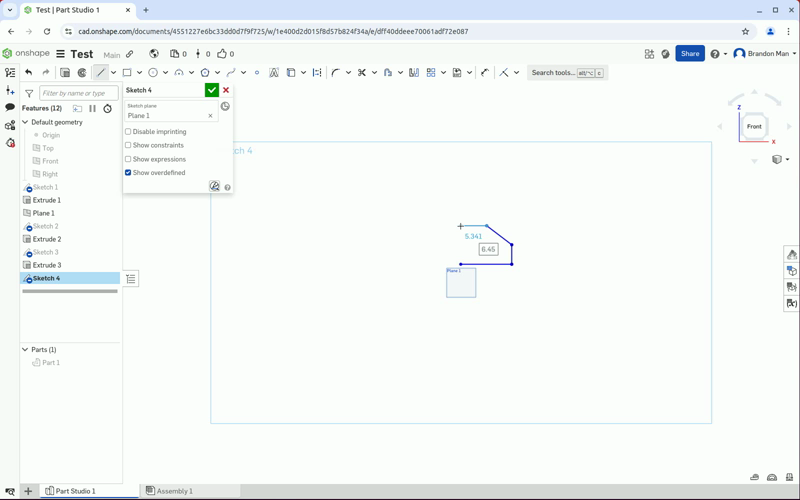
key_up(shift)
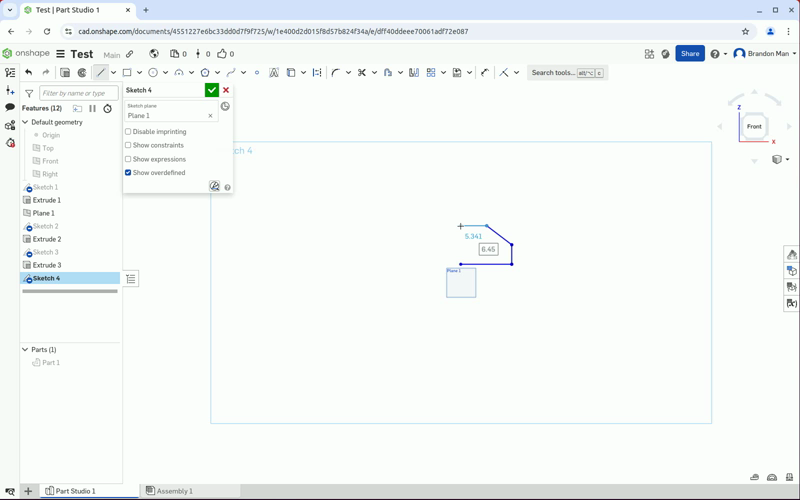
mouse_move(490, 225)
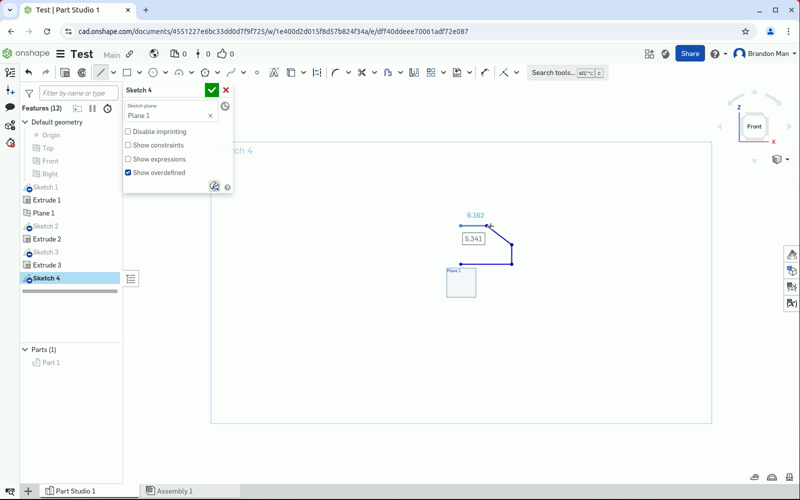
key_down(shift)
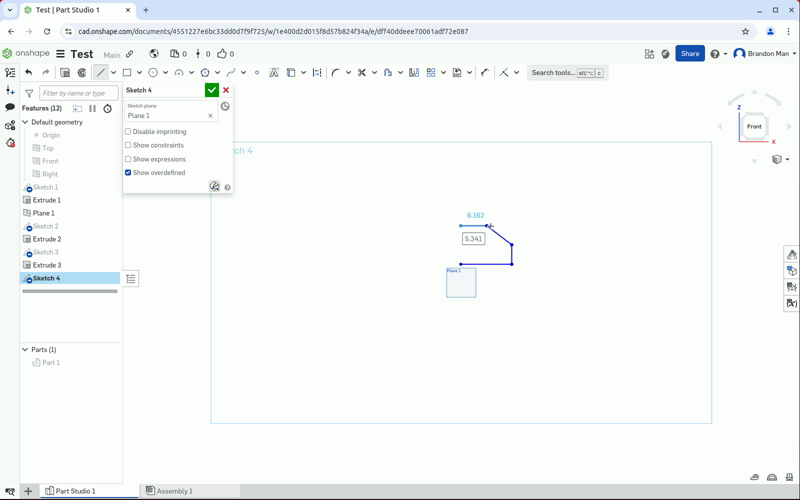
mouse_move(460, 264)
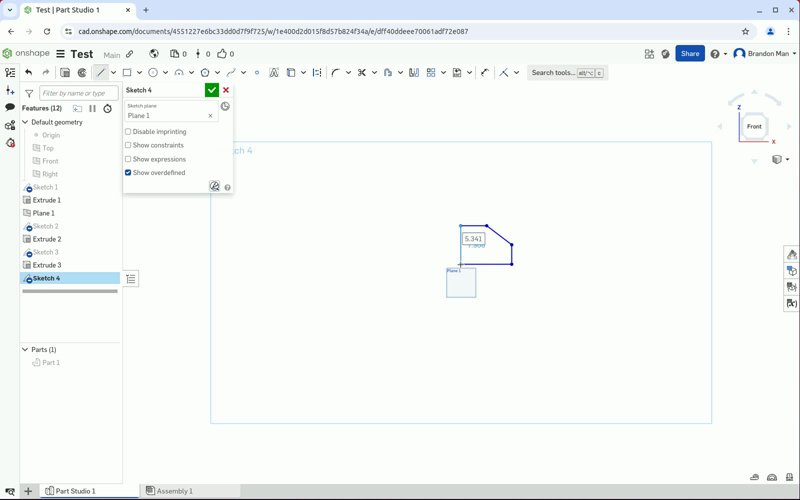
key_up(shift)
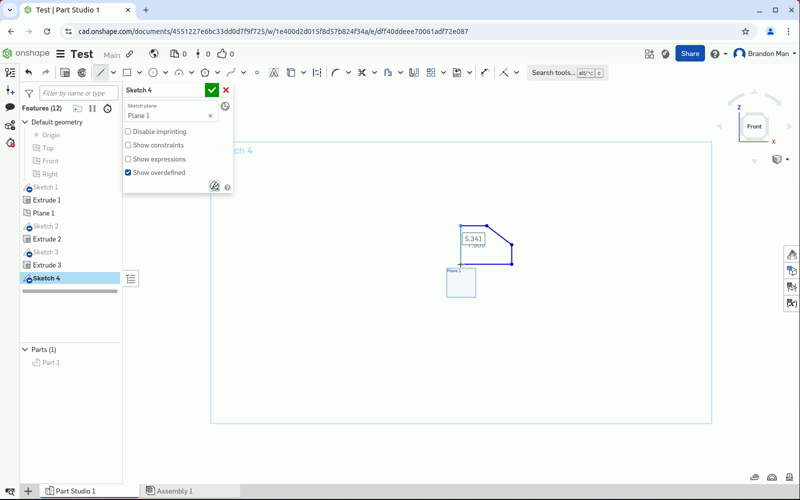
click(460, 264)
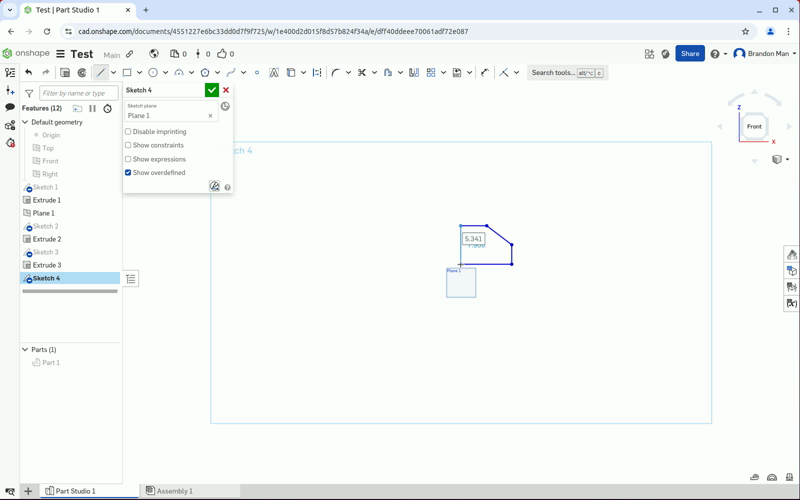
key(esc)
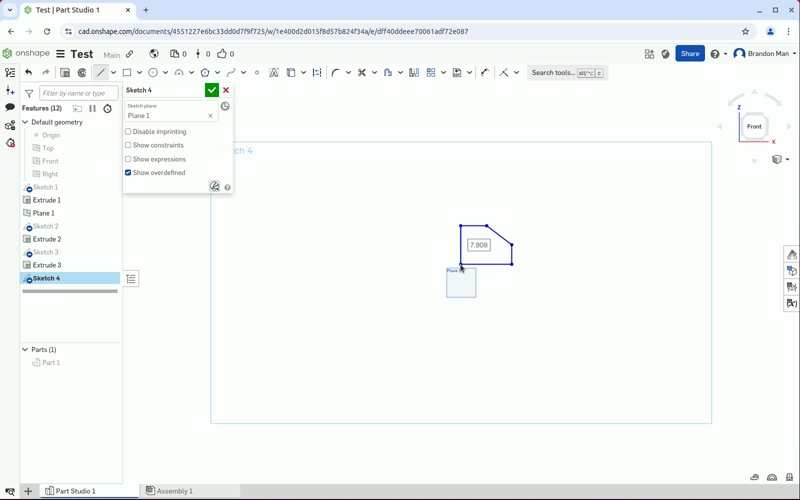
mouse_move(492, 235)
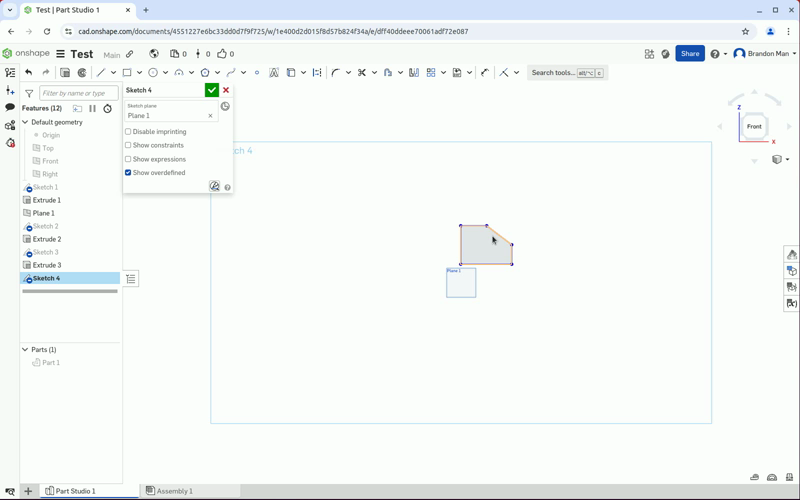
scroll(6)
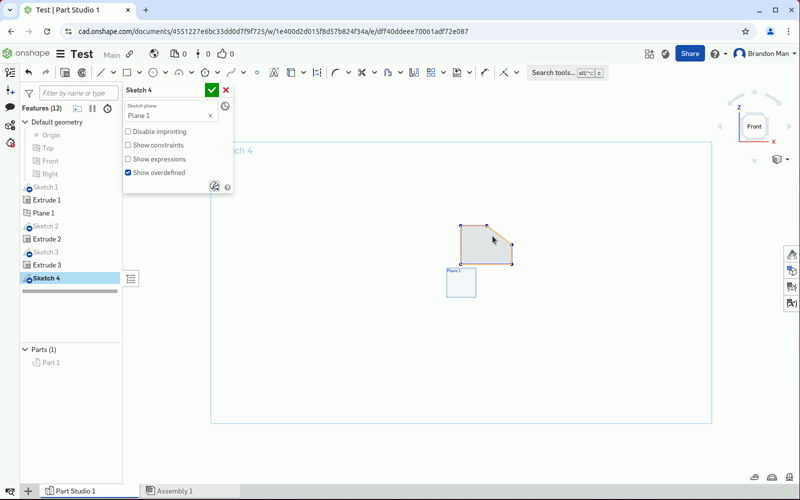
scroll(6)
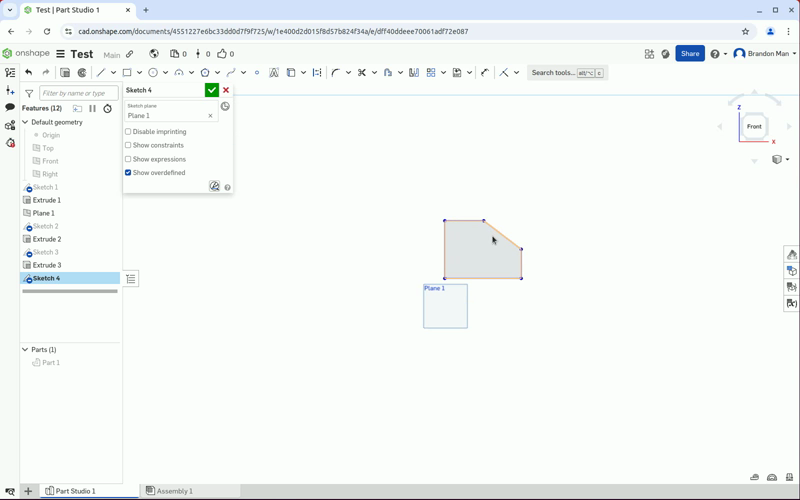
scroll(6)
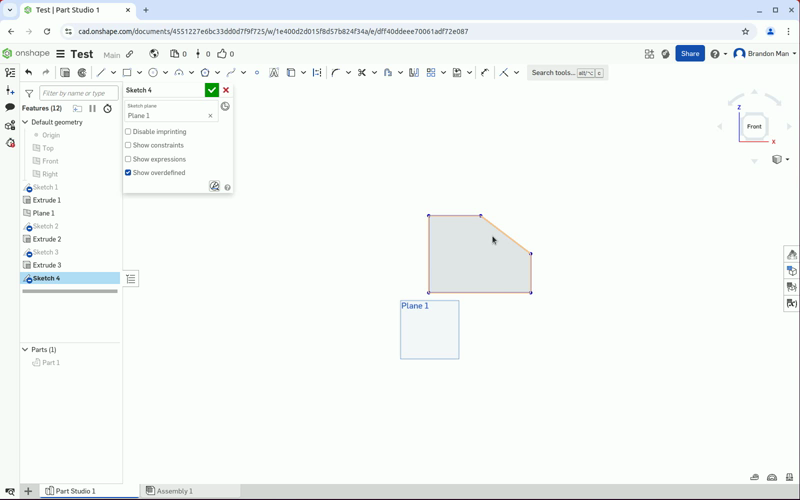
scroll(6)
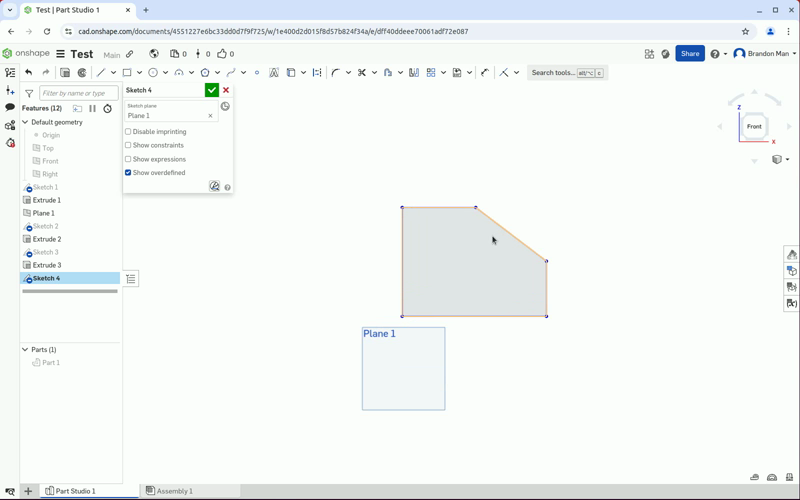
scroll(6)
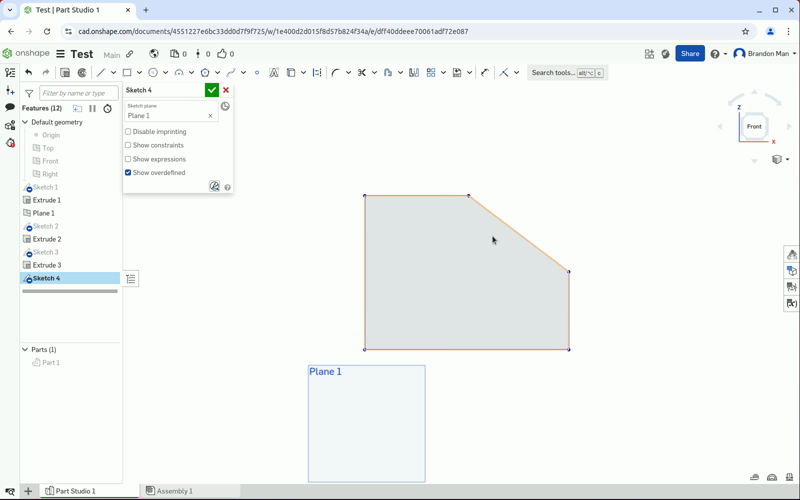
scroll(6)
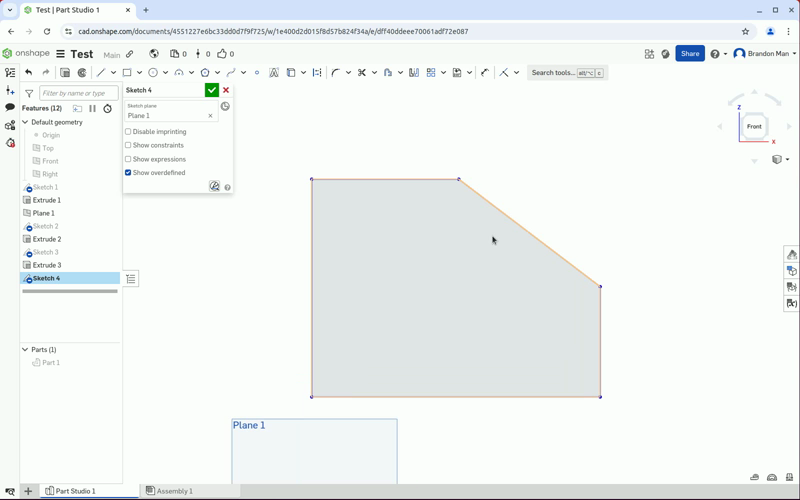
scroll(6)
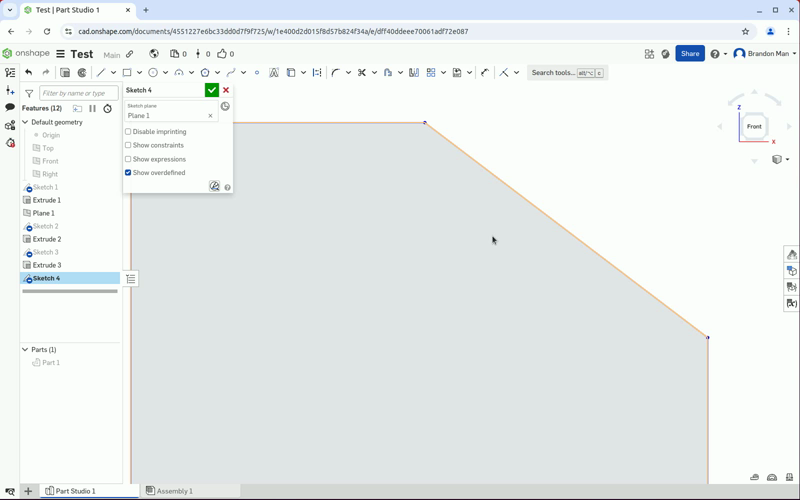
click(492, 235)
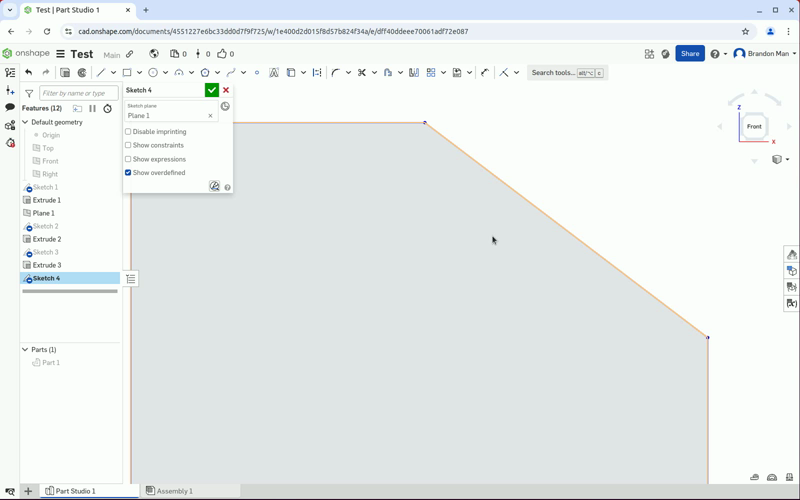
scroll(-6)
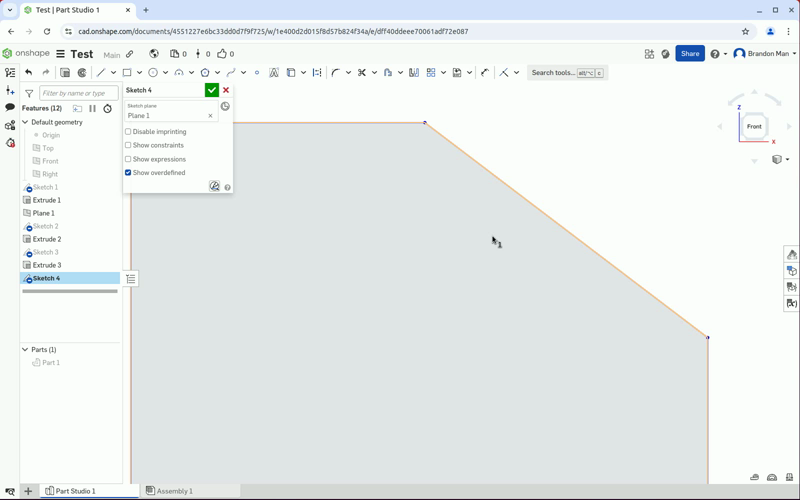
scroll(-6)
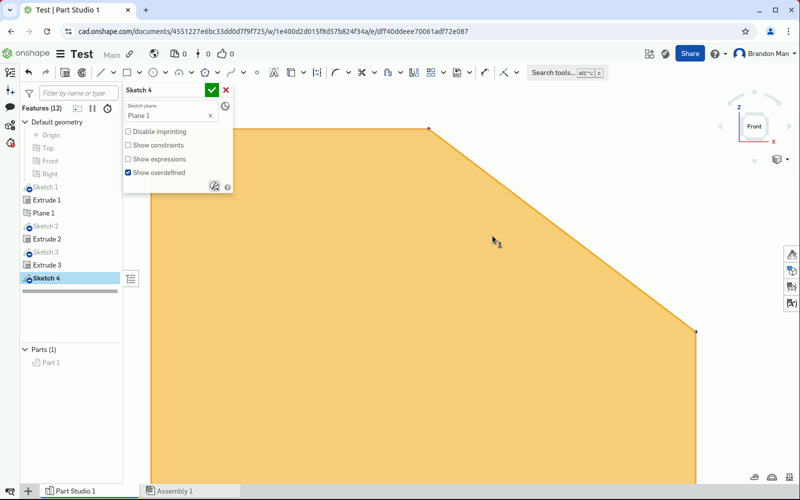
scroll(-6)
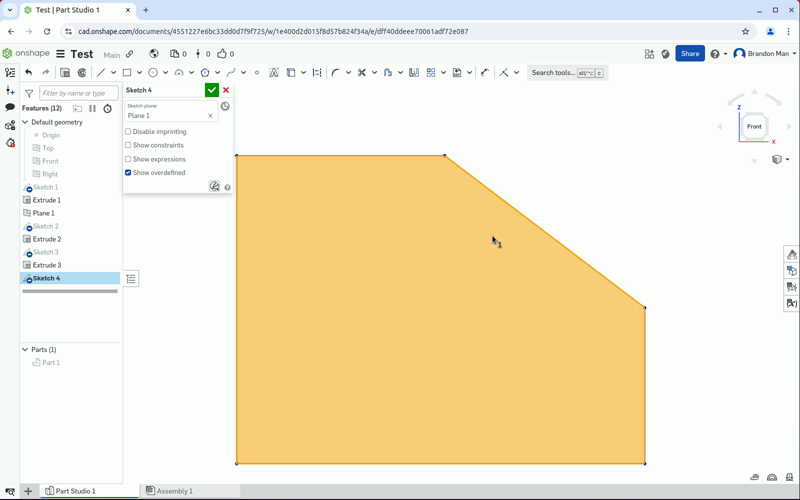
scroll(-6)
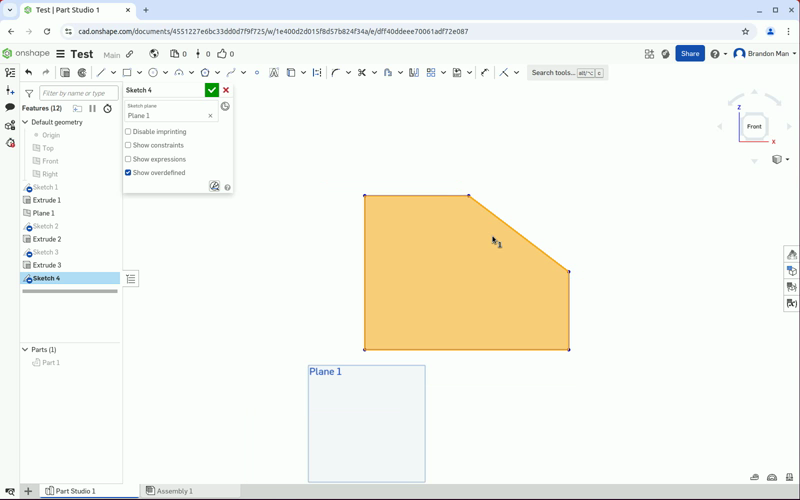
scroll(-6)
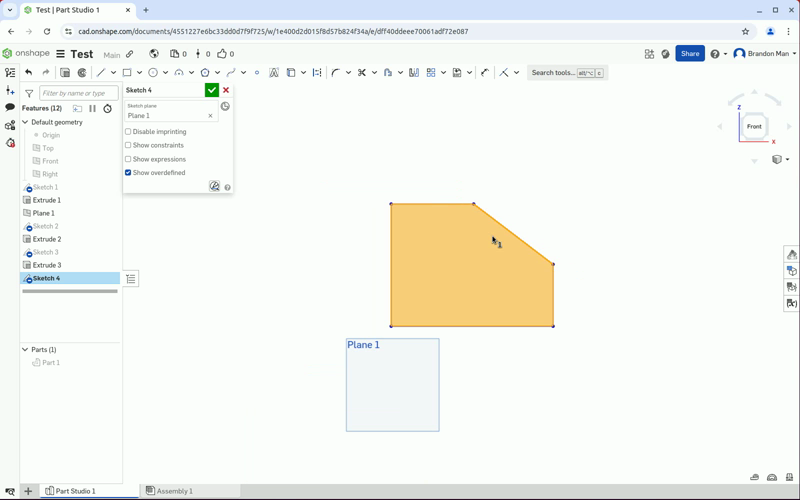
scroll(-6)
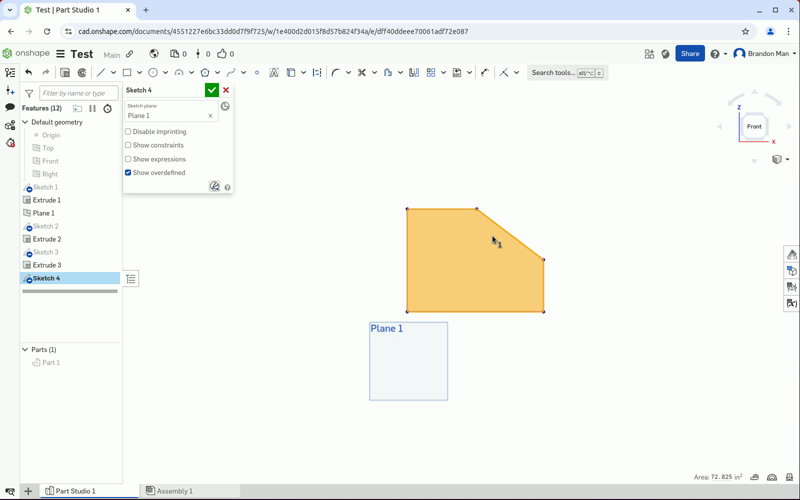
scroll(-6)
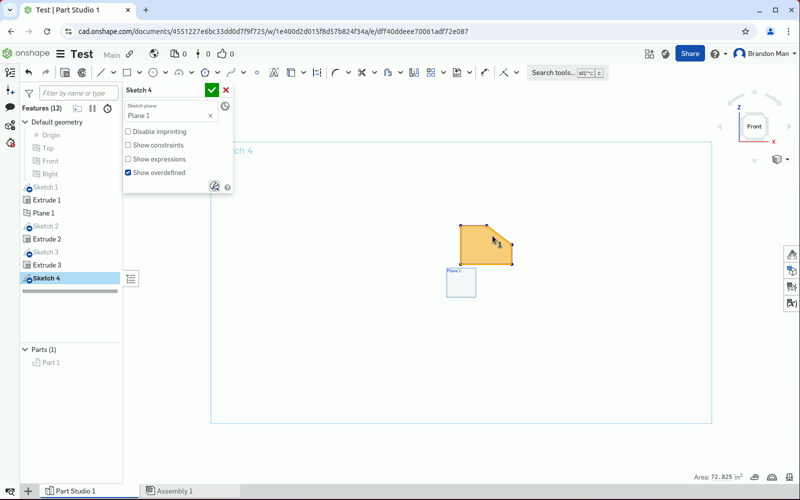
mouse_move(73, 352)
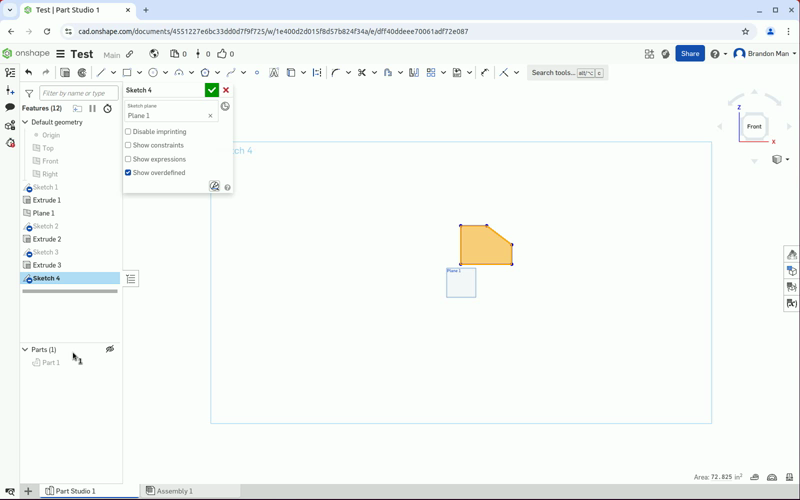
key(shift+y)
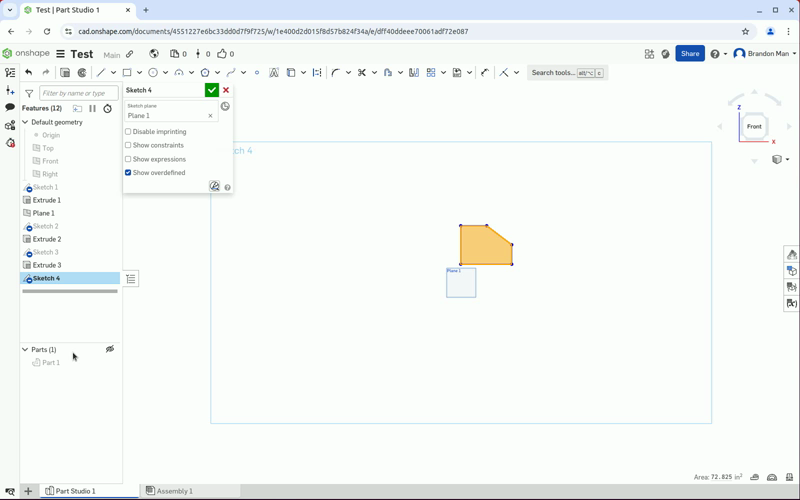
key(shift+e)
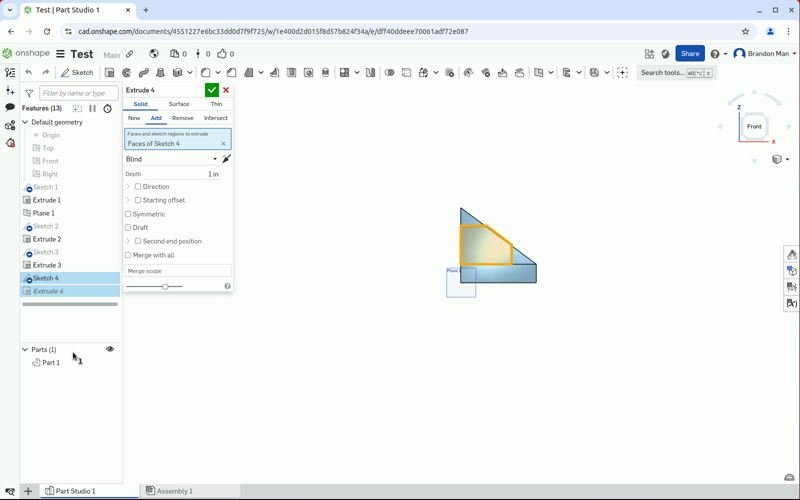
mouse_move(143, 106)
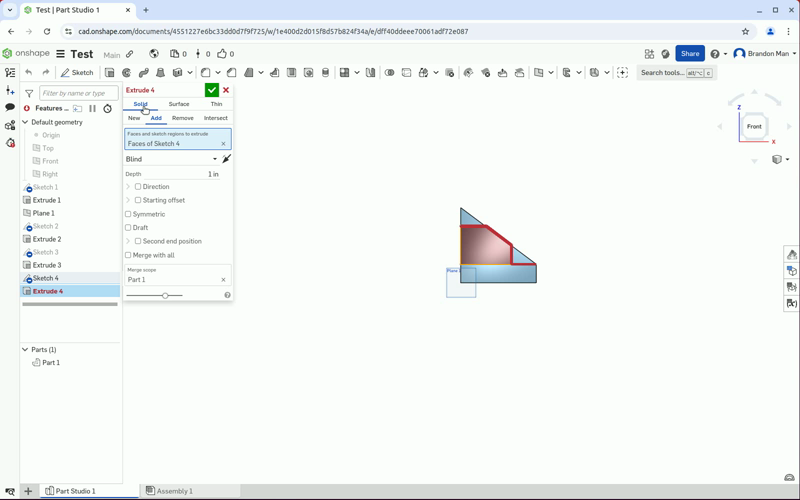
click(143, 106)
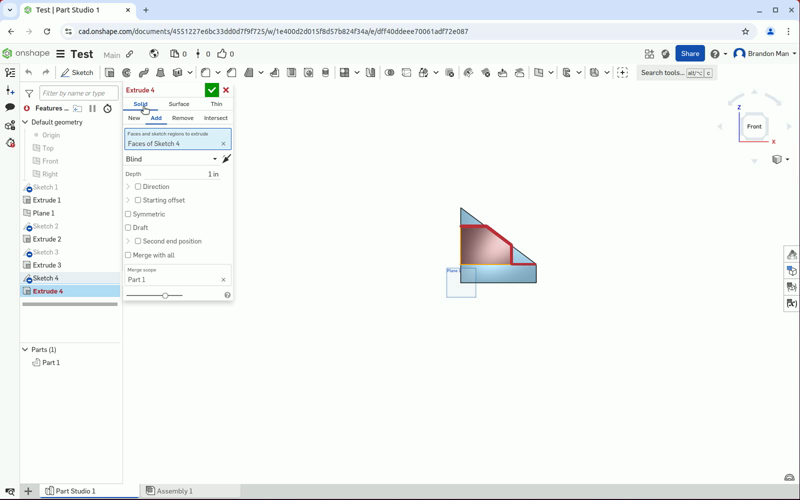
mouse_move(186, 120)
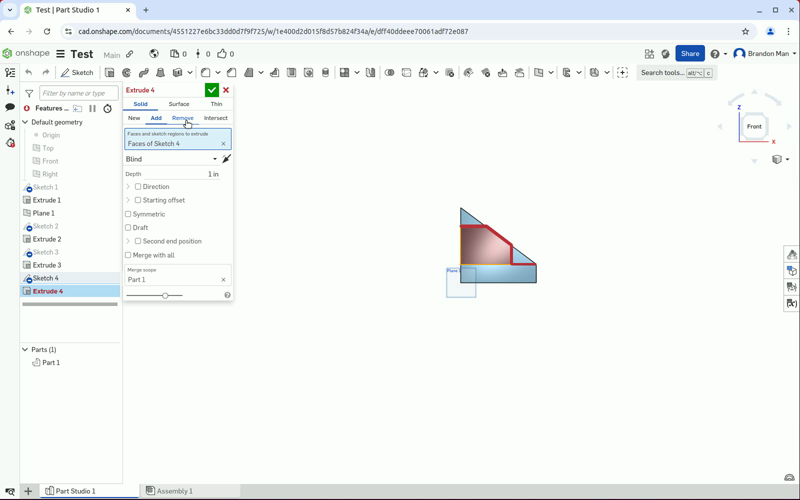
click(186, 120)
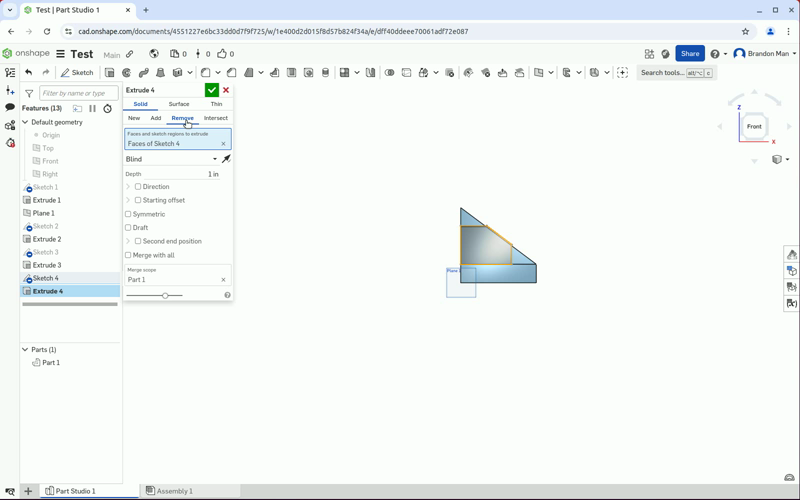
key(tab, 4)
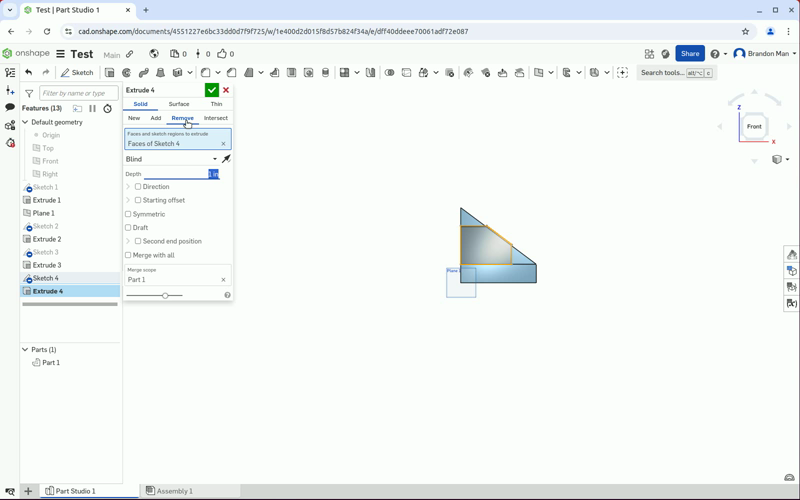
text(7.703)
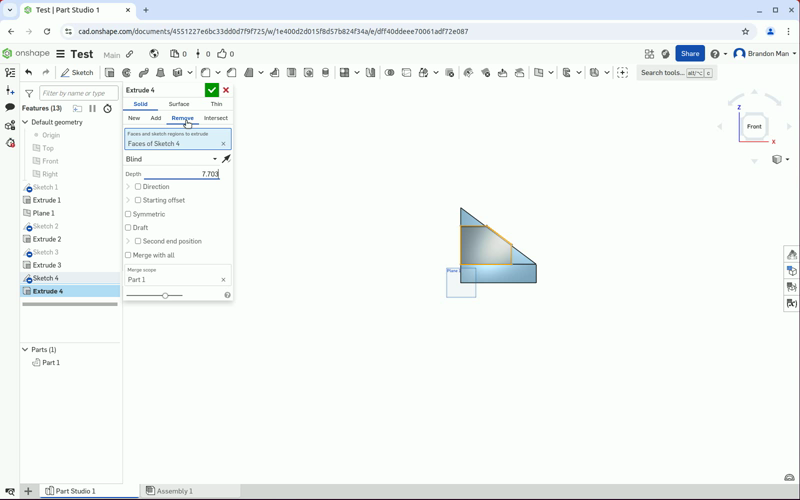
key(tab, 6)
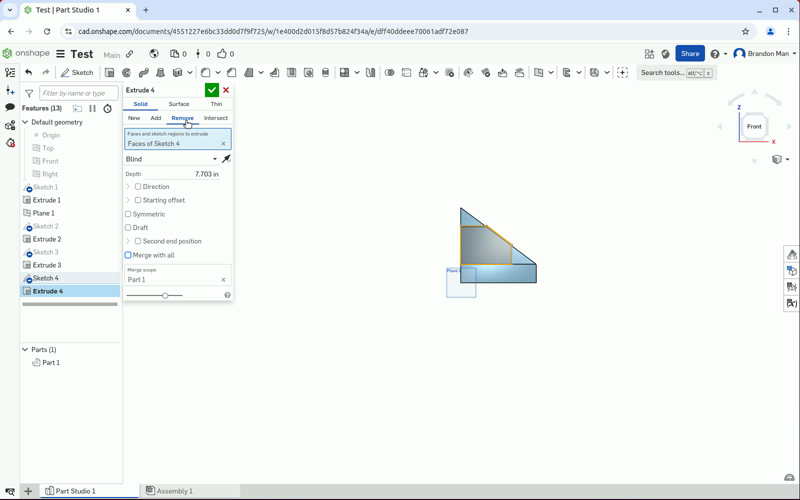
key(space)
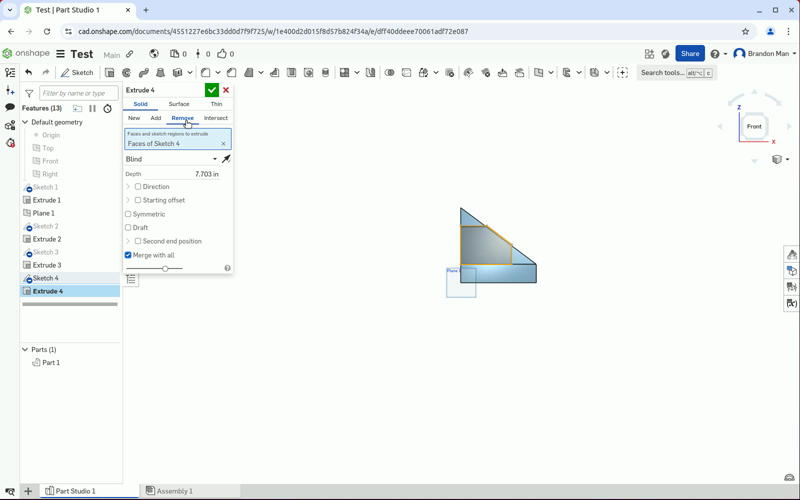
key(enter)
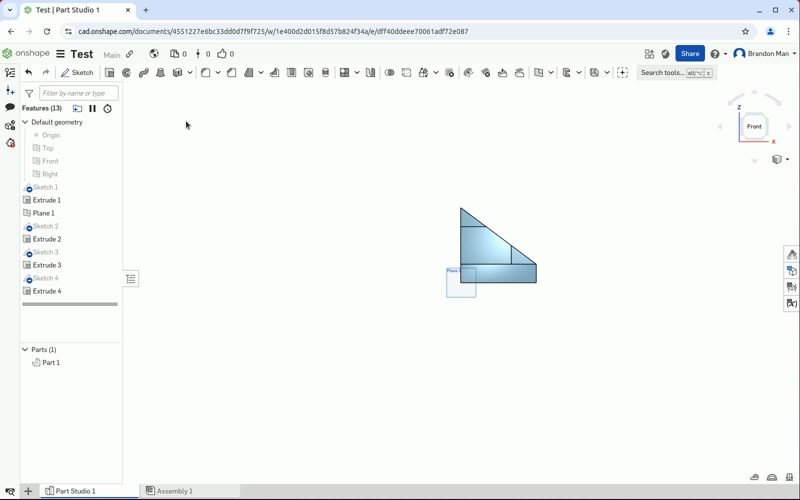
key(shift+h)
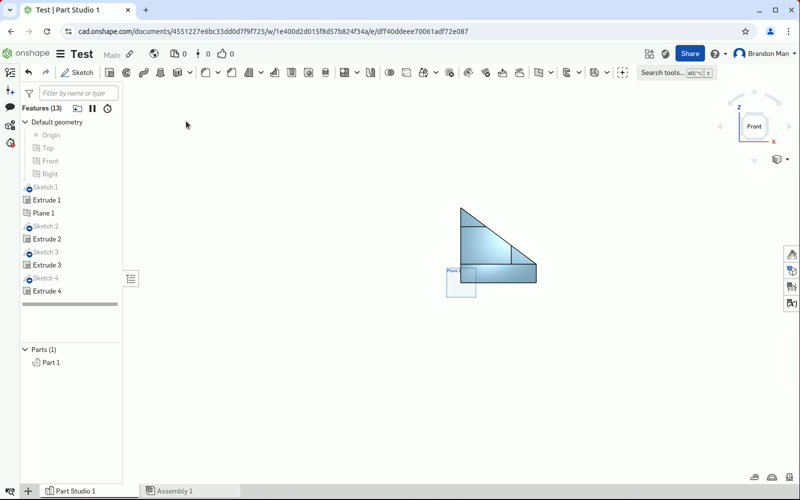
key(shift+h)
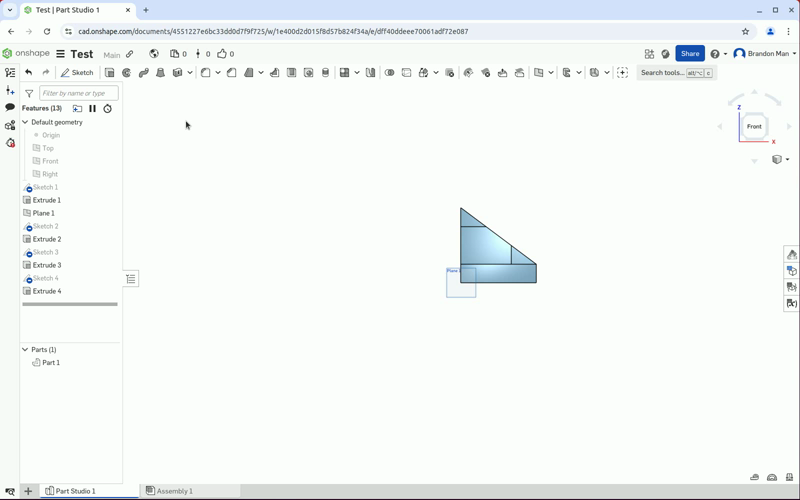
key(shift+7)
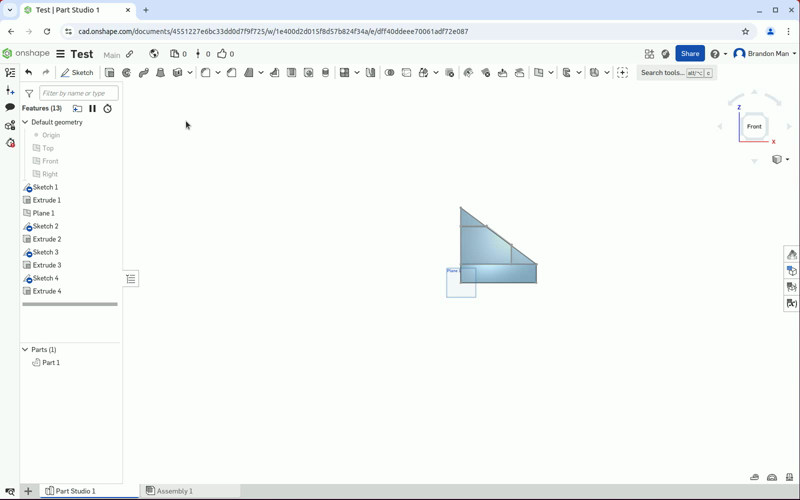
key(left, 2)
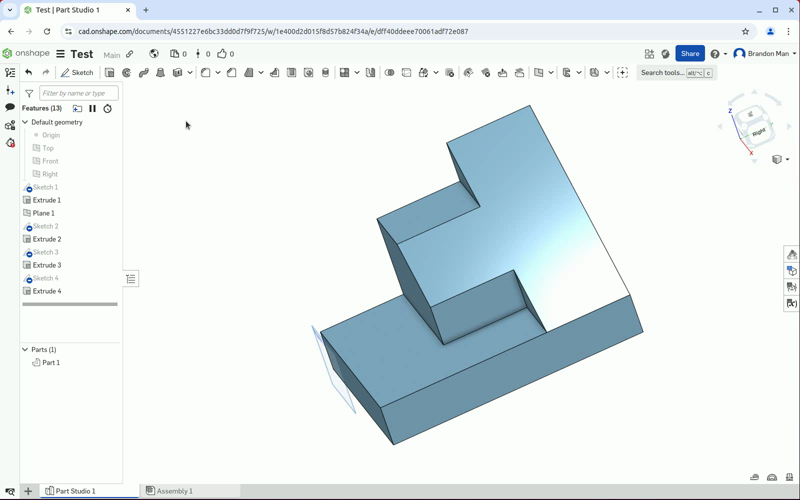
key(down, 2)
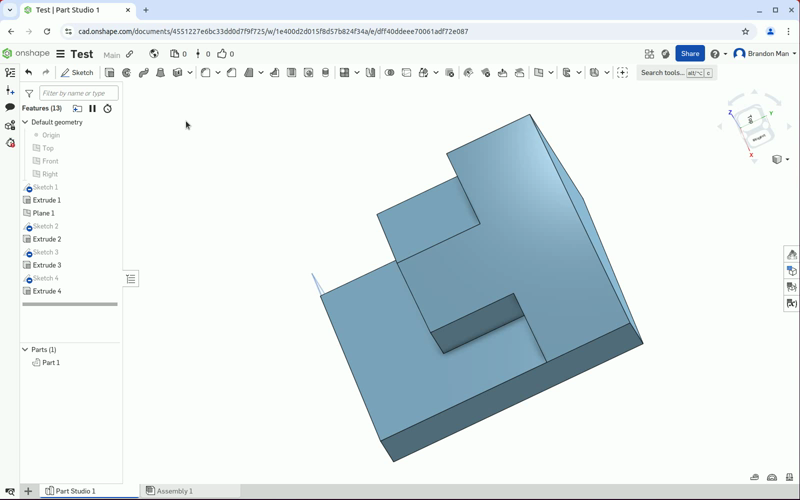
key(up, 2)
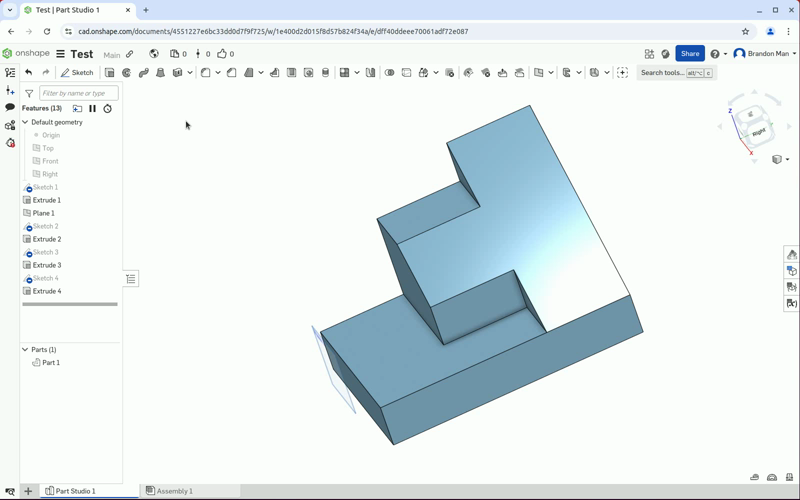
key(right, 2)
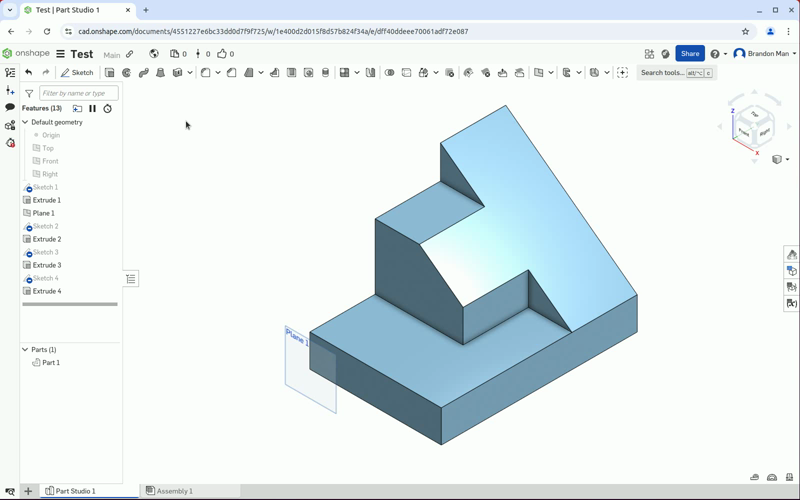
mouse_move(73, 189)
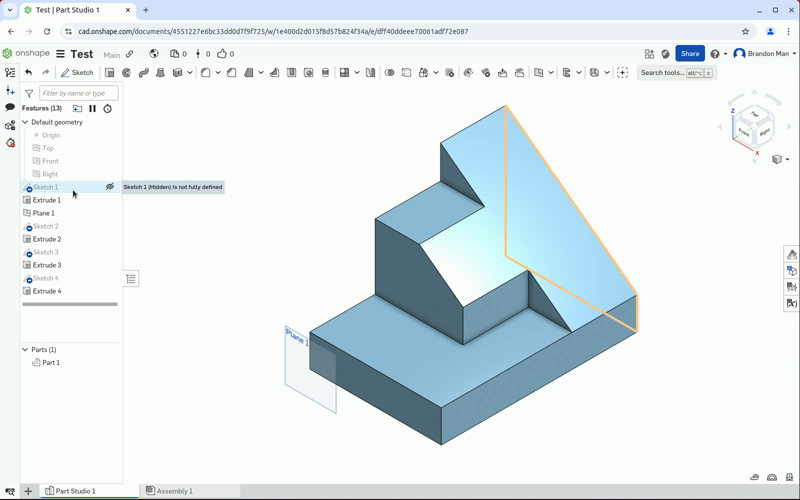
click(73, 189)